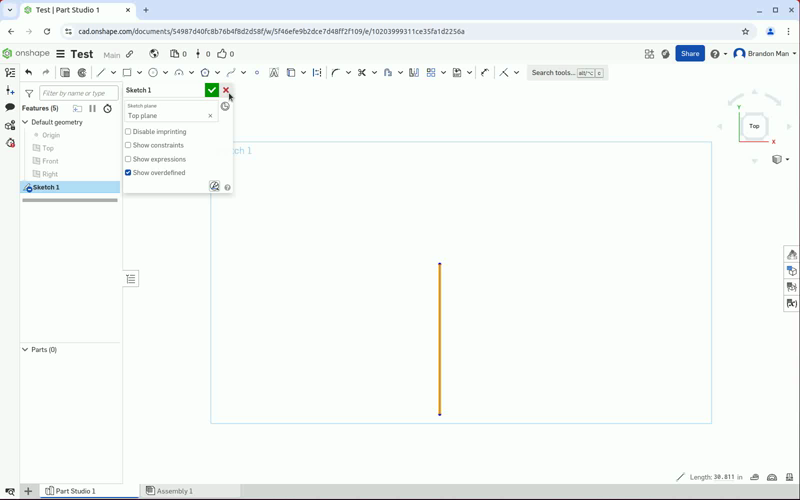
key(shift+h)
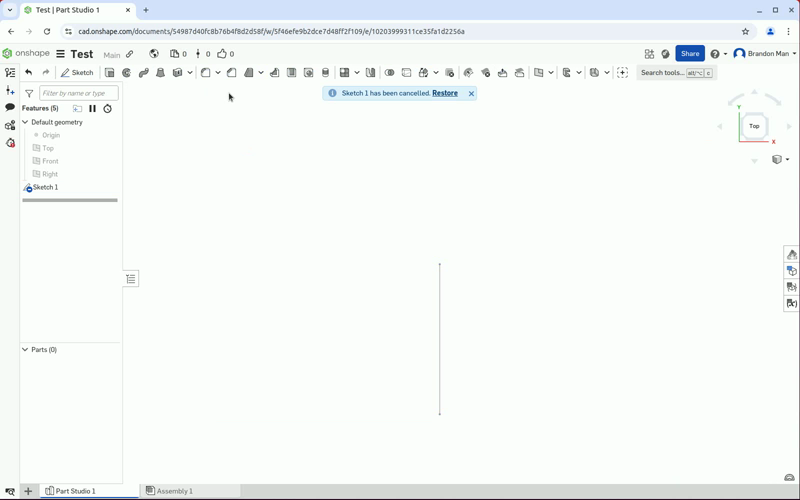
key(shift+s)
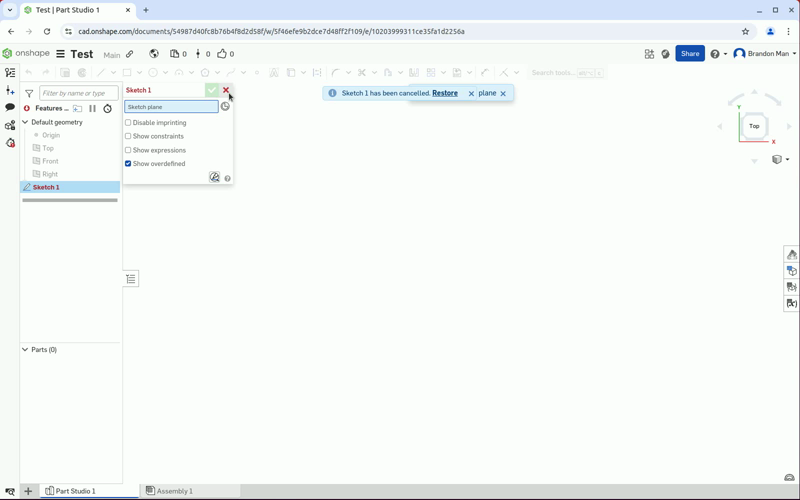
mouse_move(73, 150)
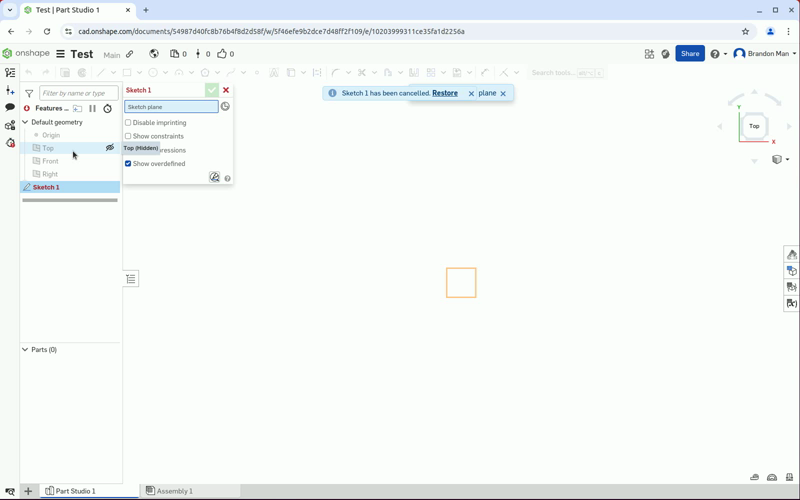
click(73, 150)
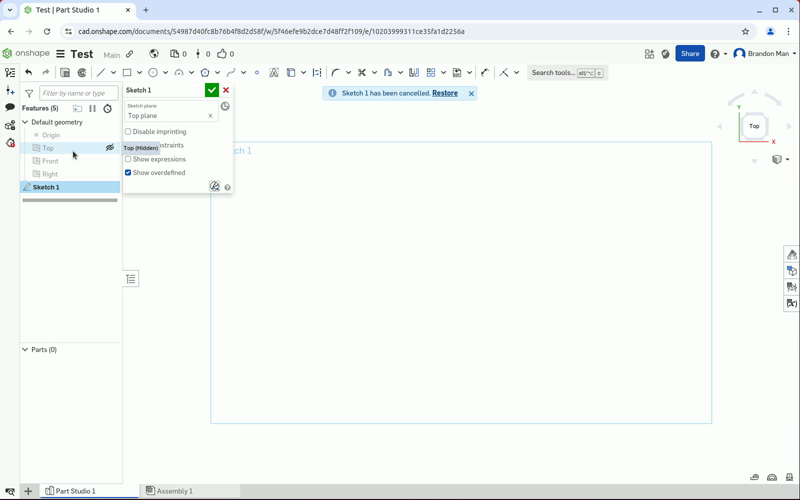
mouse_move(73, 352)
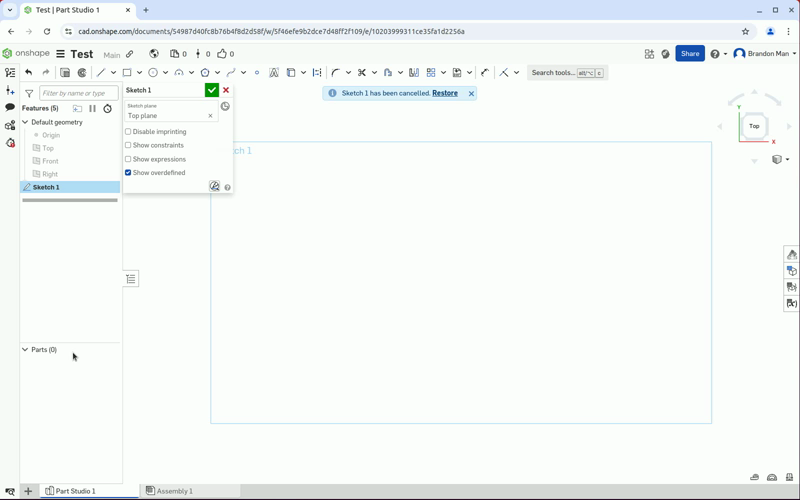
key(y)
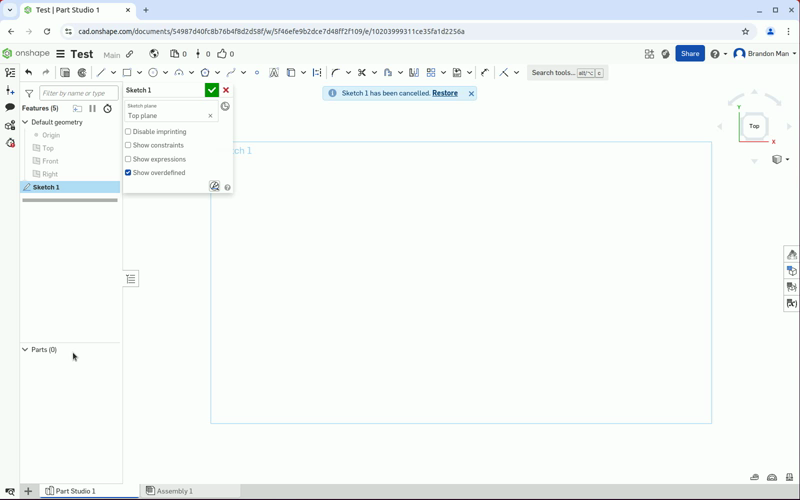
key(c)
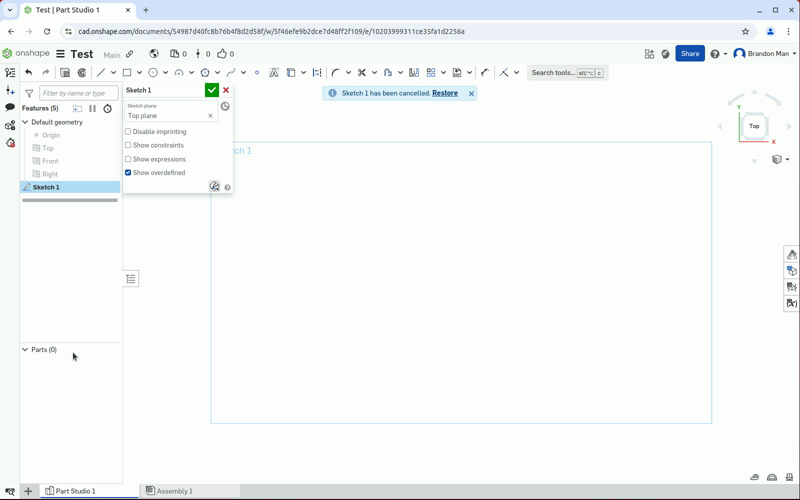
key_down(shift)
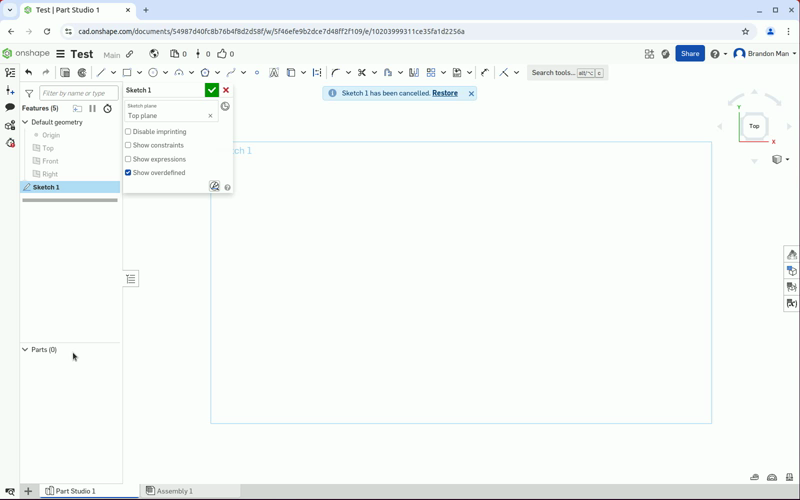
mouse_move(465, 282)
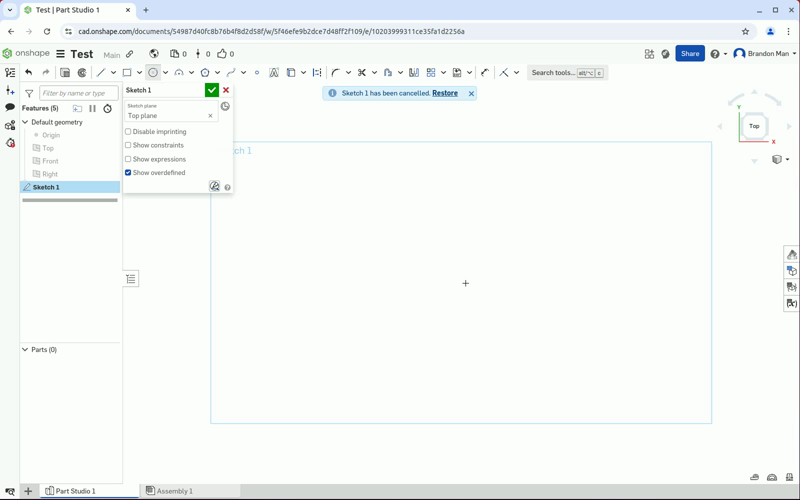
click(465, 282)
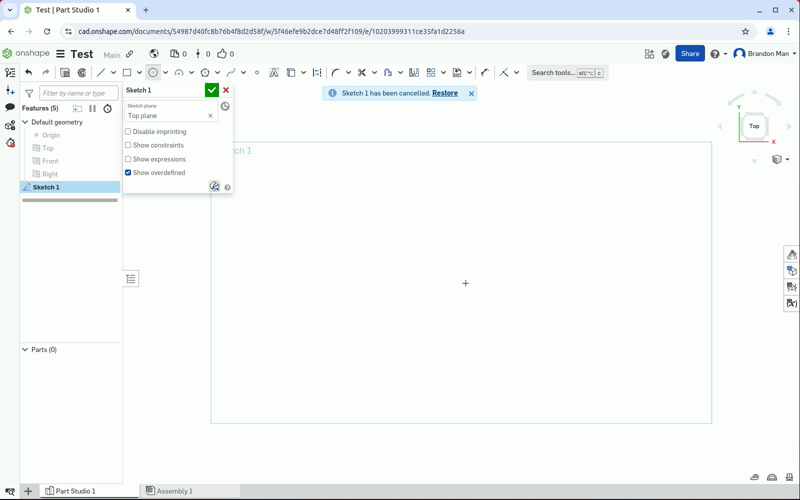
key_up(shift)
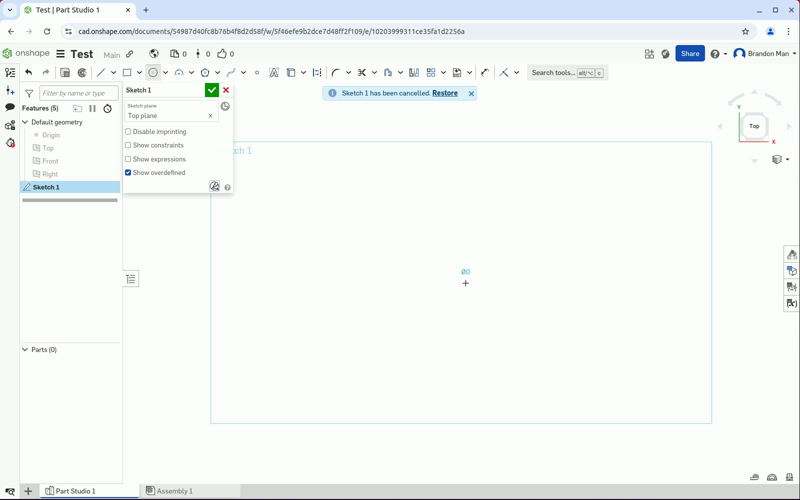
mouse_move(467, 282)
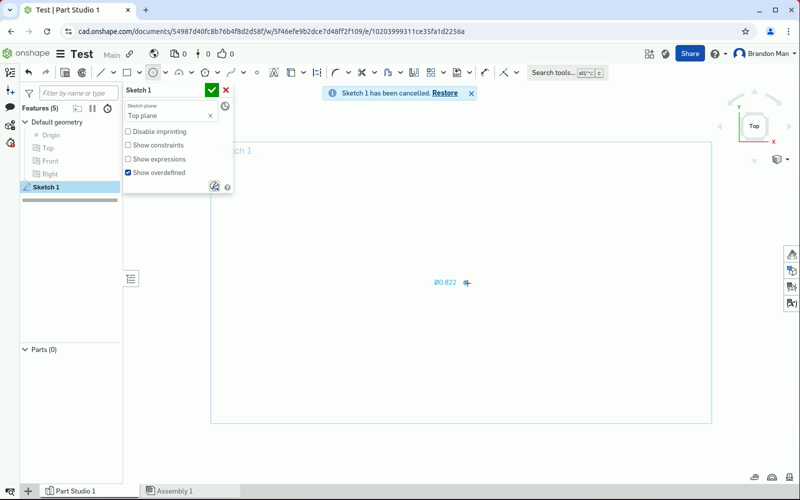
scroll(6)
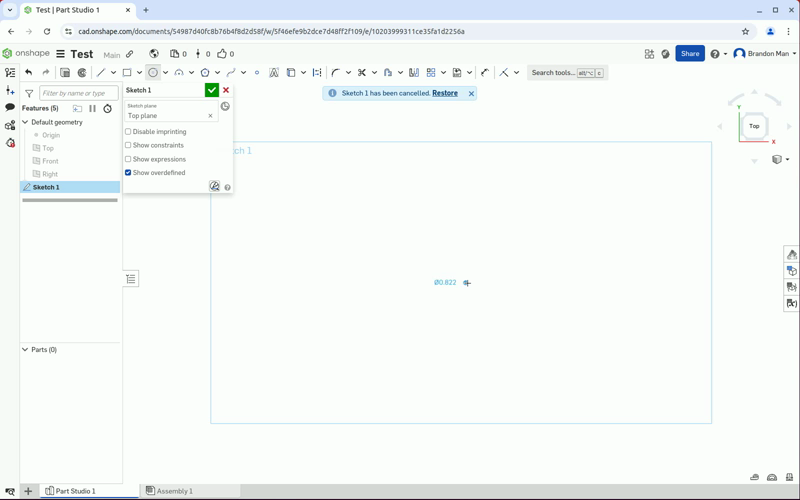
scroll(6)
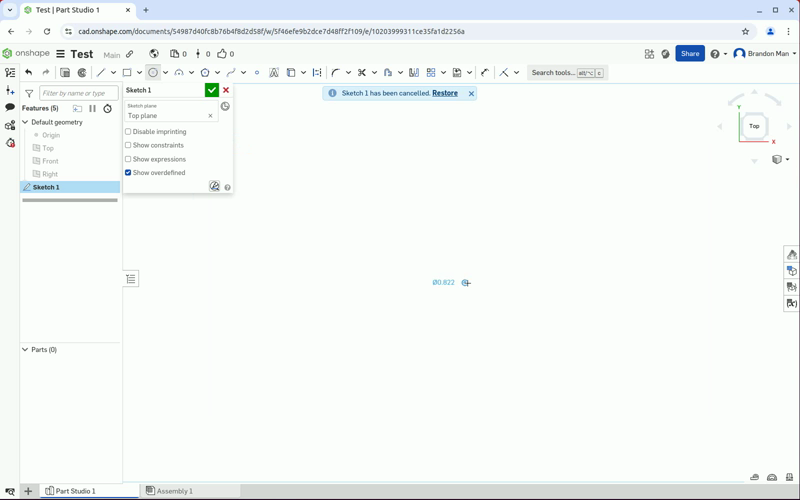
scroll(6)
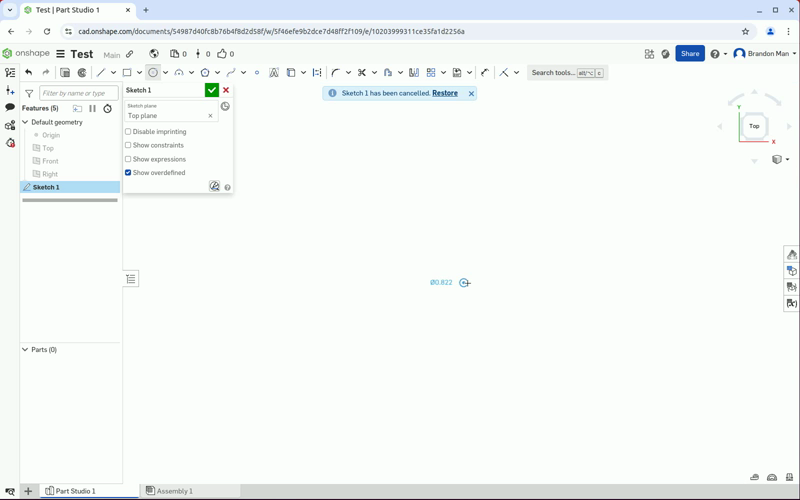
scroll(6)
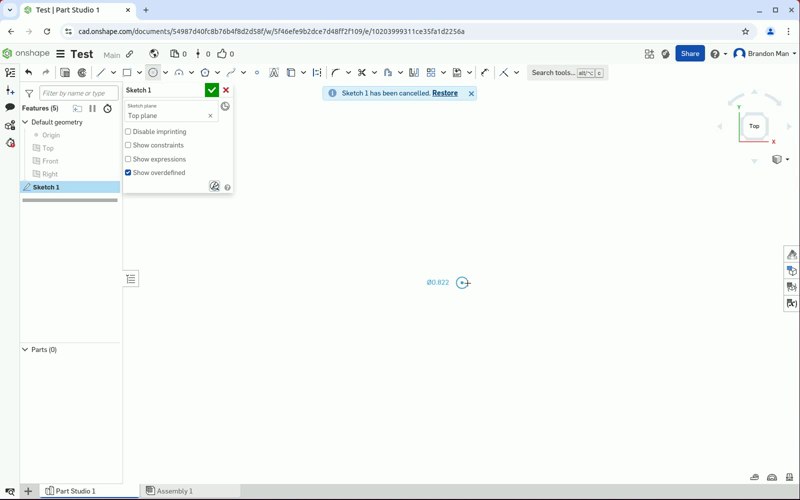
scroll(6)
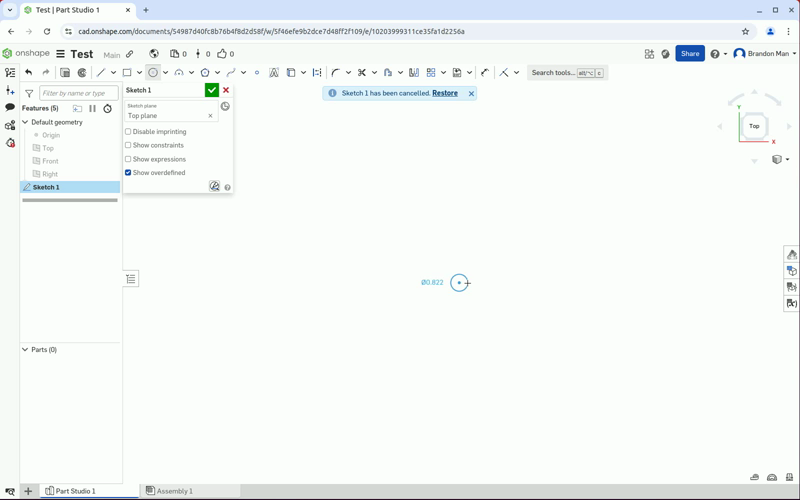
scroll(6)
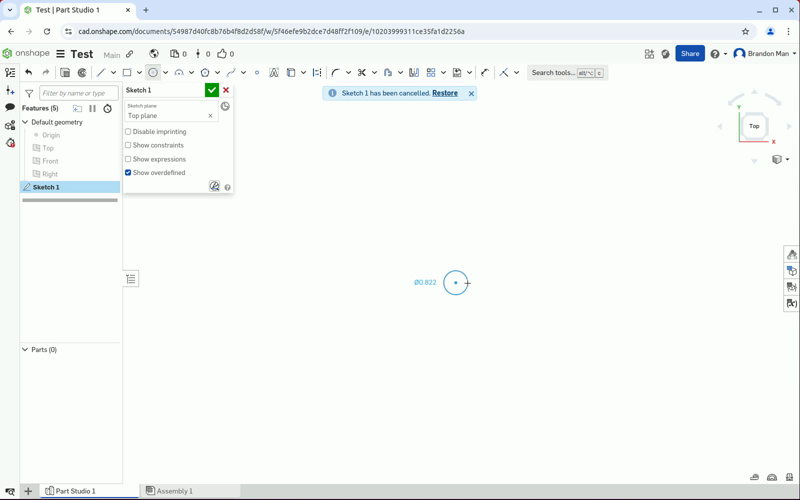
scroll(6)
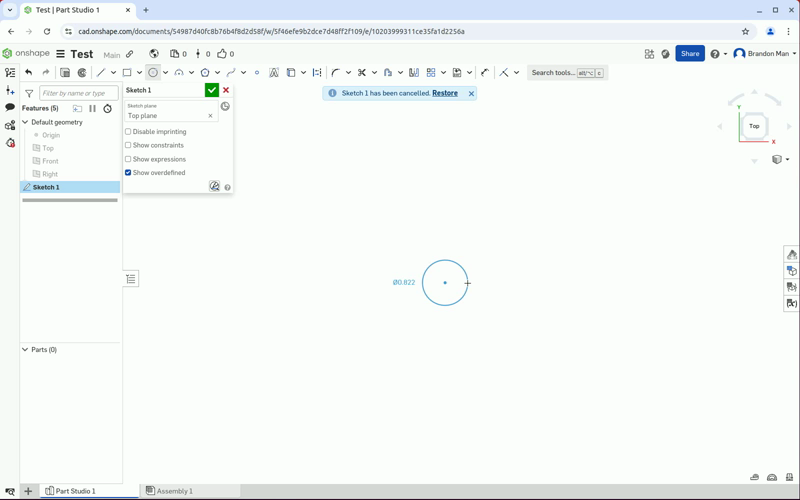
click(467, 282)
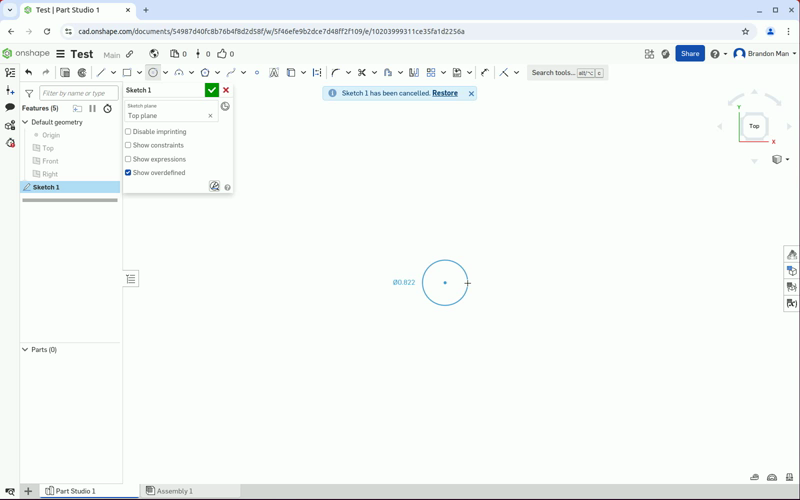
scroll(-6)
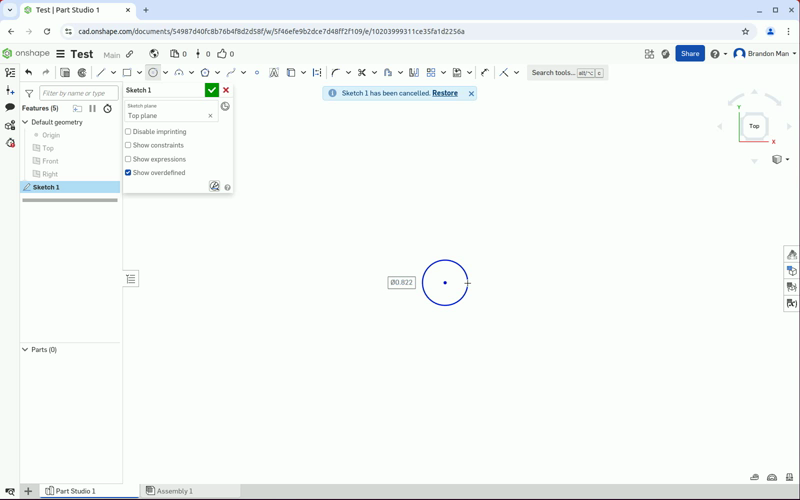
scroll(-6)
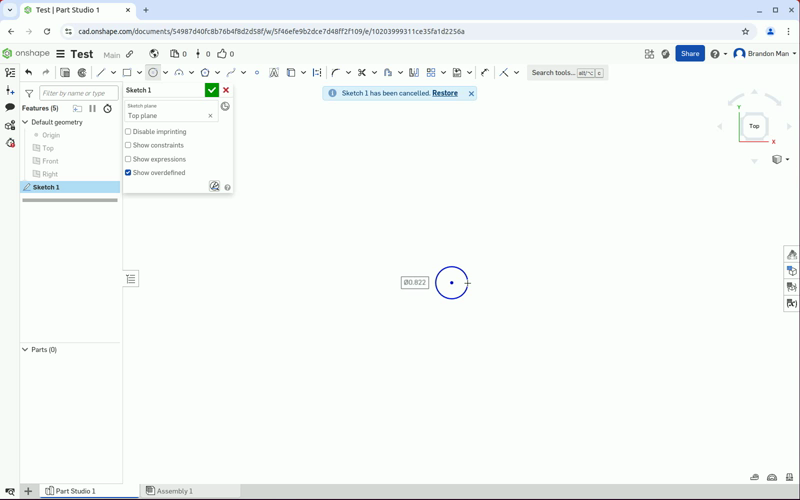
scroll(-6)
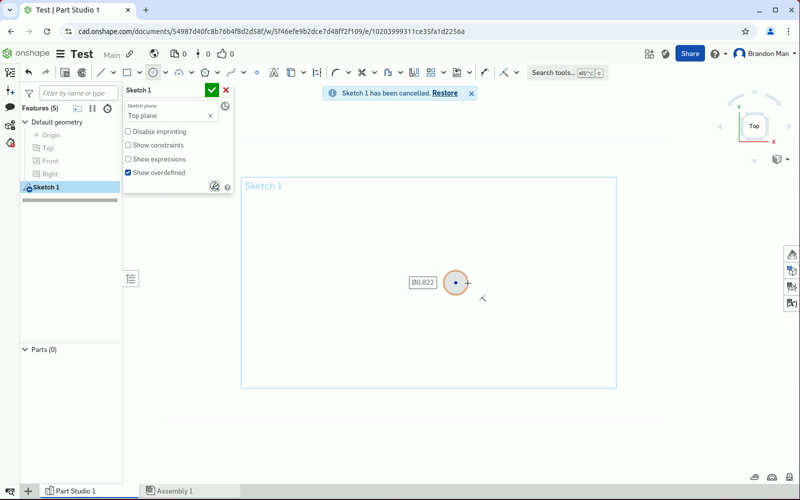
scroll(-6)
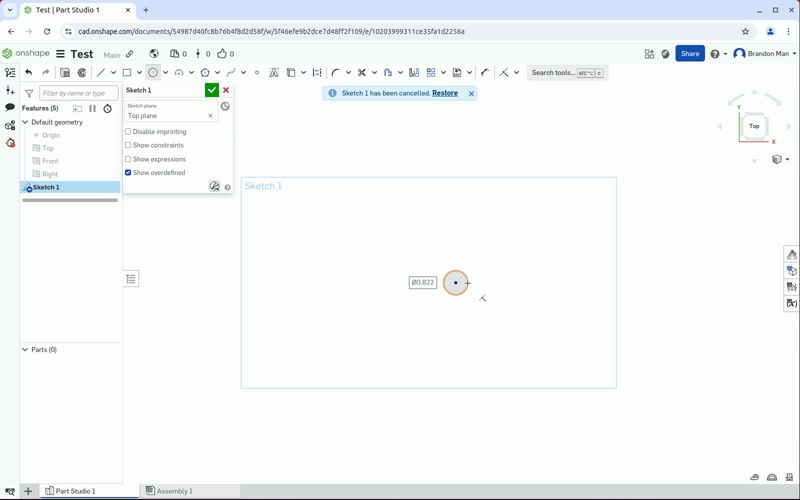
scroll(-6)
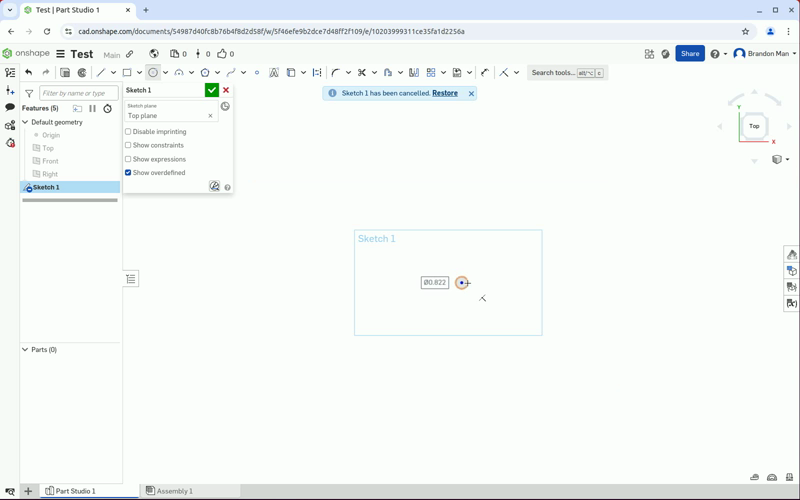
scroll(-6)
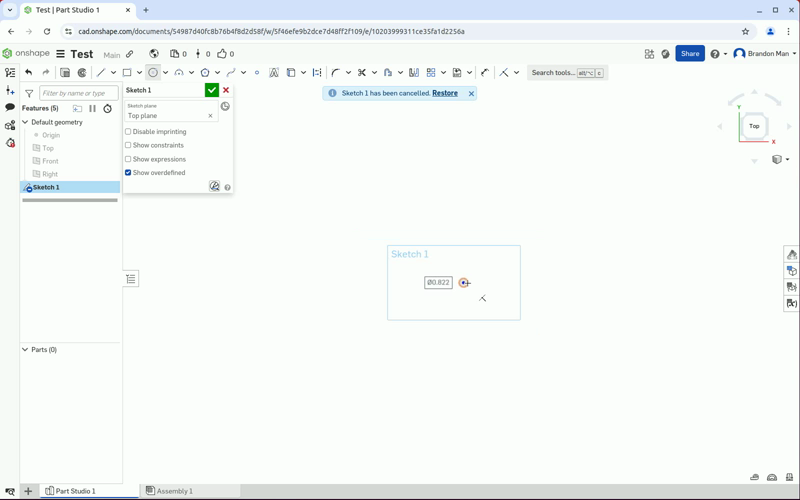
scroll(-6)
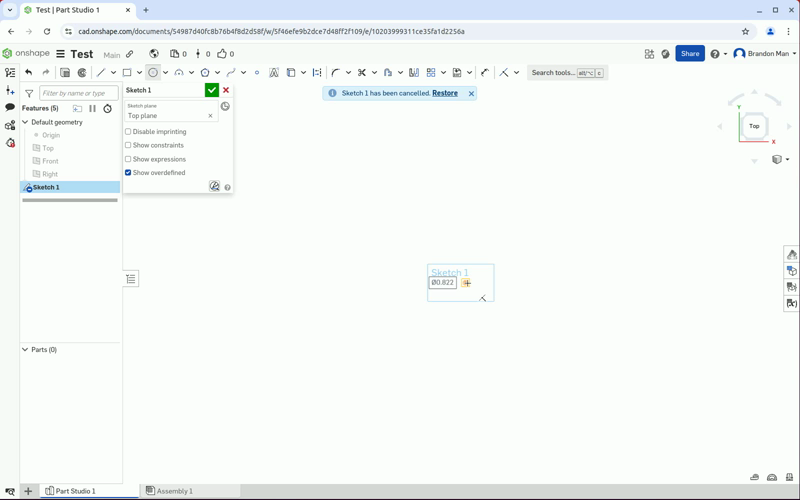
key(esc)
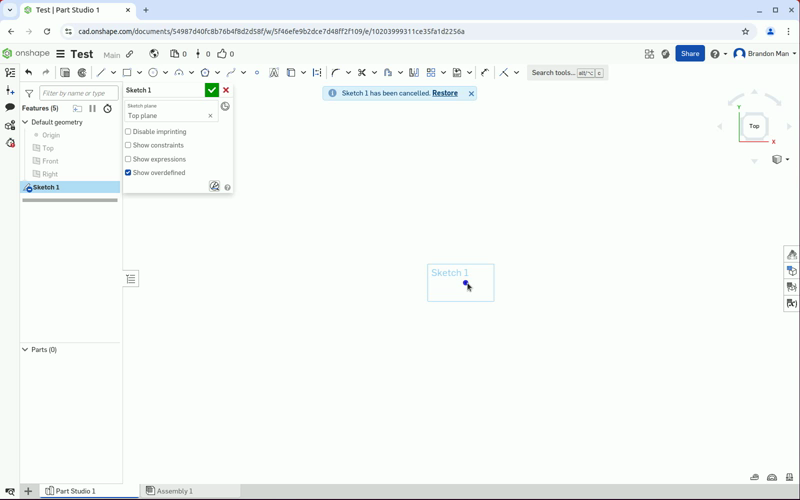
mouse_move(465, 284)
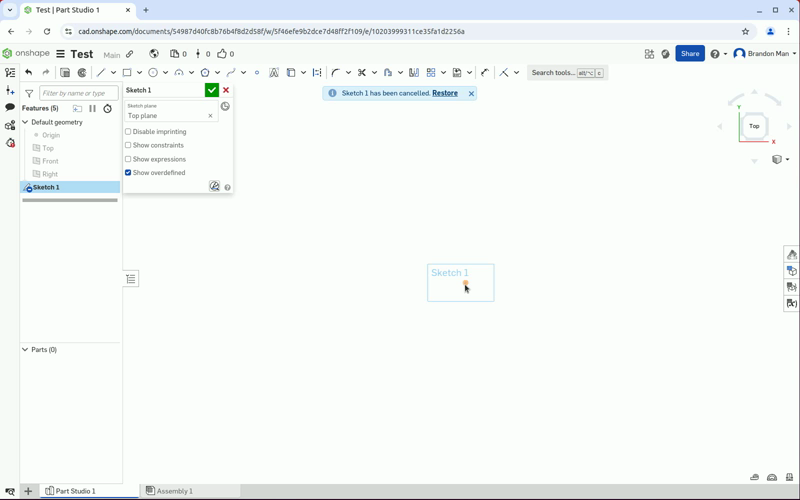
scroll(6)
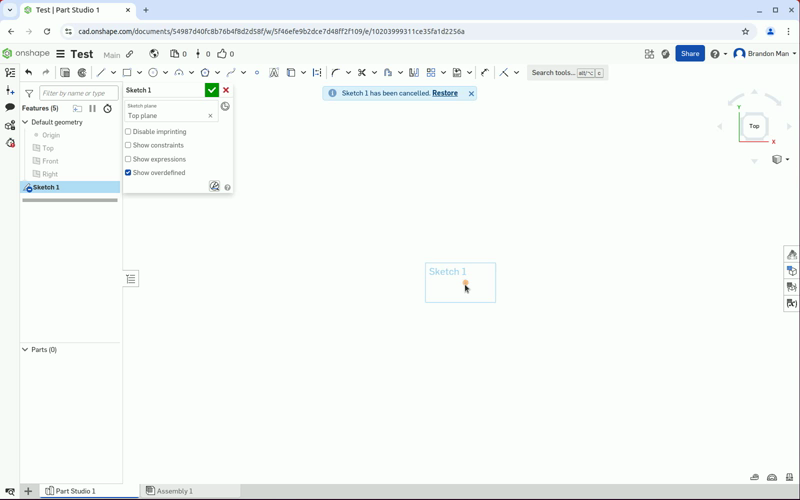
scroll(6)
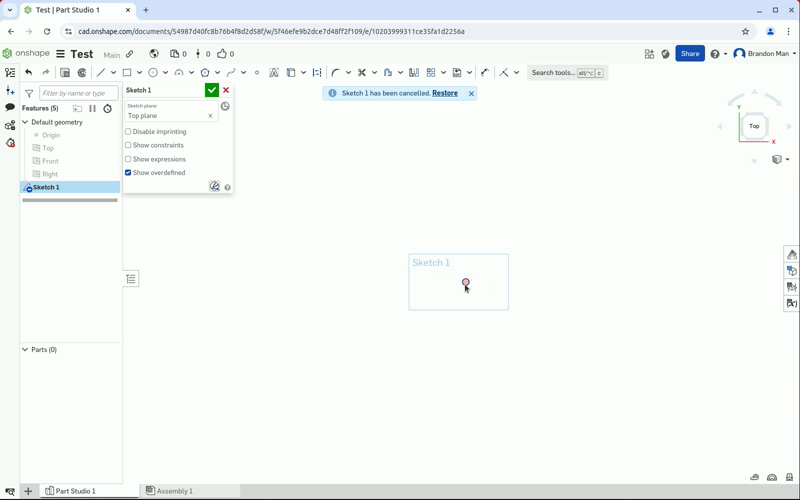
scroll(6)
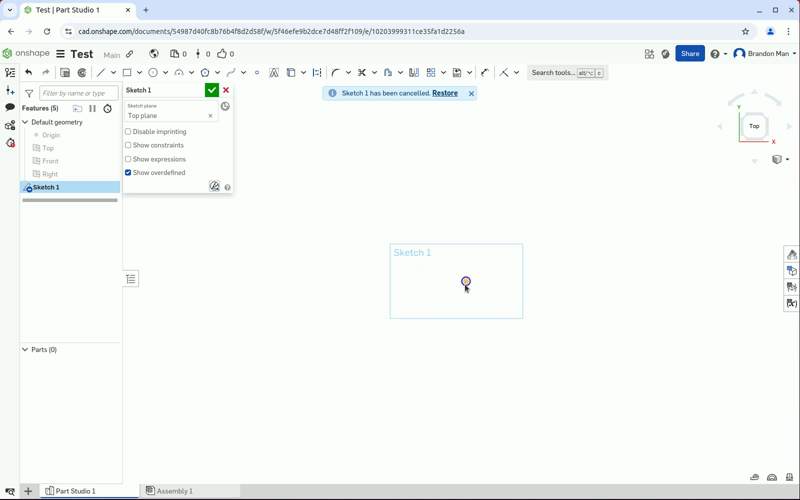
scroll(6)
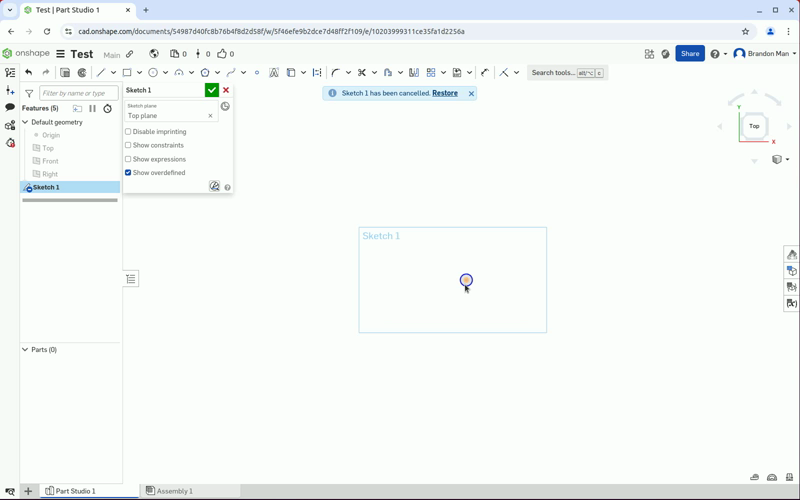
scroll(6)
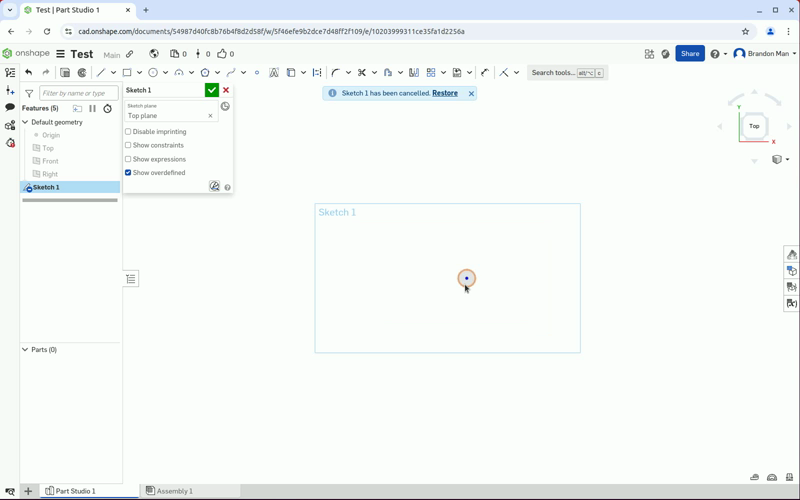
scroll(6)
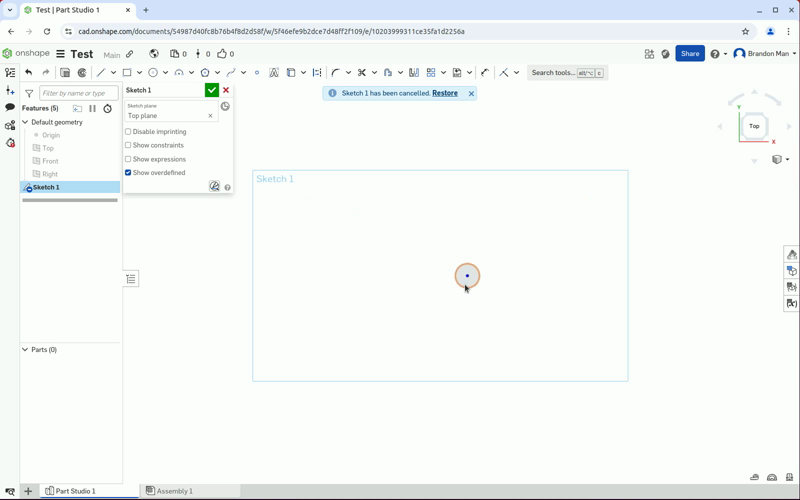
scroll(6)
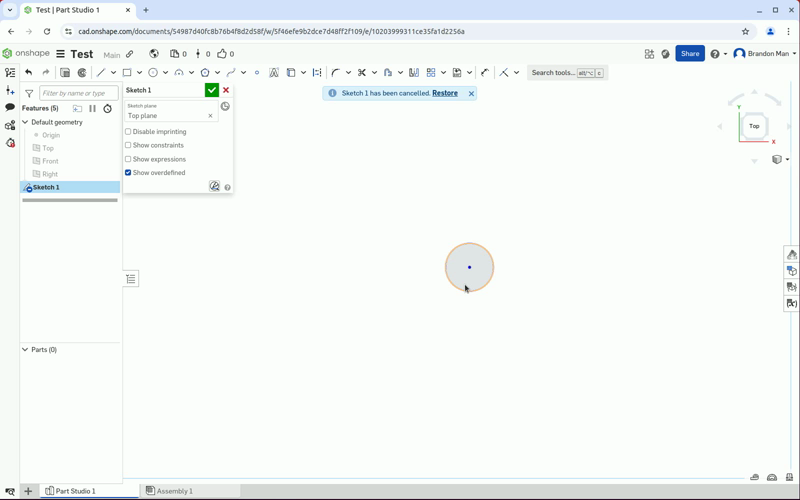
click(465, 284)
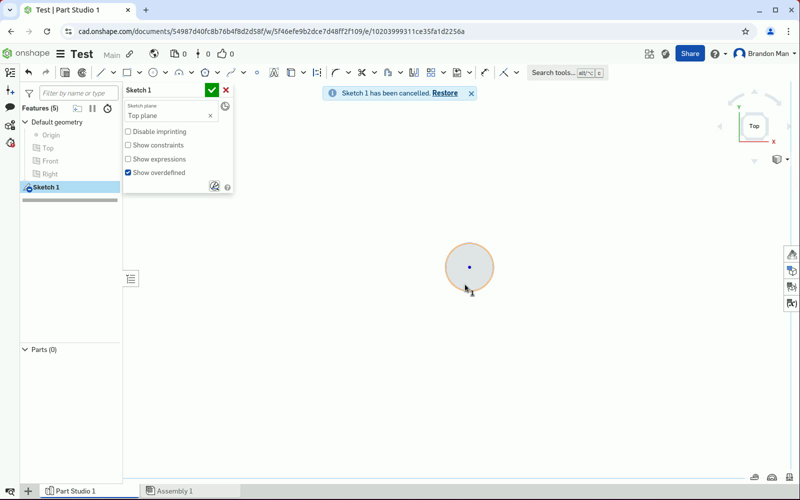
scroll(-6)
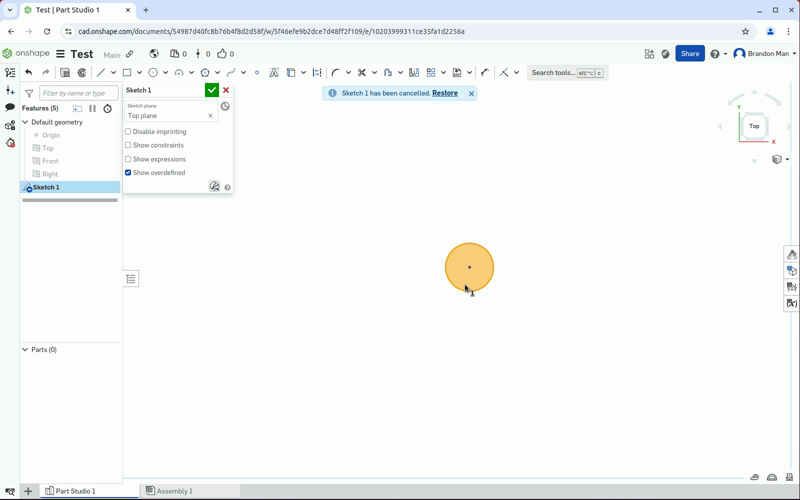
scroll(-6)
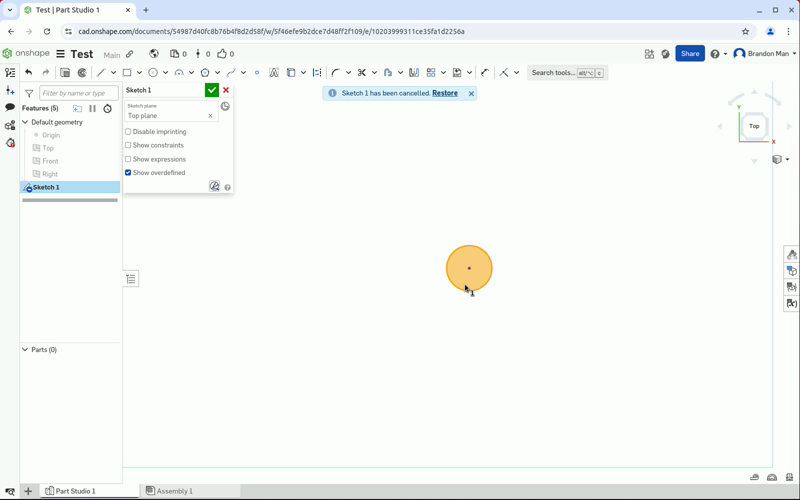
scroll(-6)
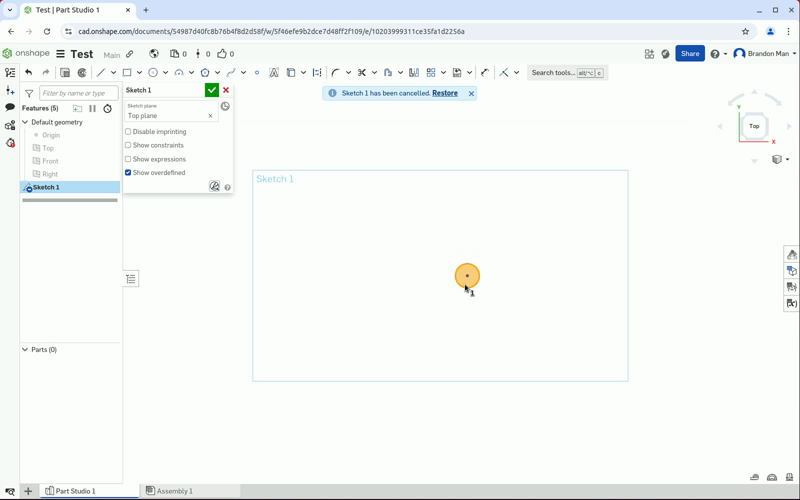
scroll(-6)
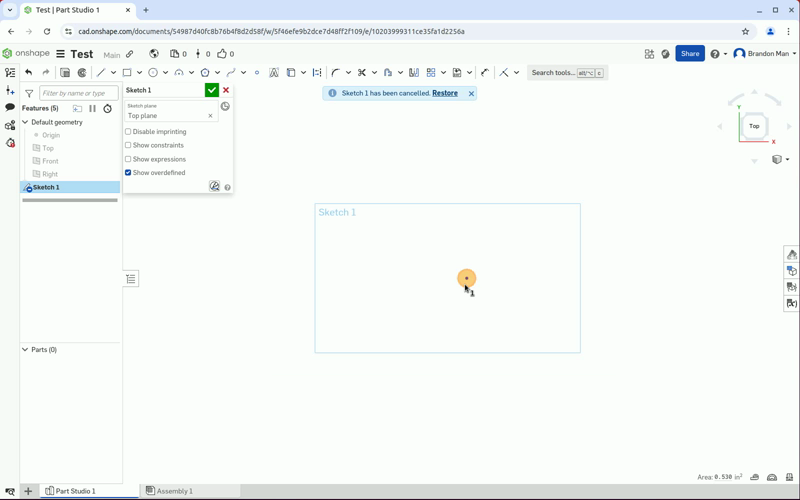
scroll(-6)
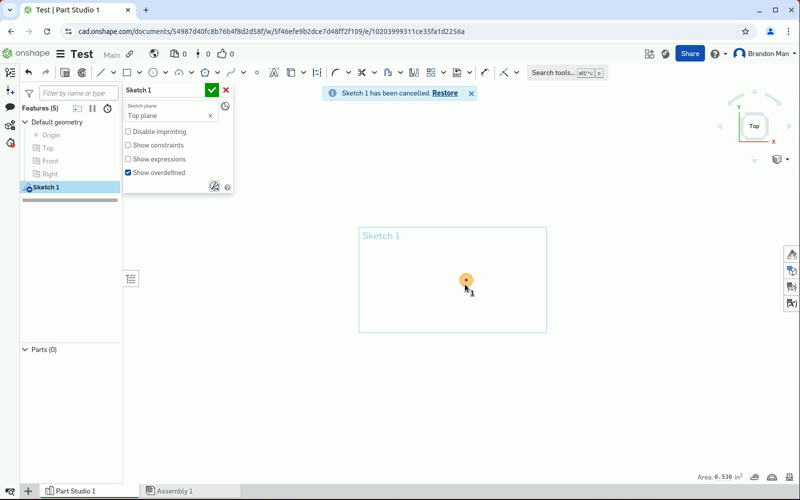
scroll(-6)
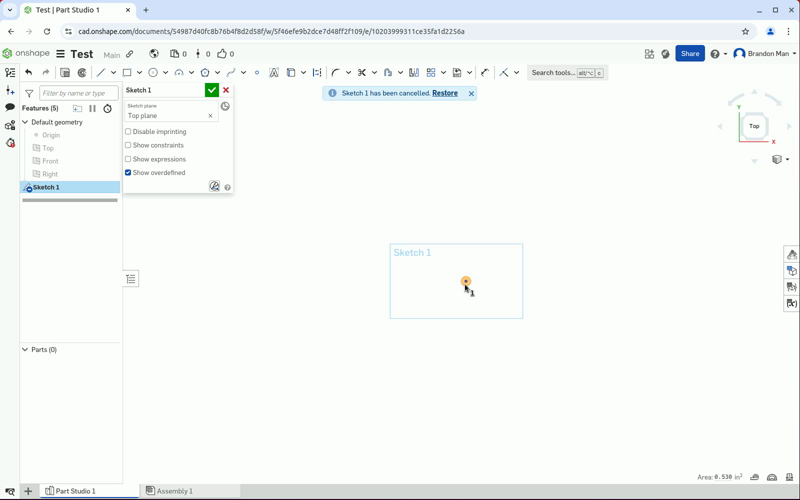
scroll(-6)
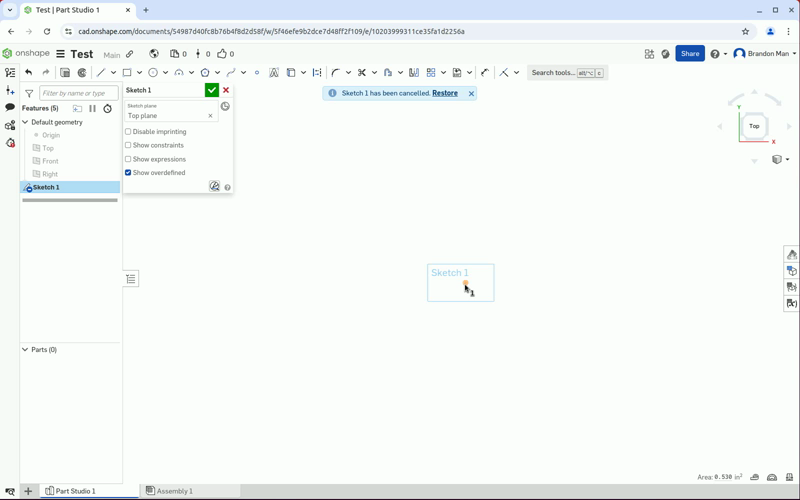
mouse_move(73, 352)
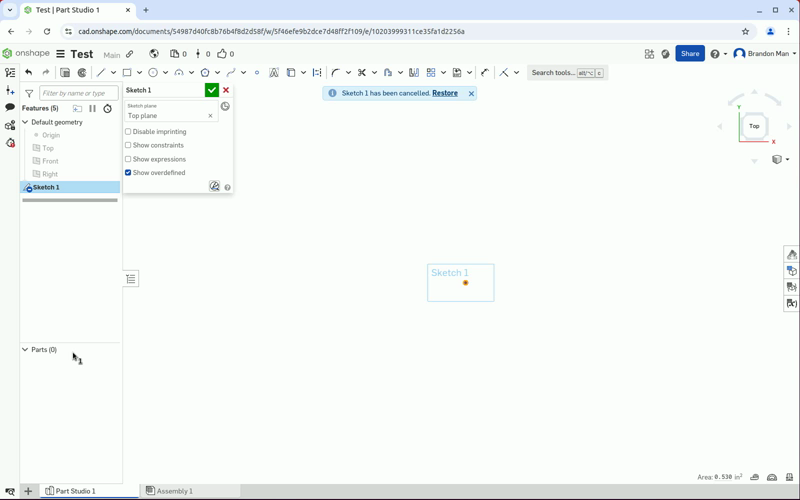
key(shift+y)
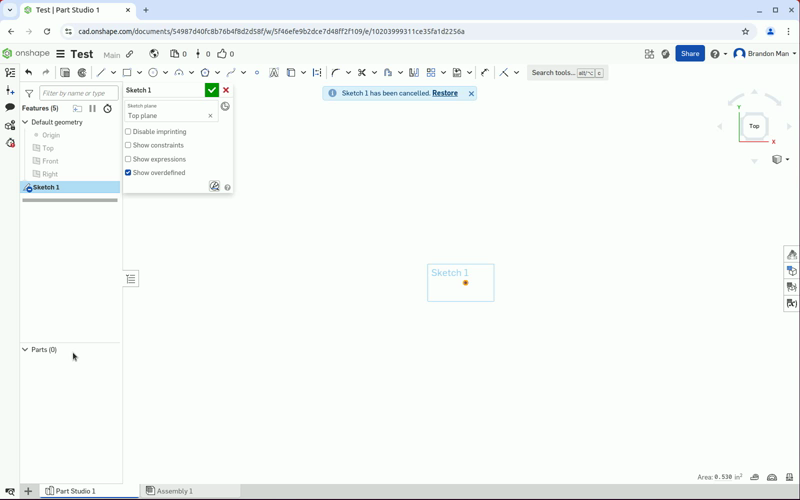
key(shift+e)
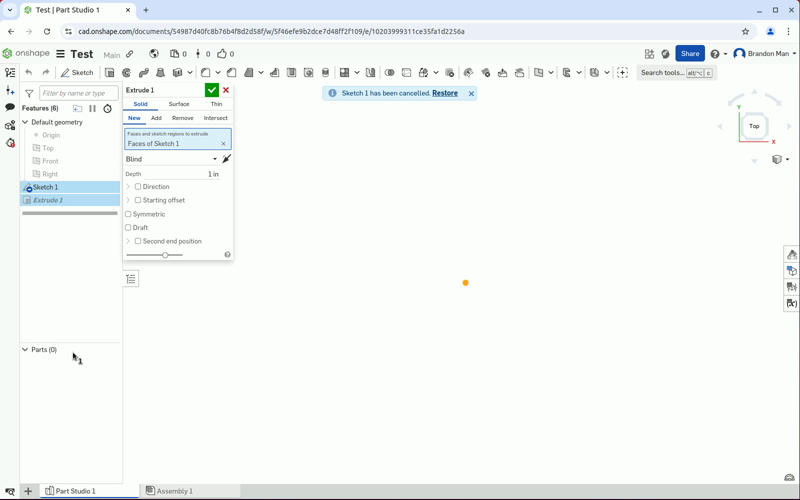
mouse_move(143, 106)
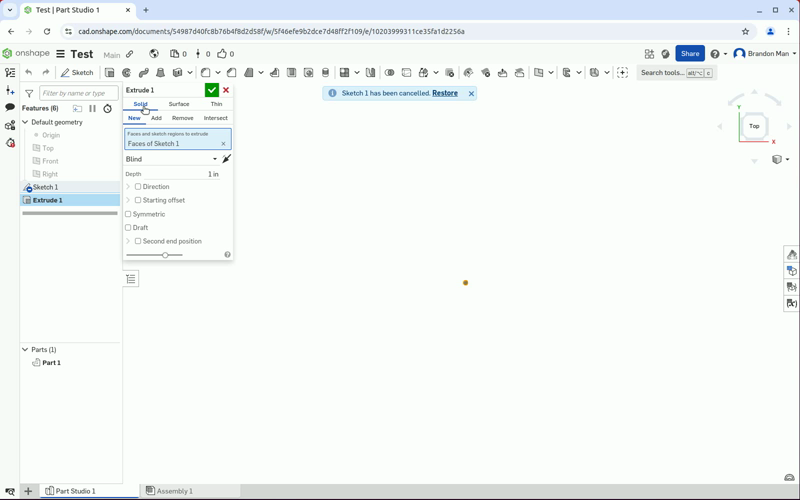
click(143, 106)
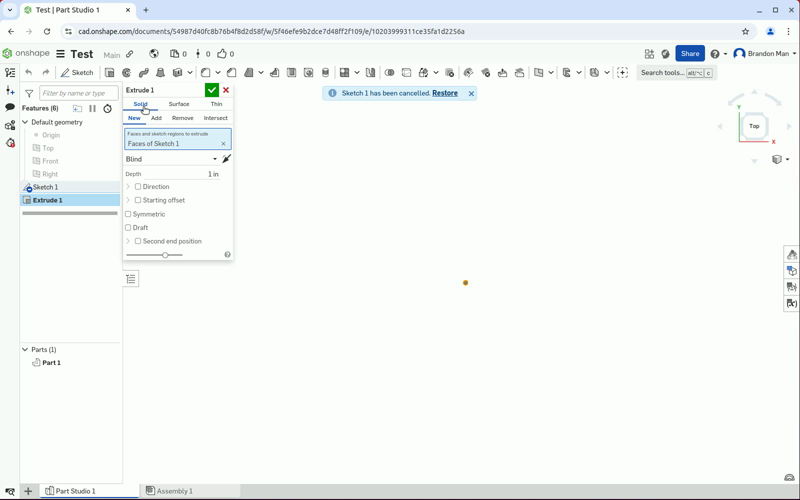
mouse_move(137, 120)
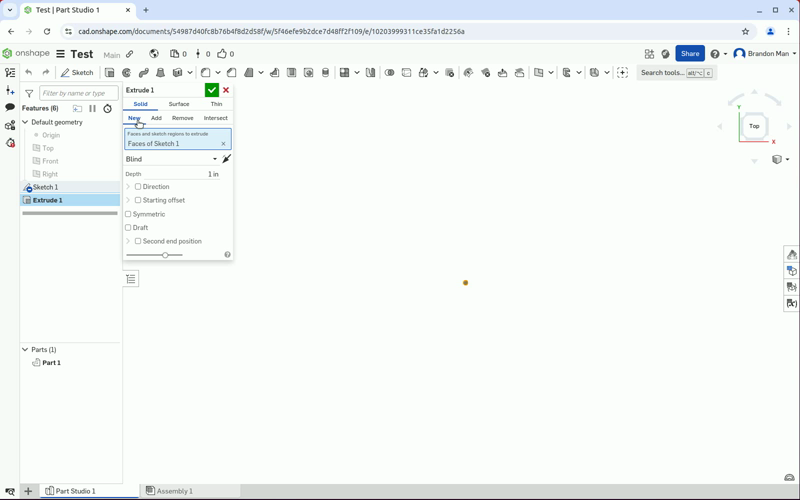
click(137, 120)
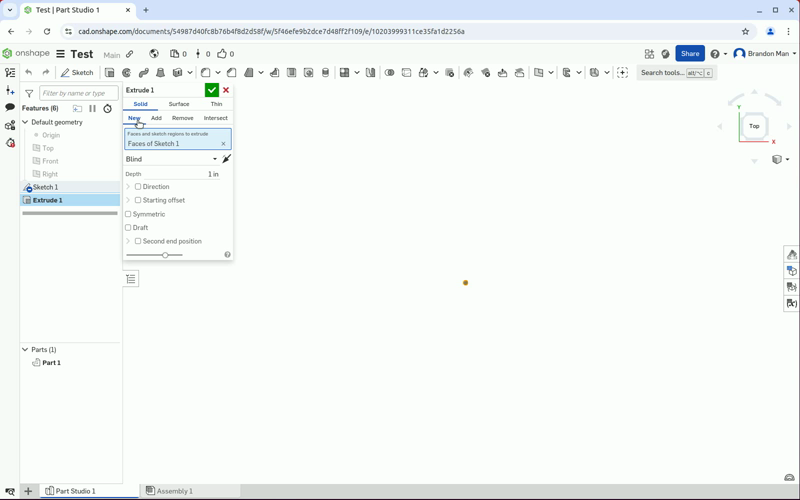
key(tab, 4)
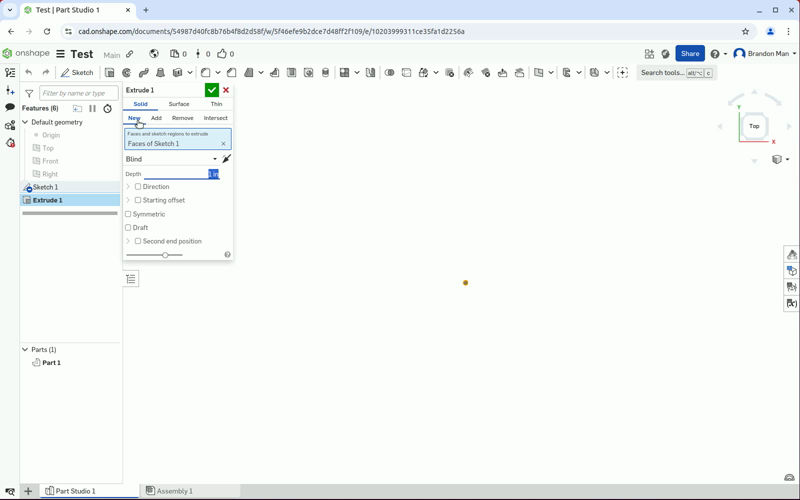
text(23.108)
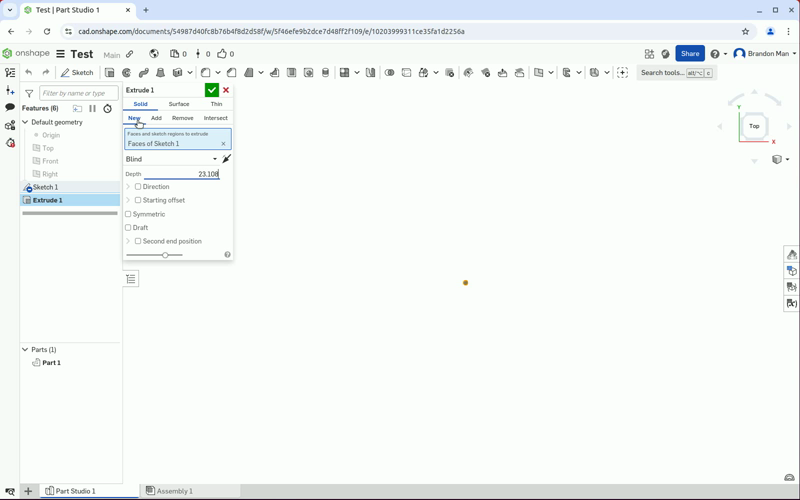
key(enter)
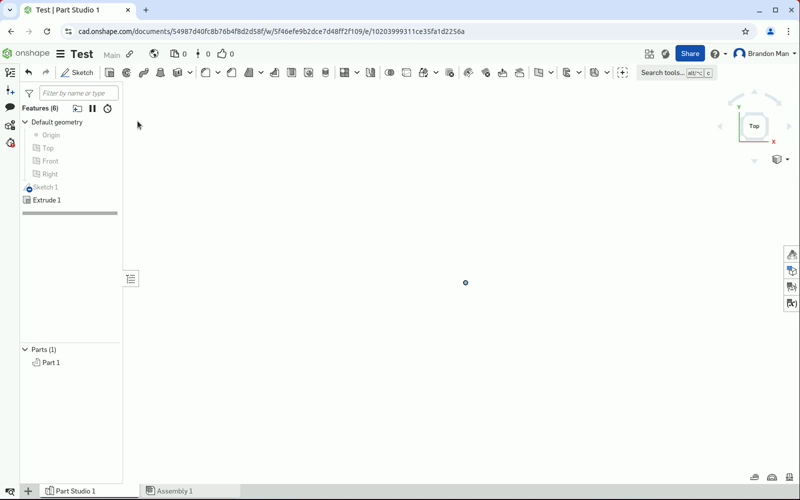
key(shift+h)
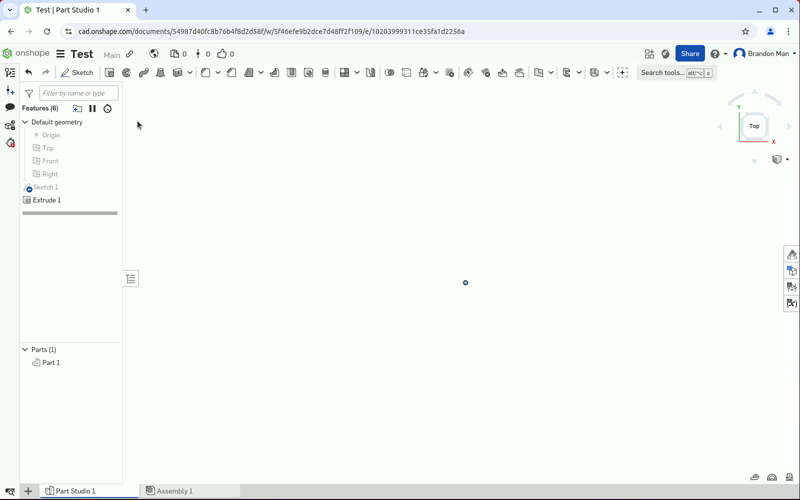
key(shift+h)
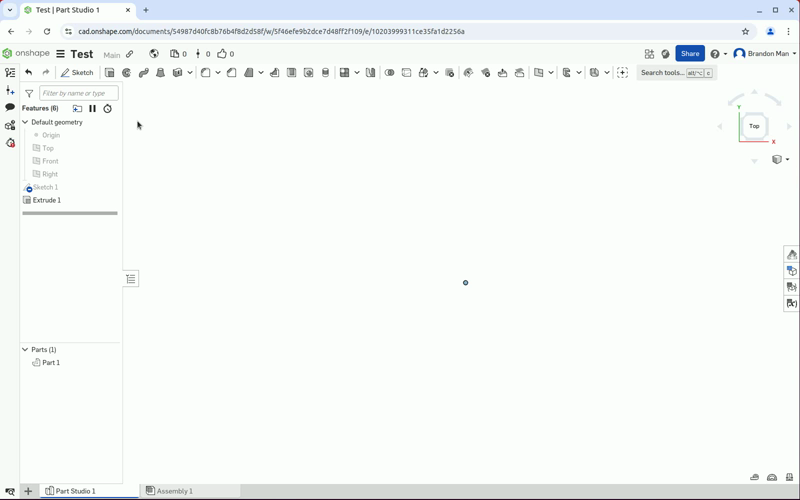
mouse_move(73, 189)
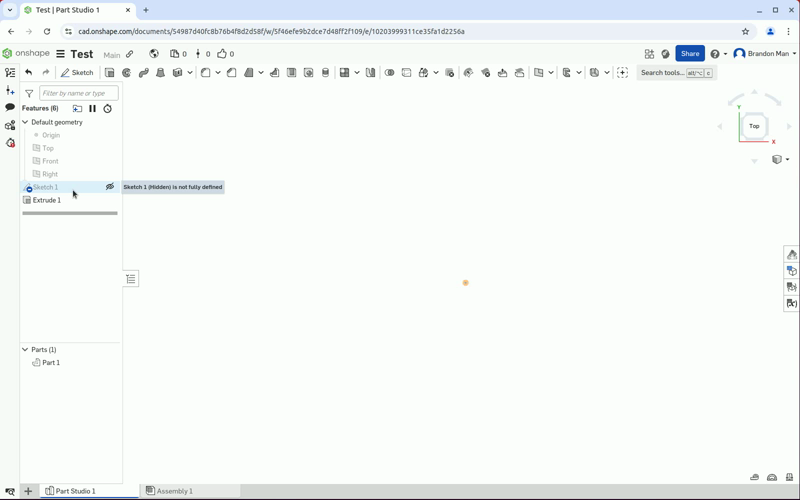
click(73, 189)
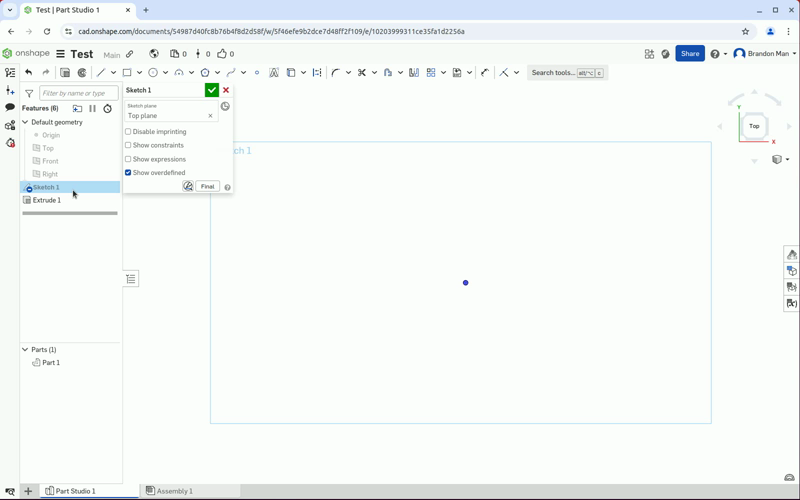
mouse_move(229, 92)
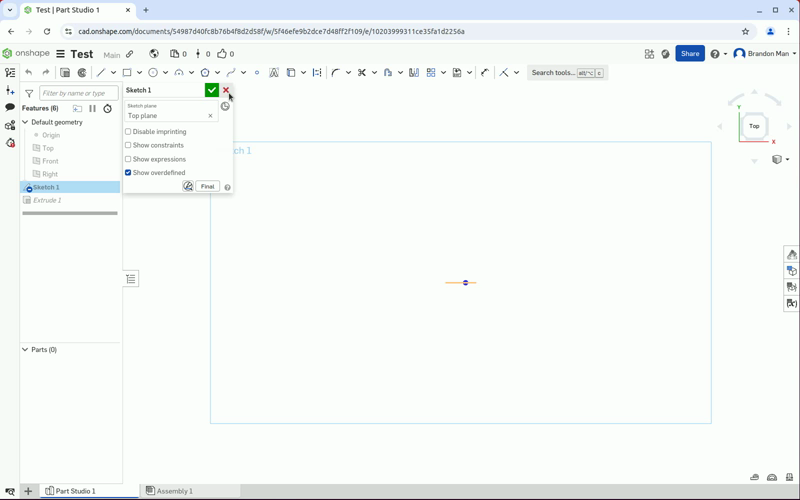
click(229, 92)
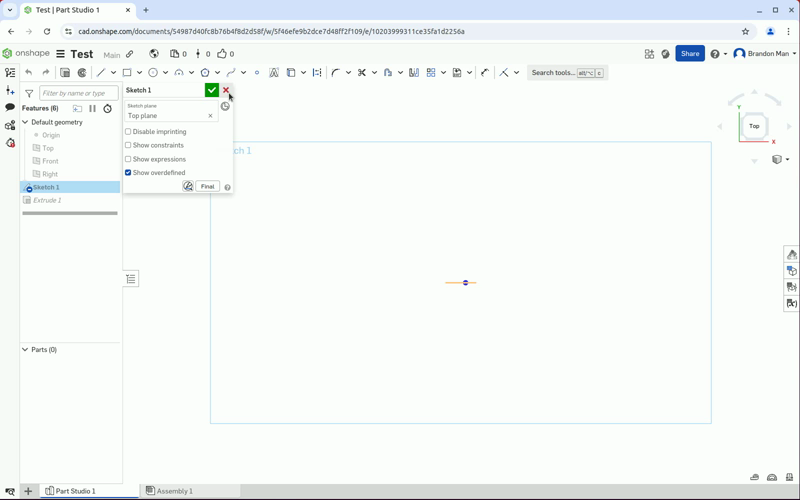
key(shift+s)
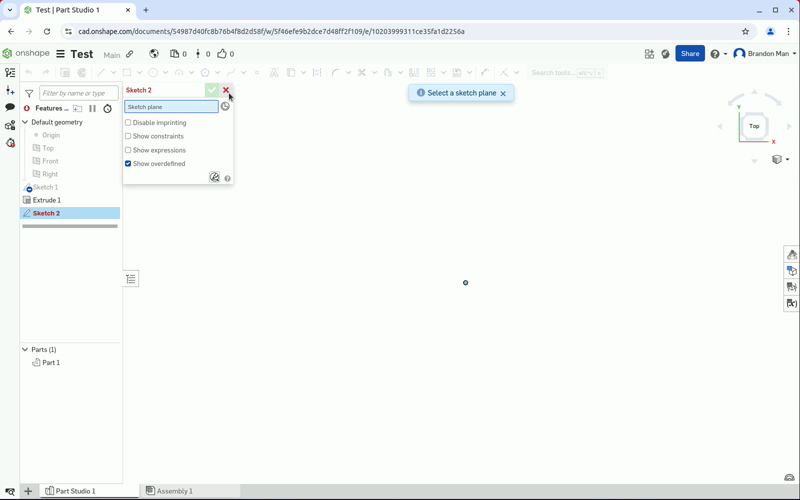
mouse_move(73, 150)
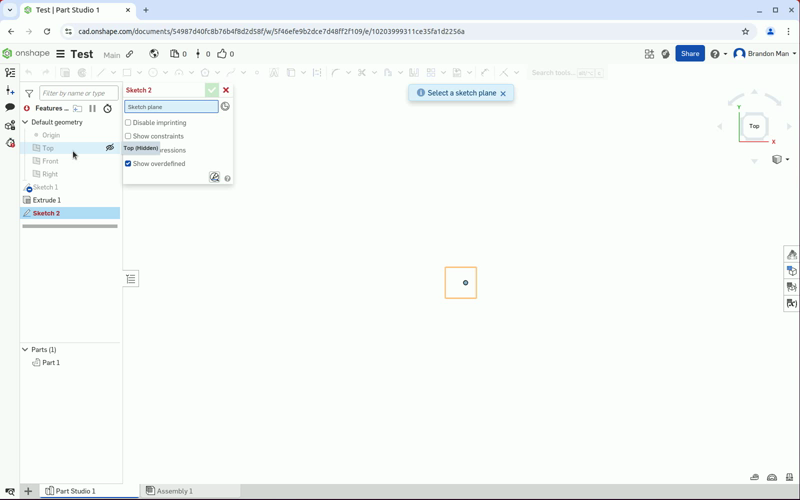
click(73, 150)
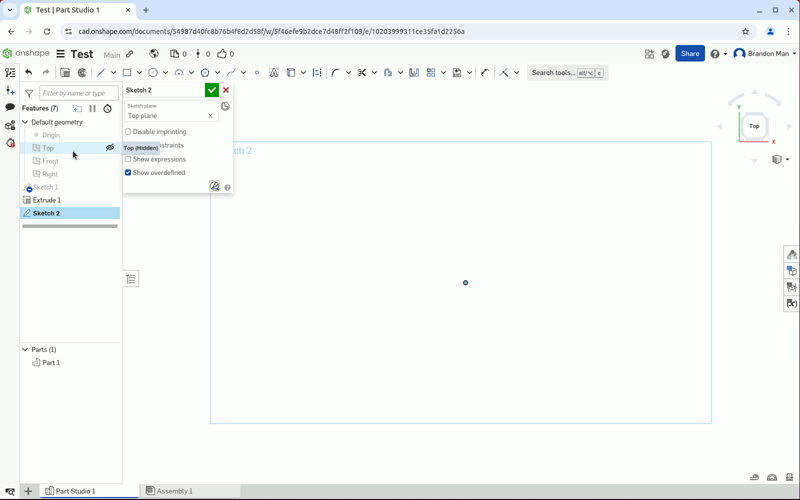
mouse_move(73, 352)
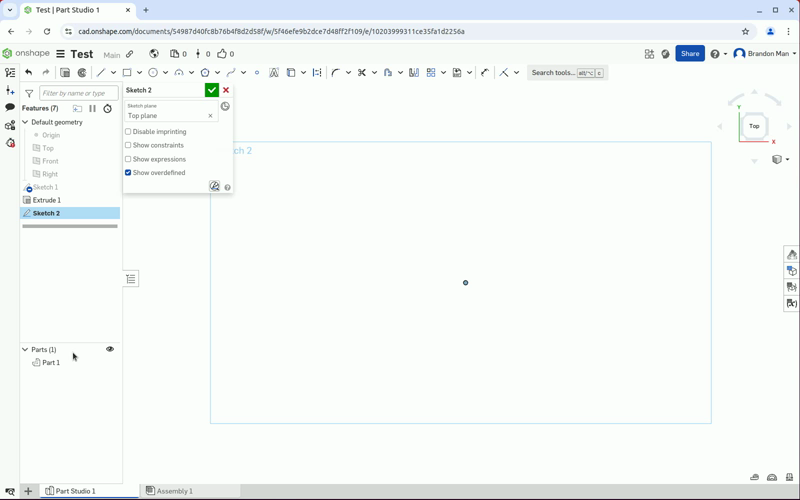
key(y)
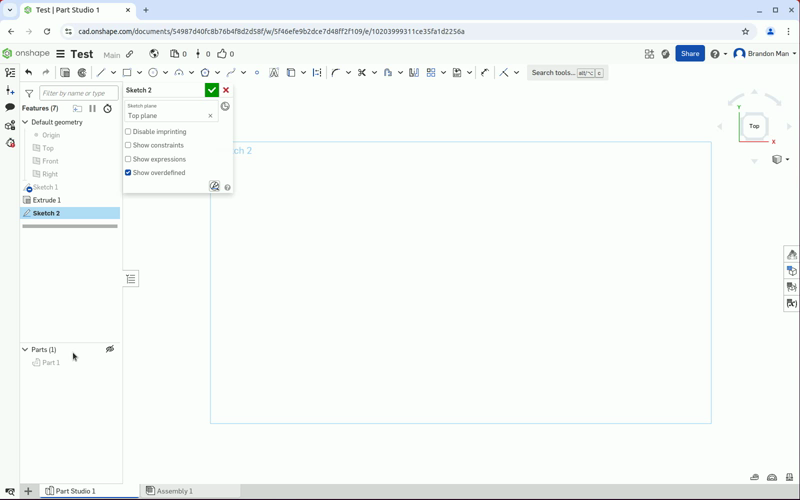
key(c)
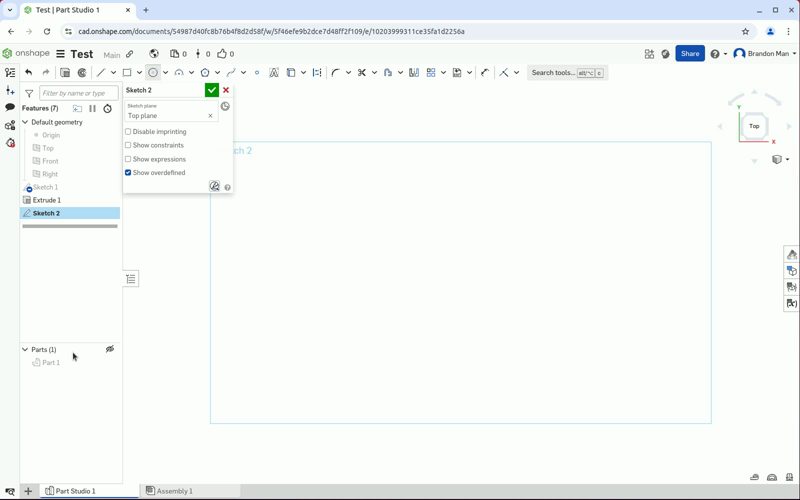
key_down(shift)
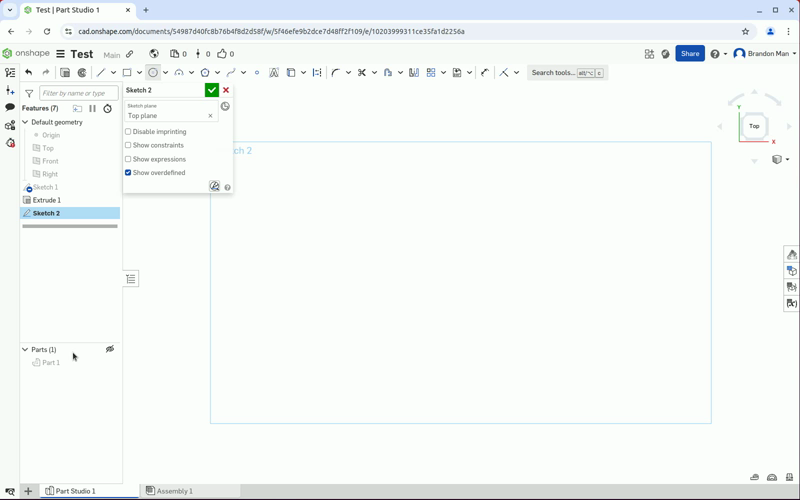
mouse_move(461, 282)
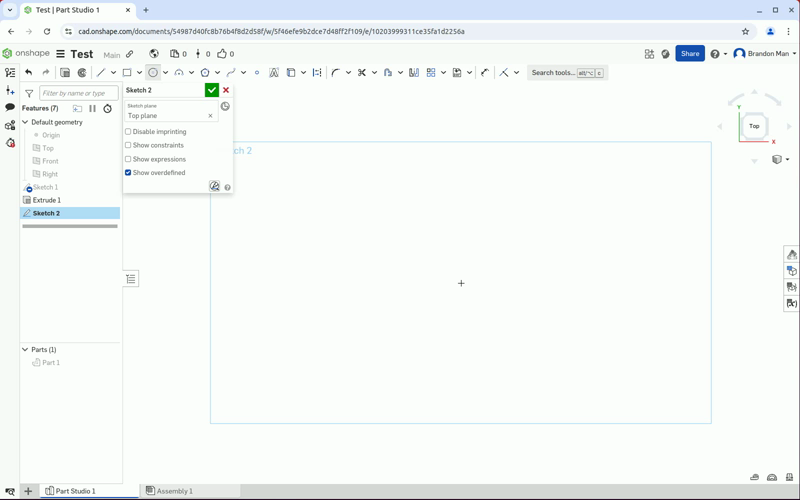
click(461, 282)
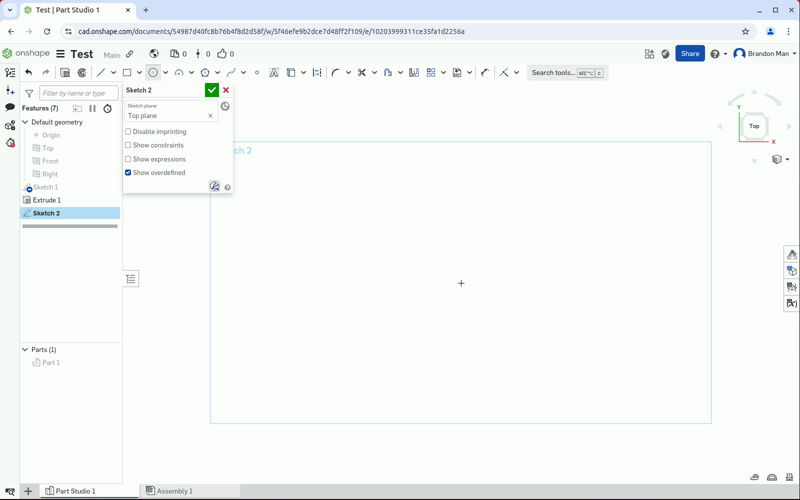
key_up(shift)
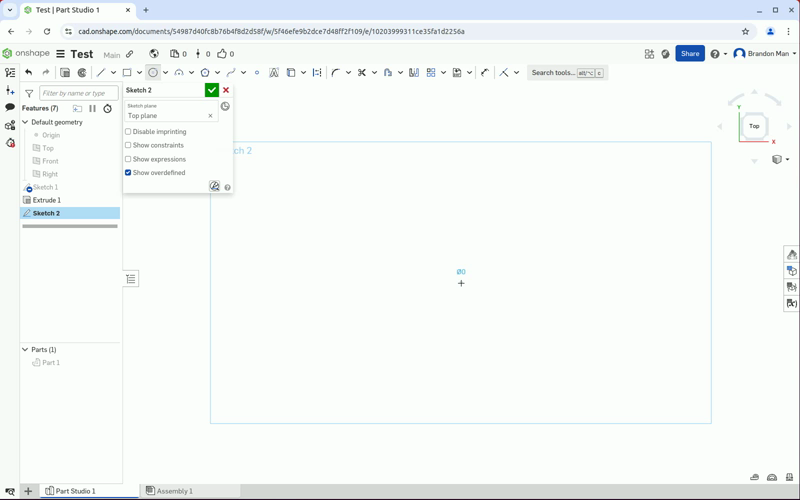
mouse_move(463, 282)
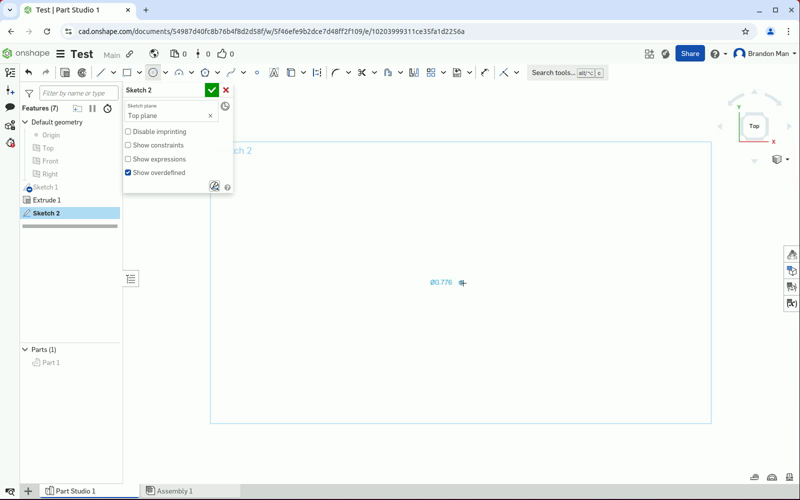
scroll(6)
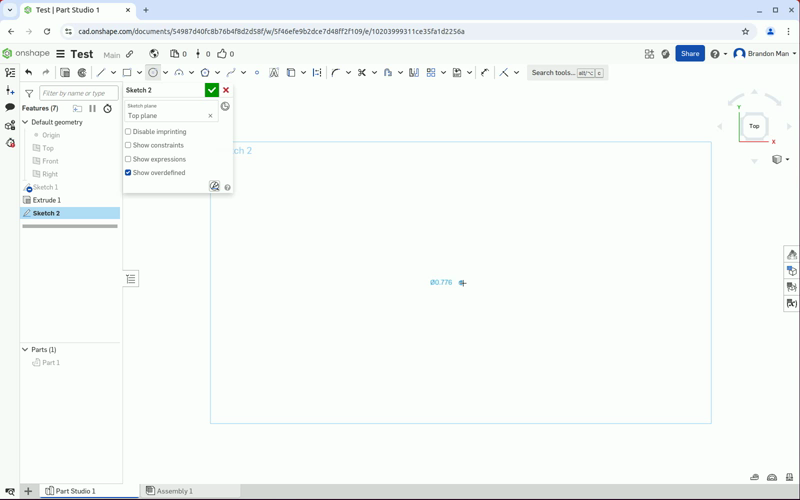
scroll(6)
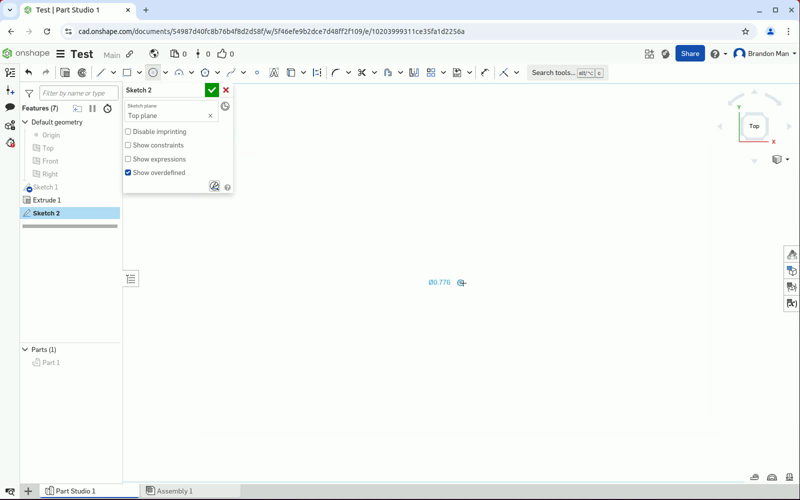
scroll(6)
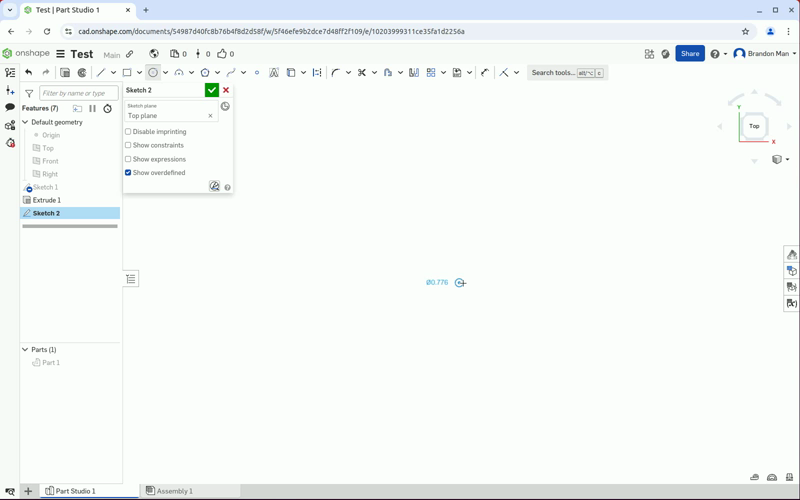
scroll(6)
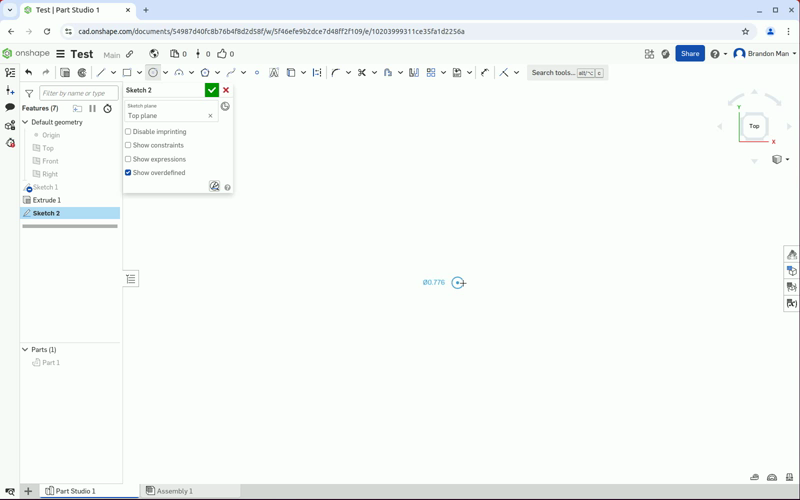
scroll(6)
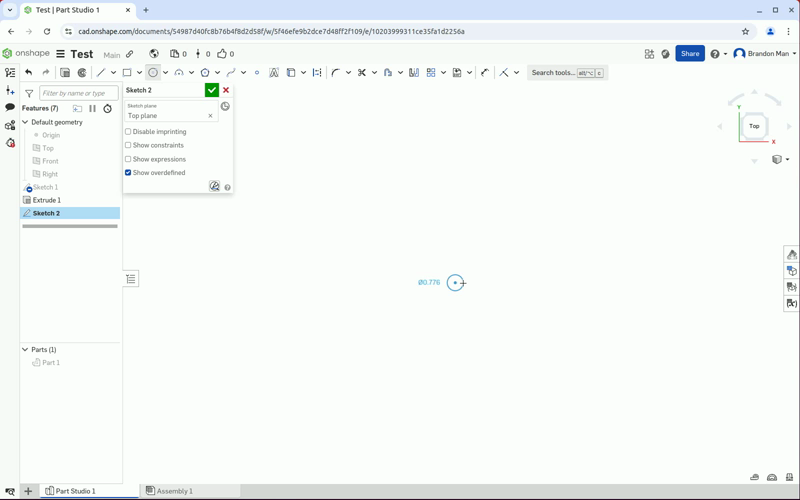
scroll(6)
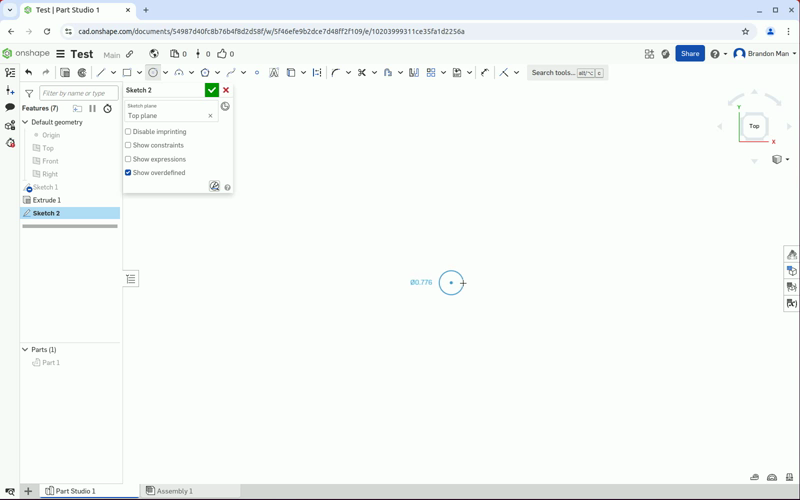
scroll(6)
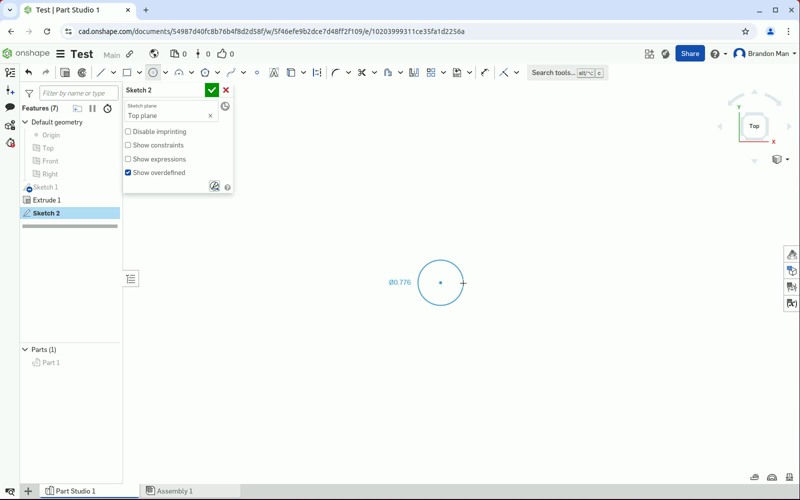
click(463, 282)
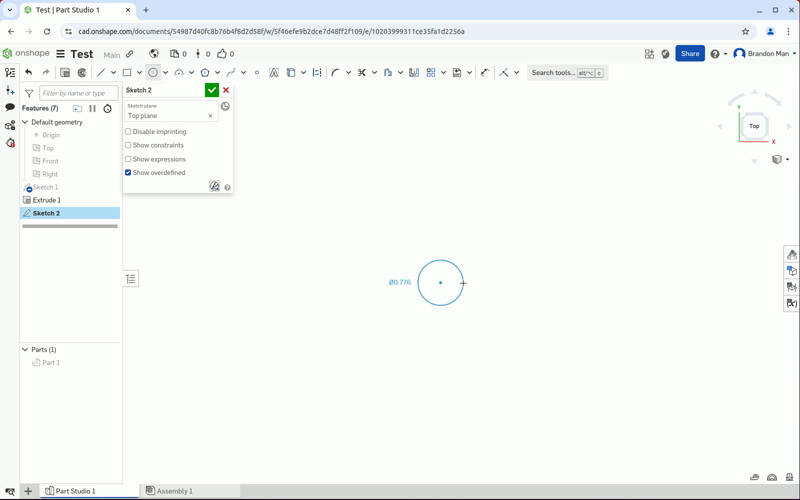
scroll(-6)
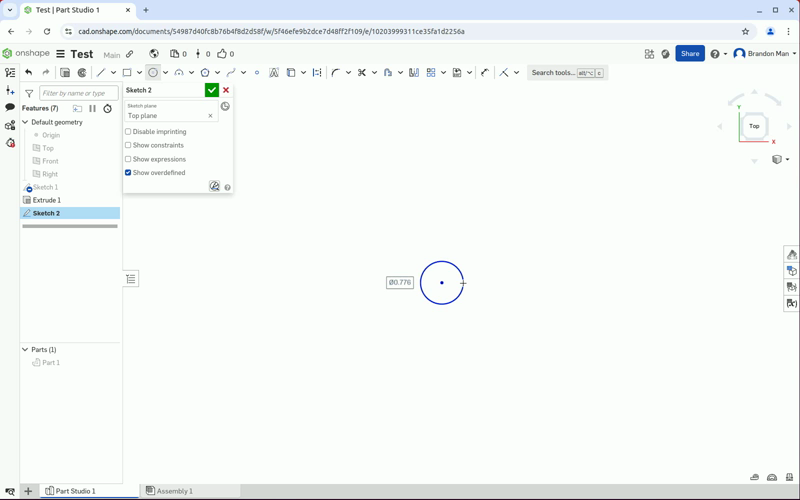
scroll(-6)
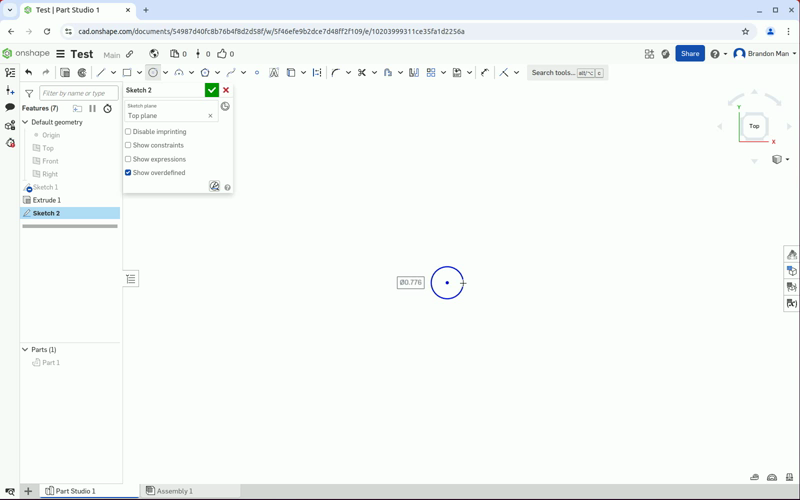
scroll(-6)
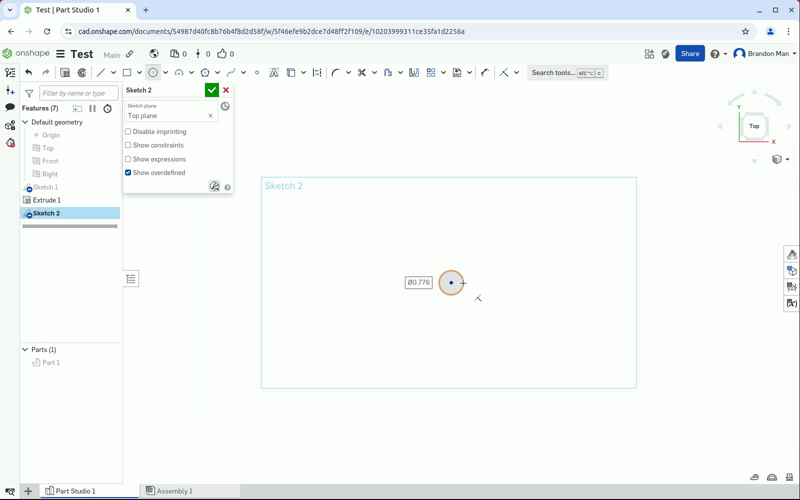
scroll(-6)
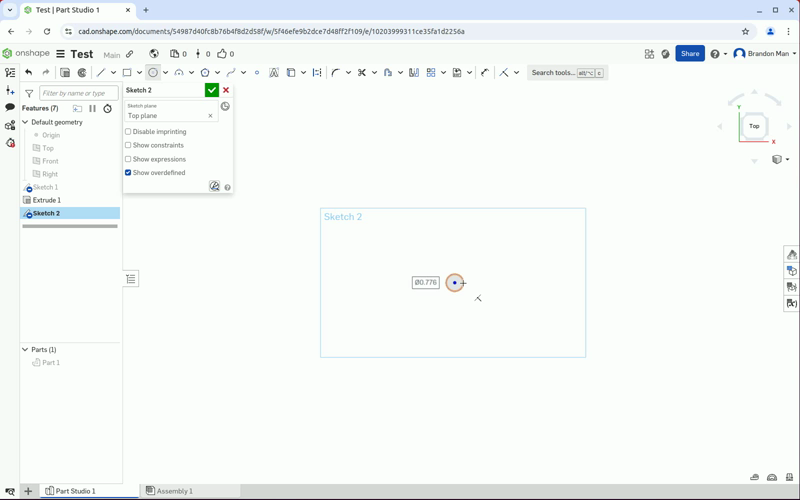
scroll(-6)
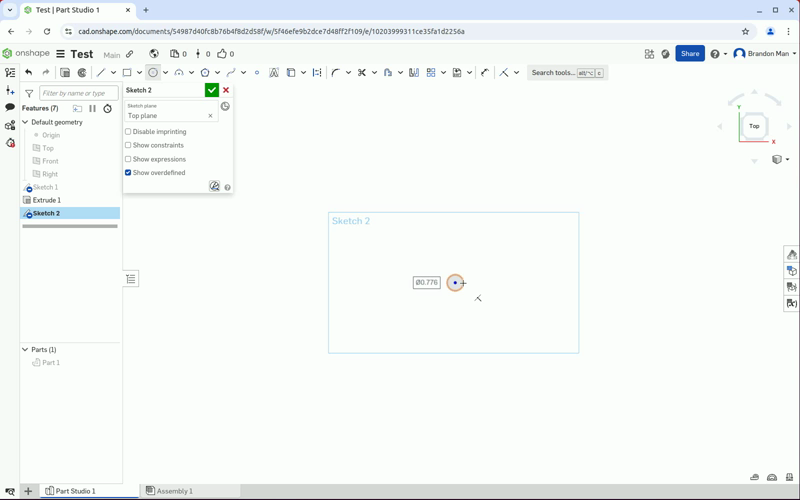
scroll(-6)
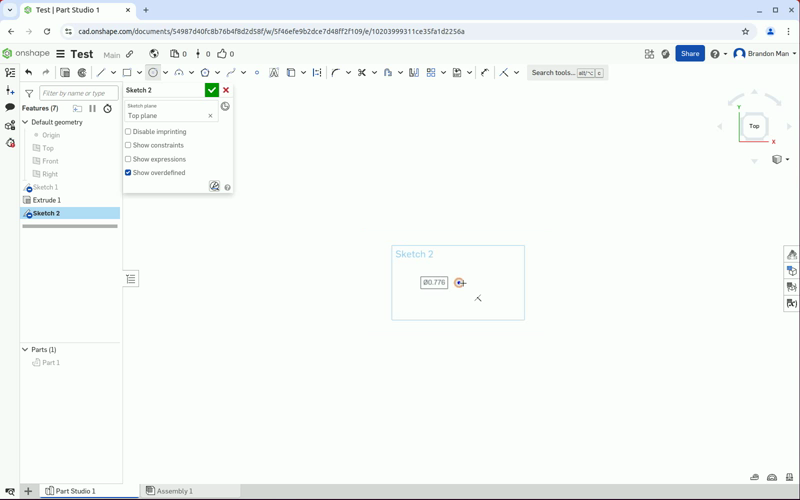
scroll(-6)
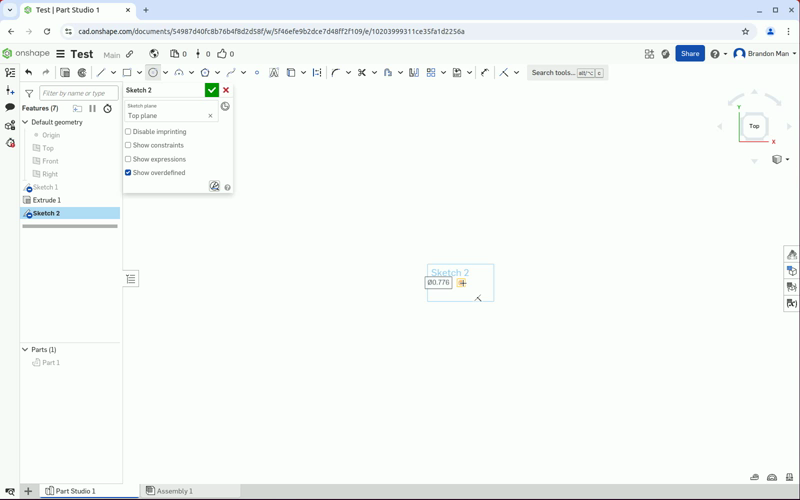
key(esc)
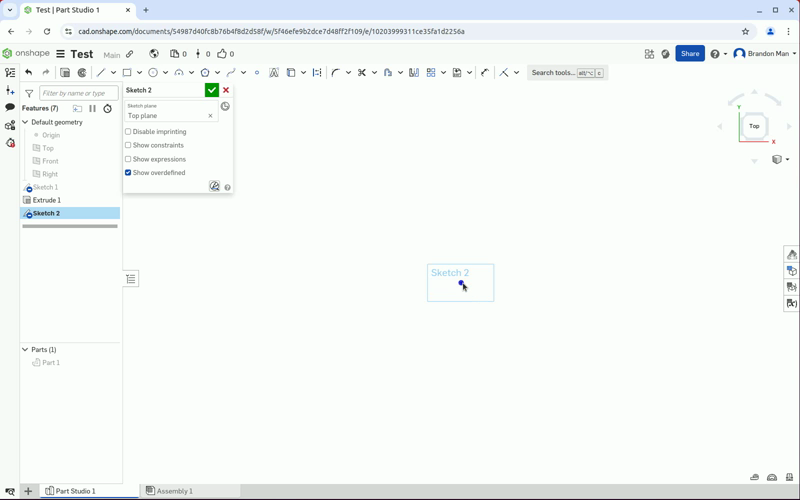
mouse_move(461, 283)
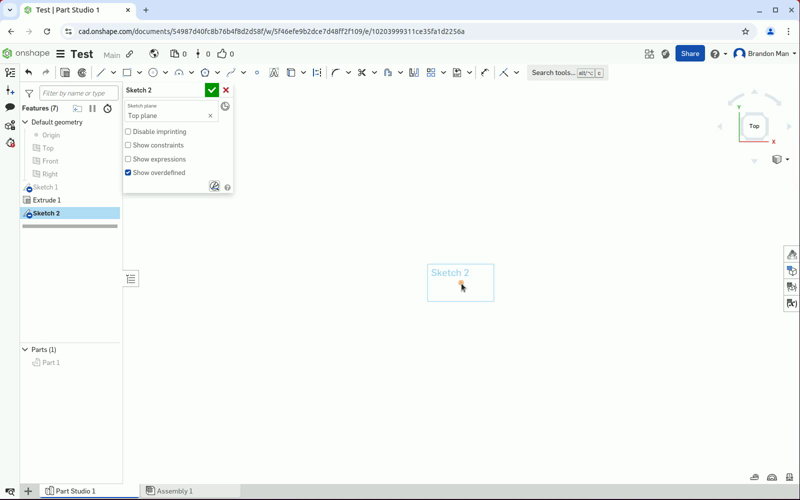
scroll(6)
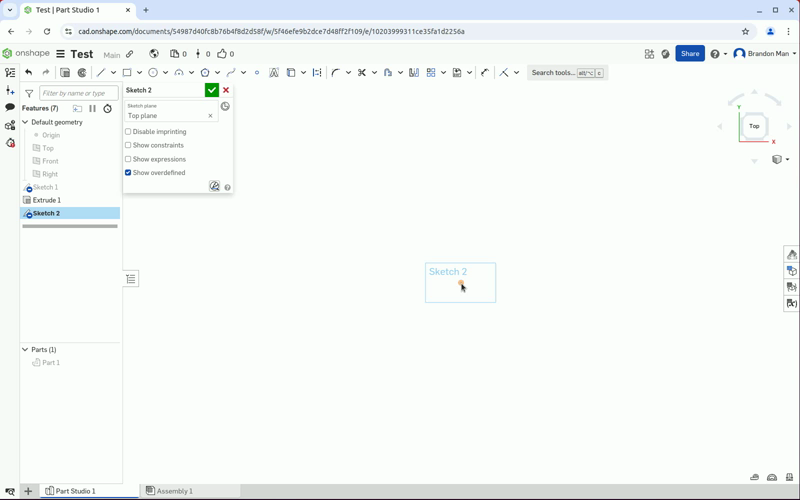
scroll(6)
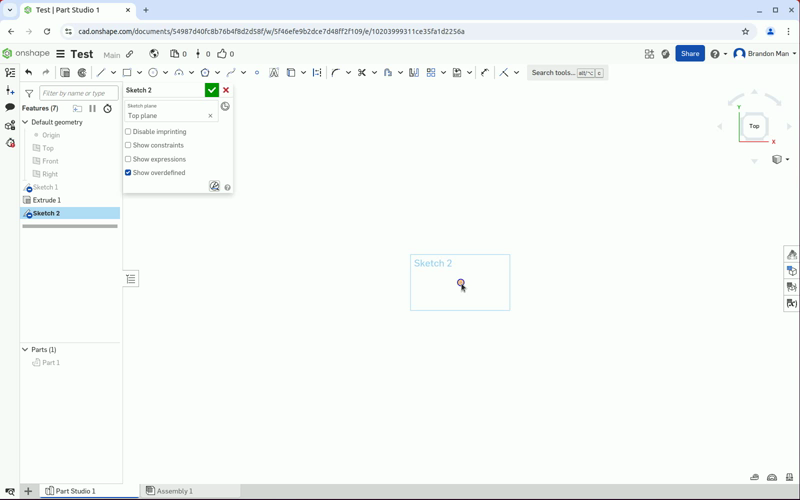
scroll(6)
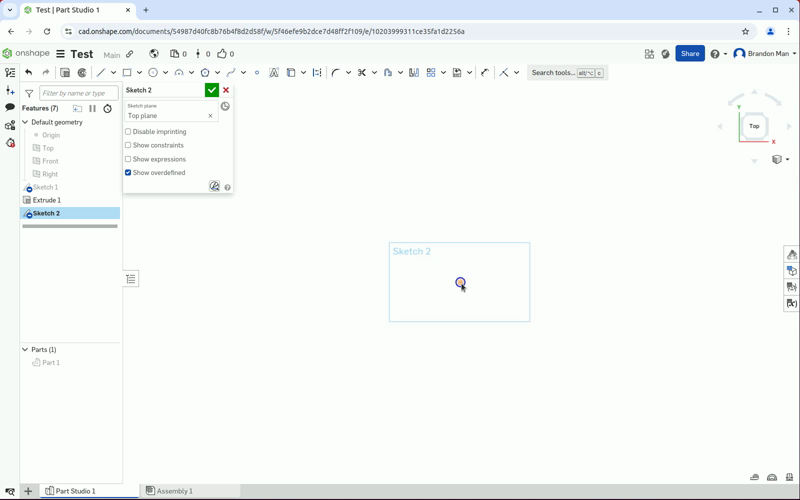
scroll(6)
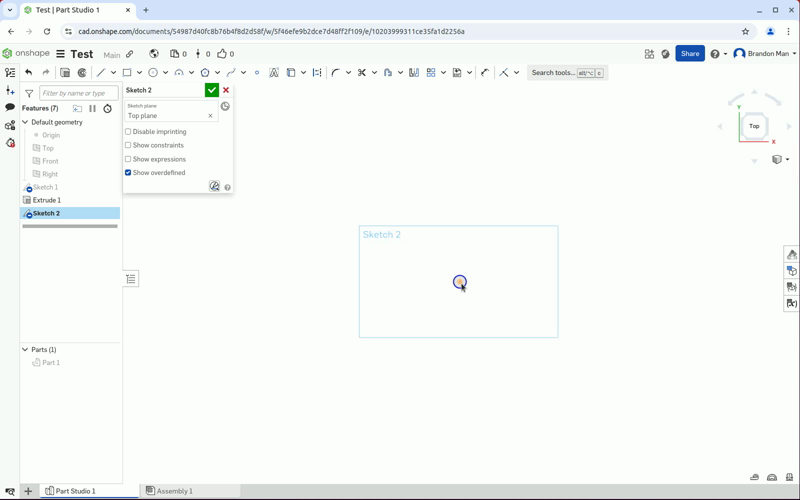
scroll(6)
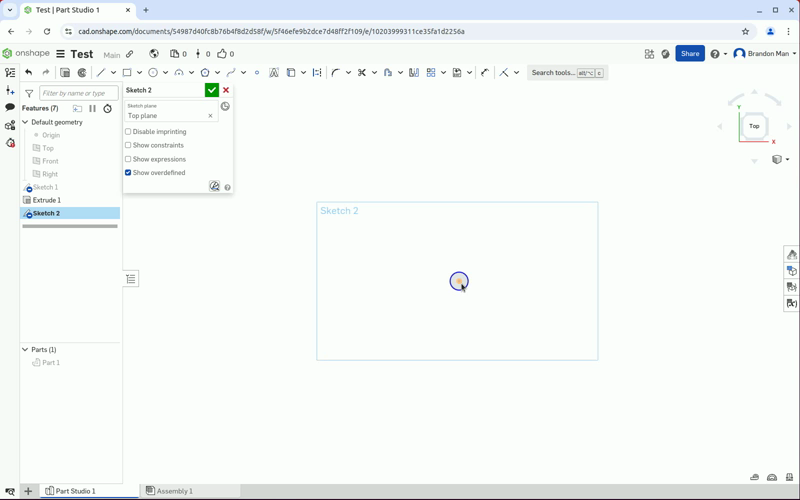
scroll(6)
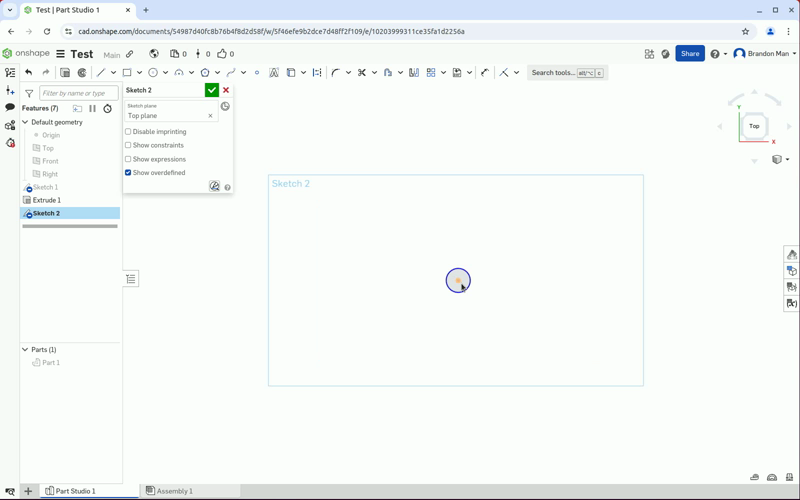
scroll(6)
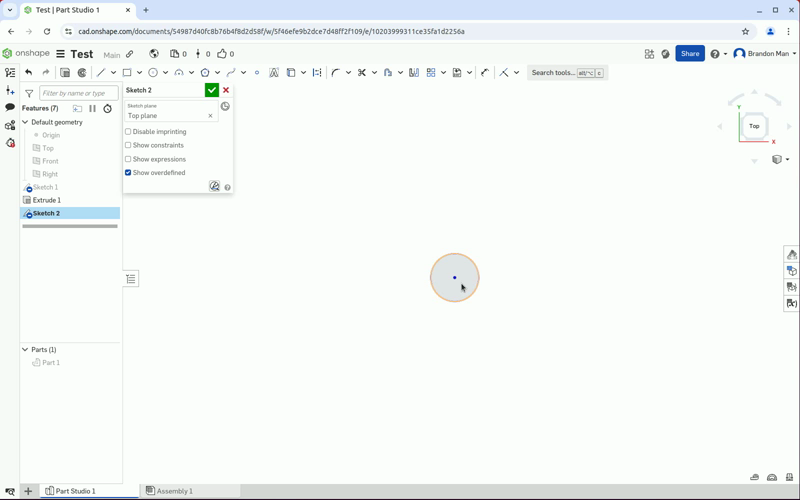
click(461, 283)
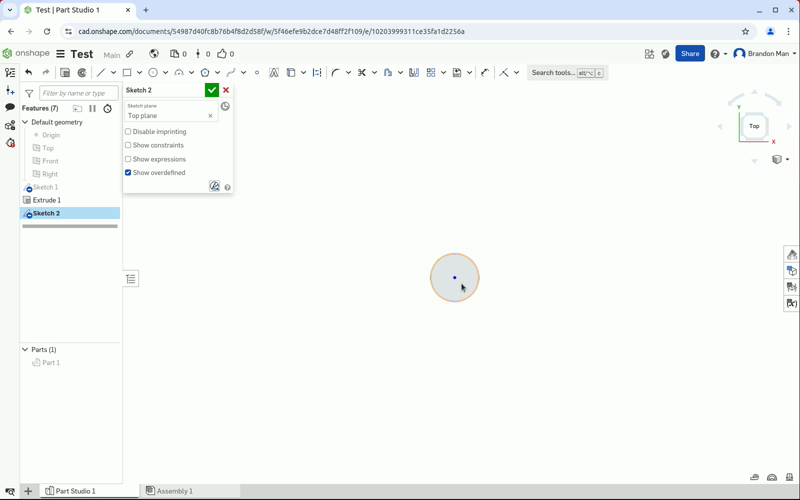
scroll(-6)
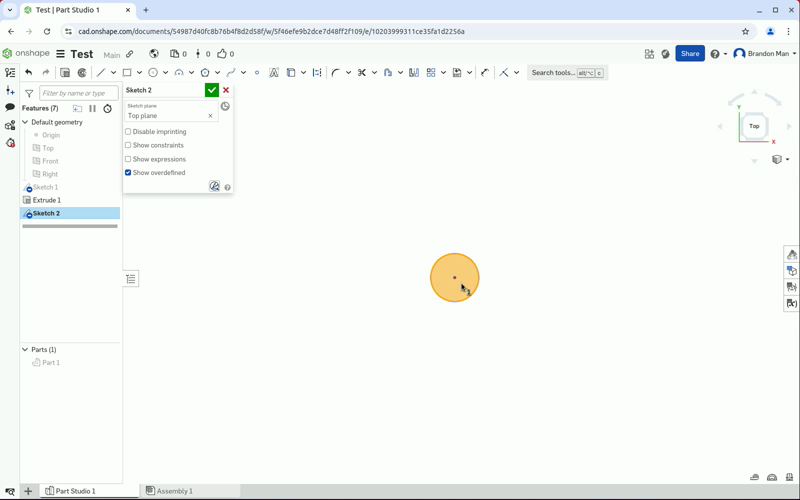
scroll(-6)
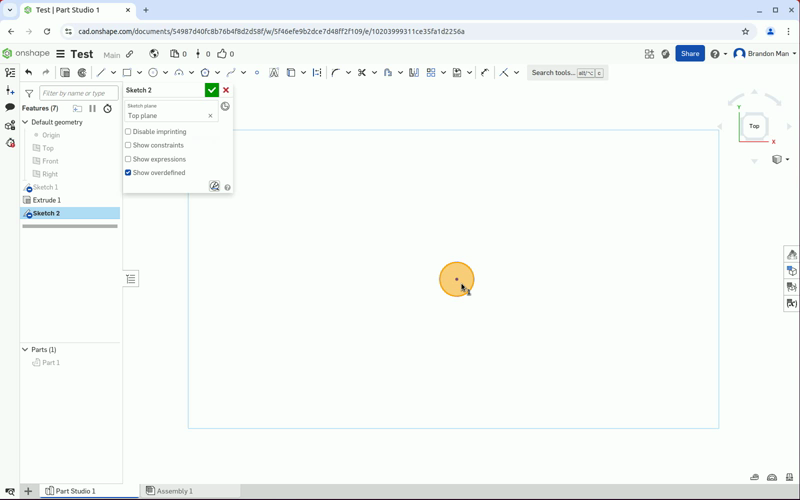
scroll(-6)
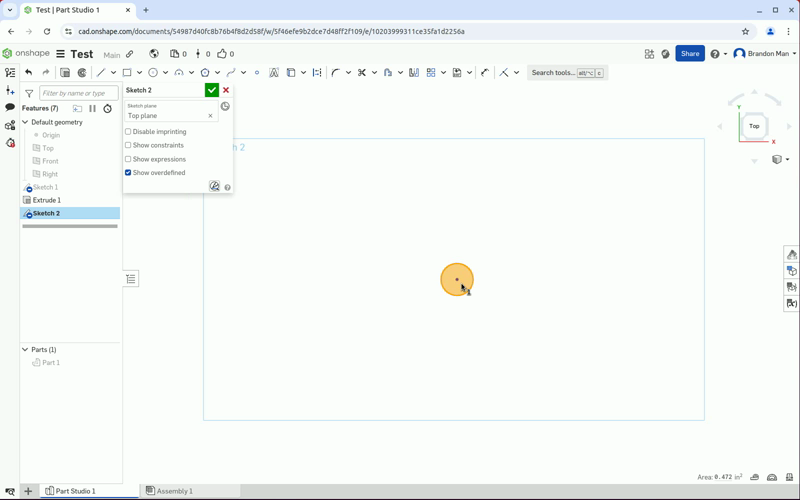
scroll(-6)
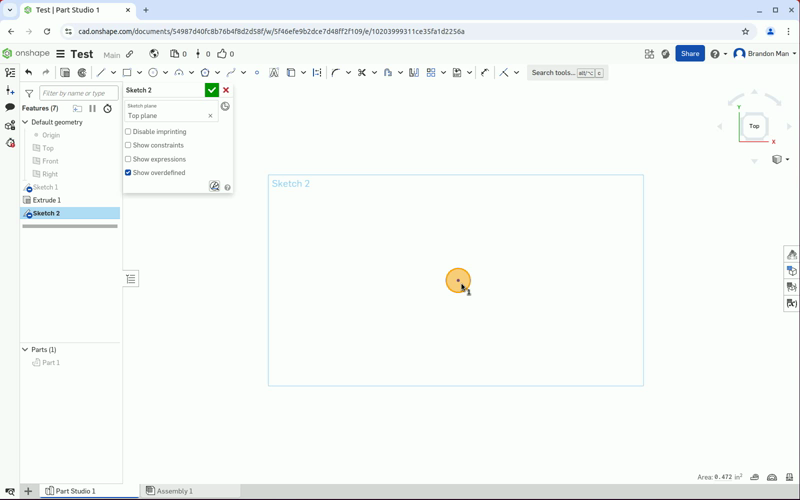
scroll(-6)
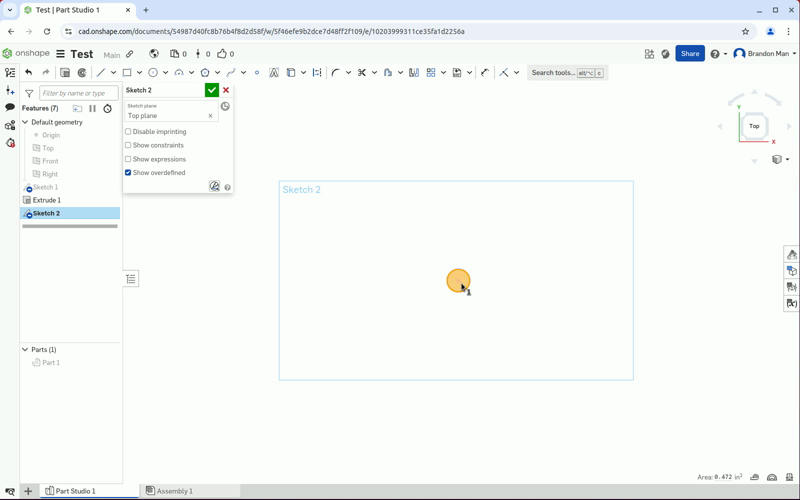
scroll(-6)
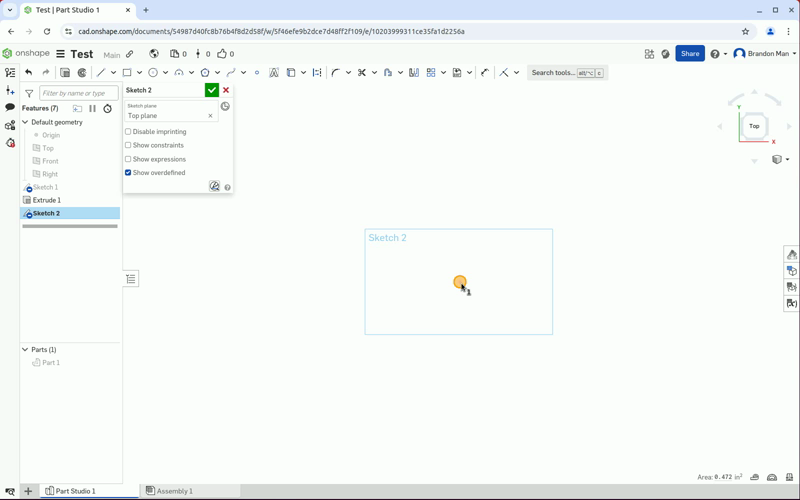
scroll(-6)
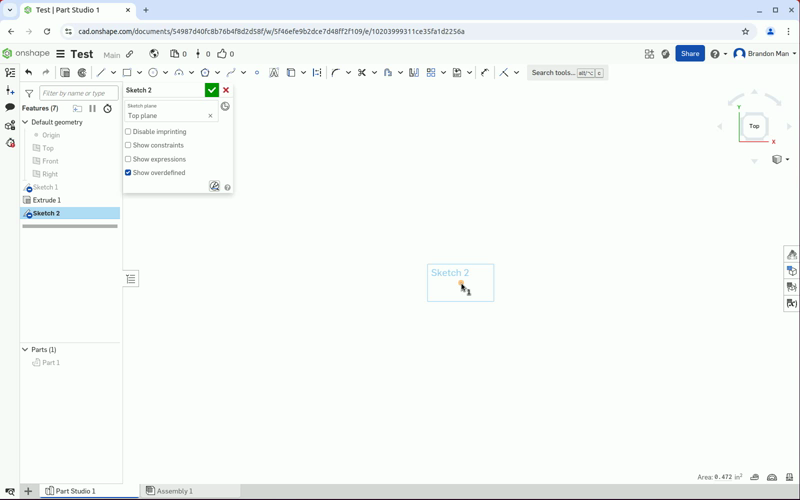
mouse_move(73, 352)
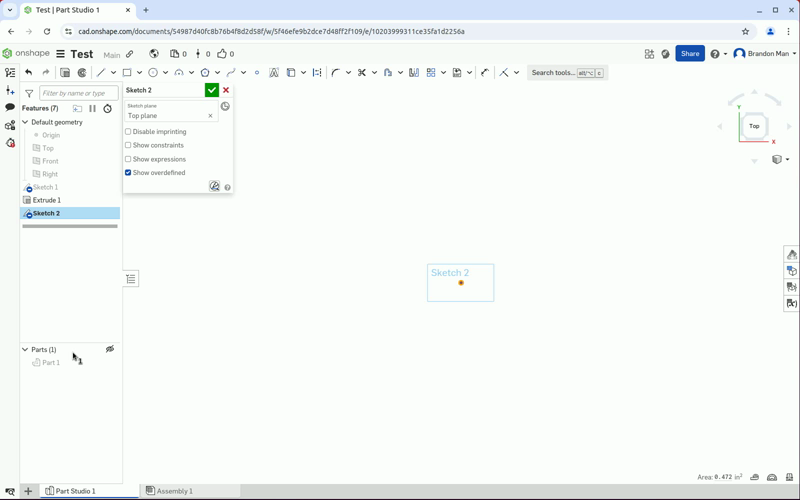
key(shift+y)
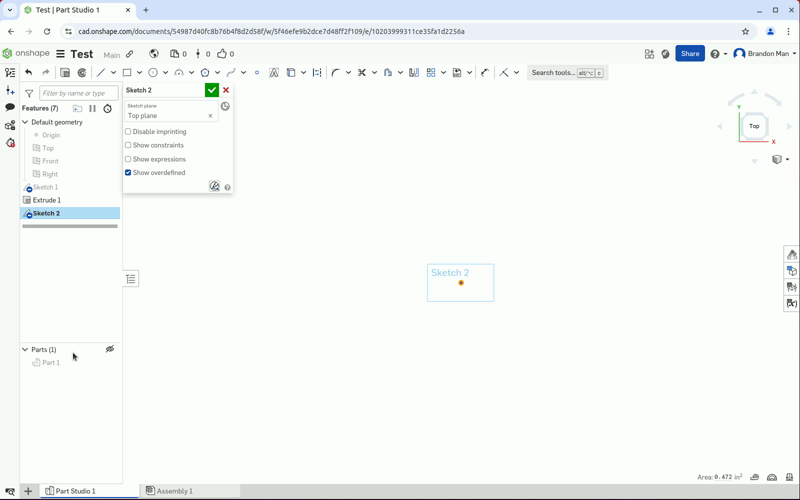
key(shift+e)
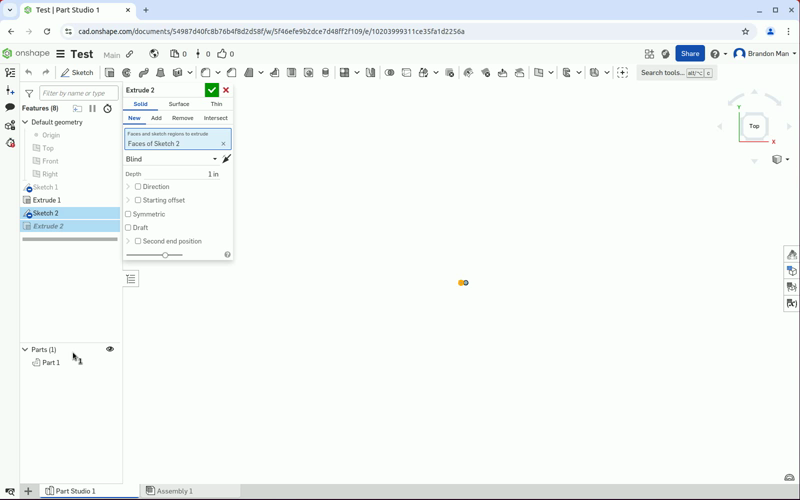
mouse_move(143, 106)
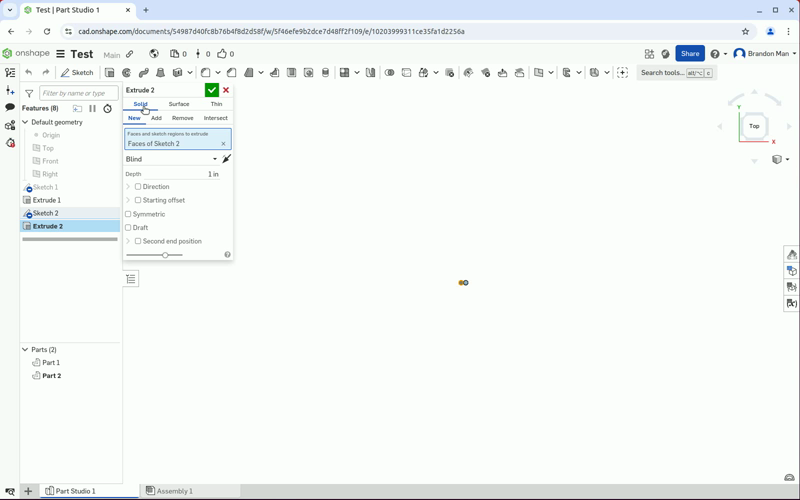
click(143, 106)
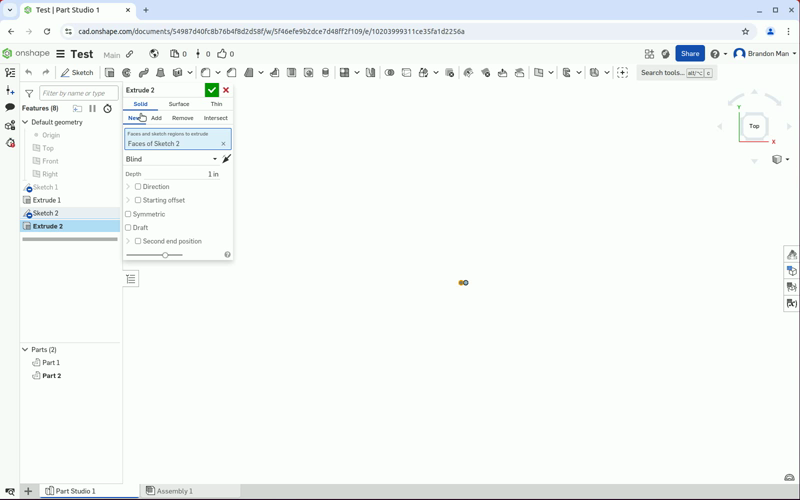
mouse_move(137, 120)
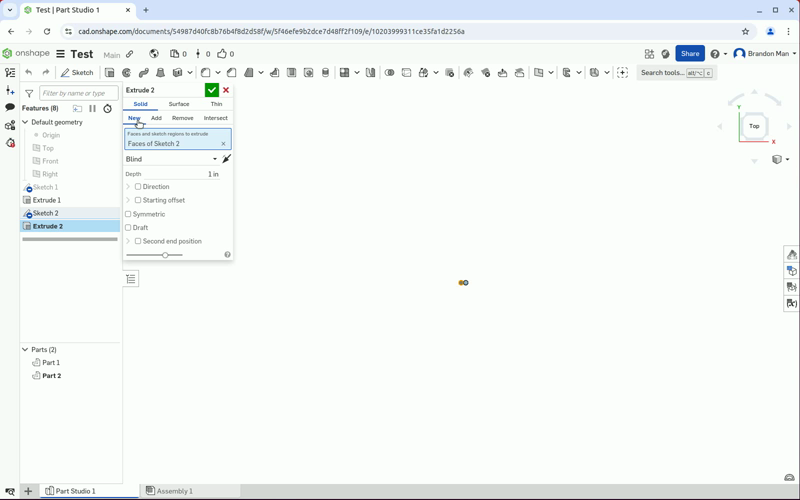
click(137, 120)
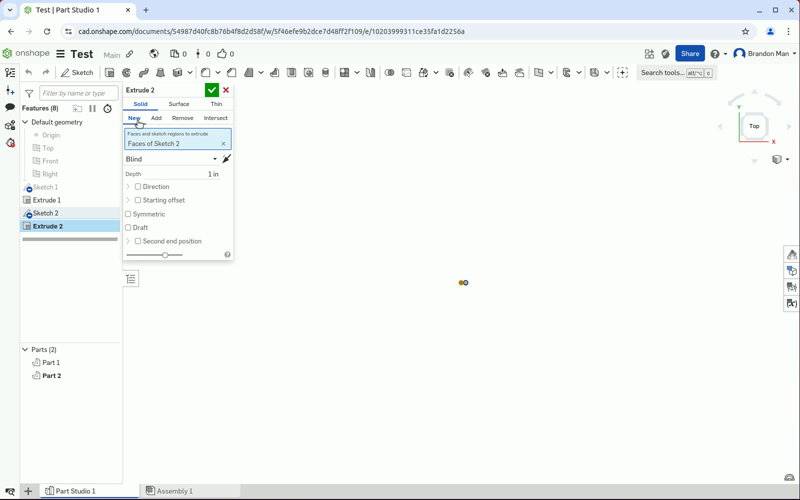
key(tab, 4)
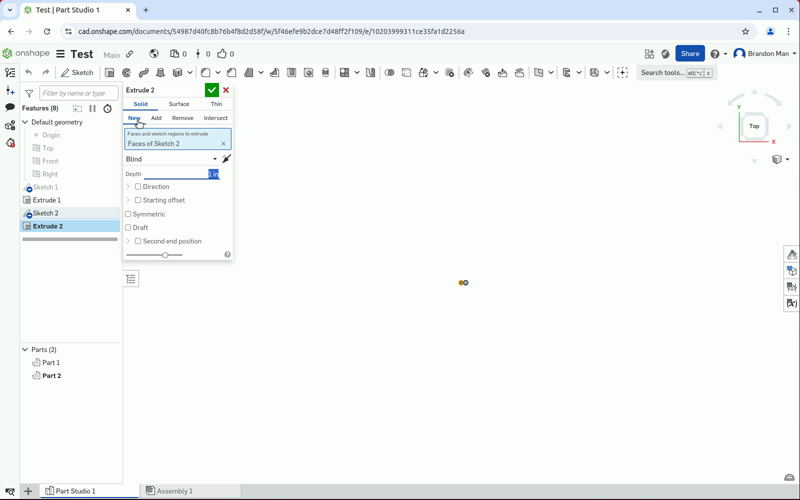
text(23.108)
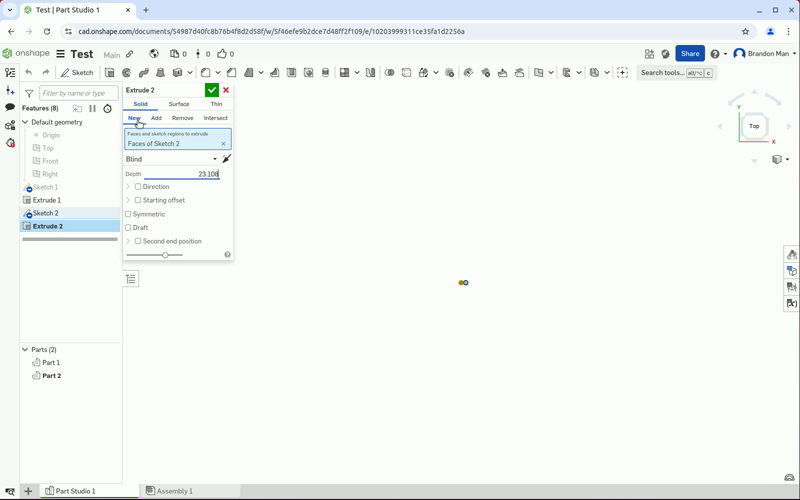
key(enter)
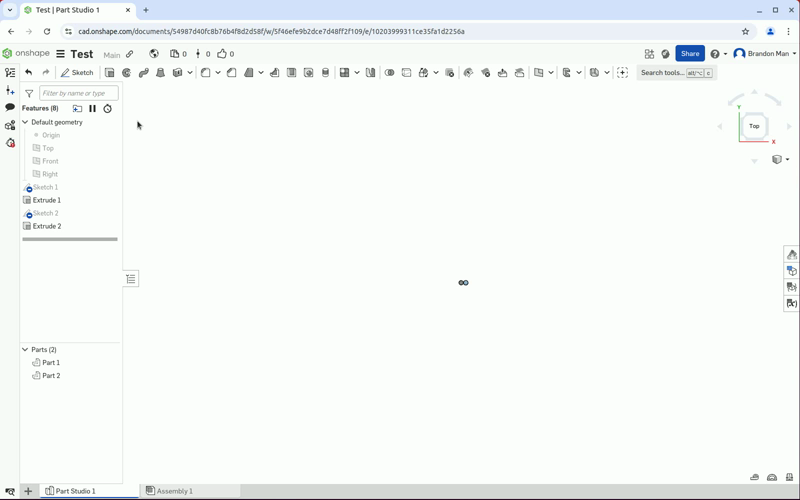
key(shift+h)
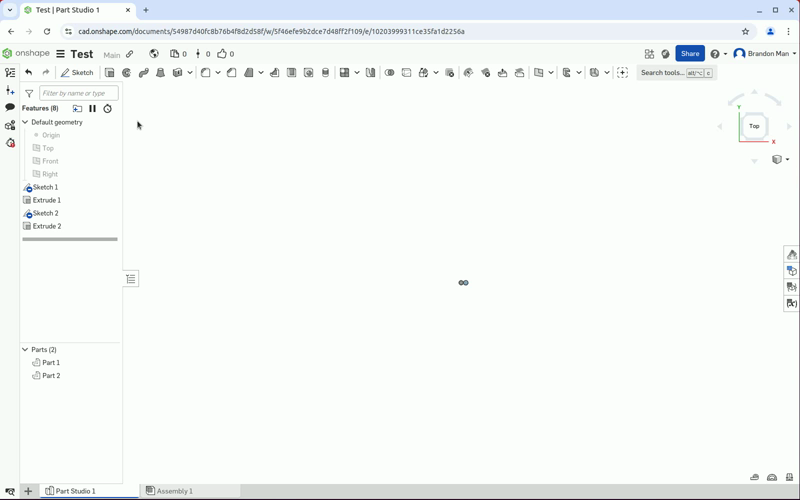
key(shift+h)
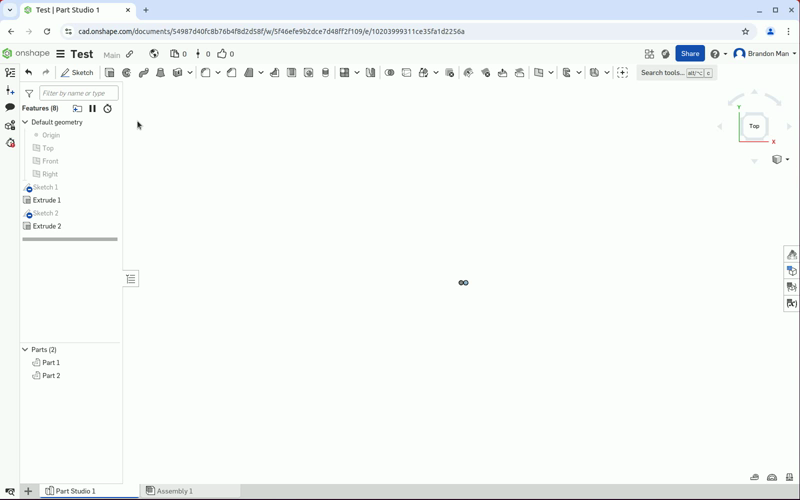
mouse_move(73, 189)
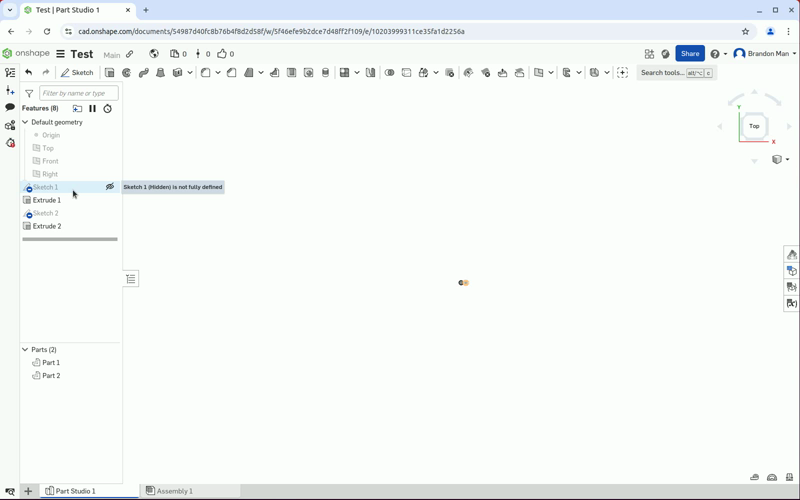
click(73, 189)
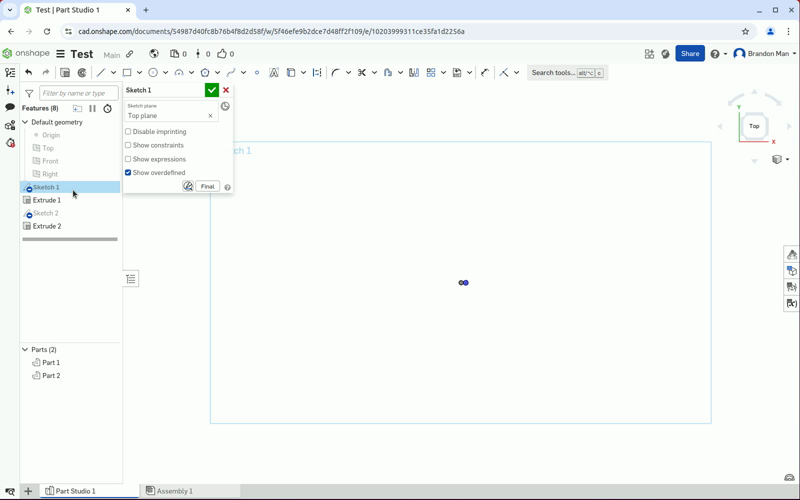
mouse_move(229, 92)
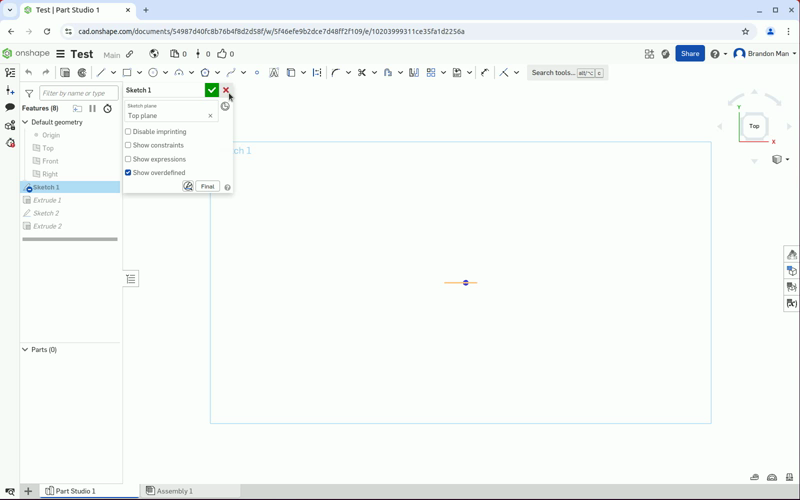
click(229, 92)
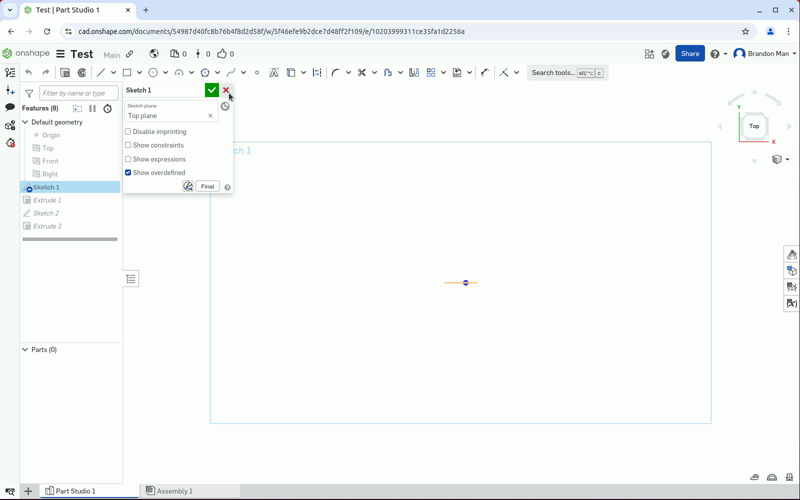
key(shift+s)
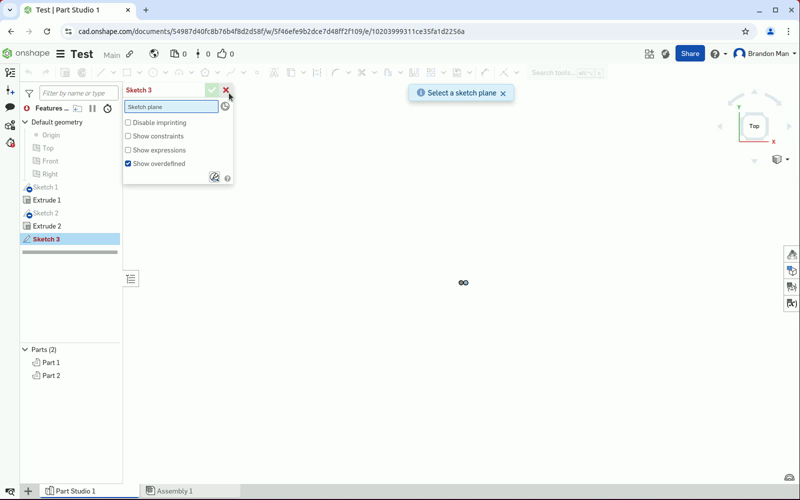
mouse_move(73, 150)
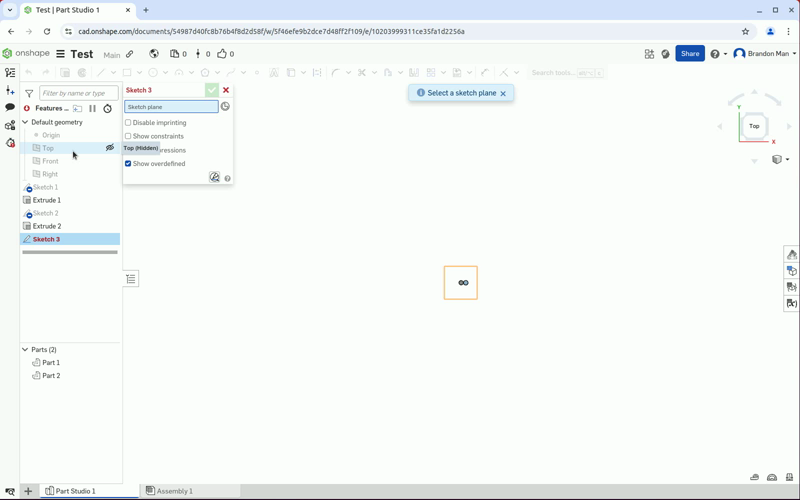
click(73, 150)
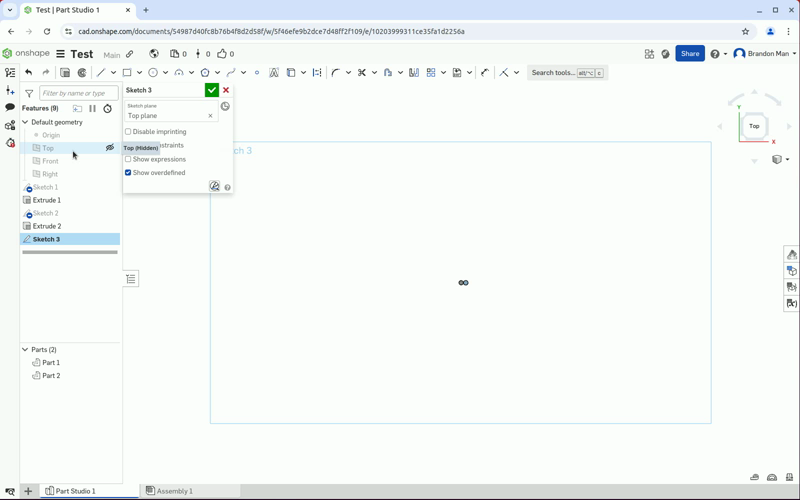
mouse_move(73, 352)
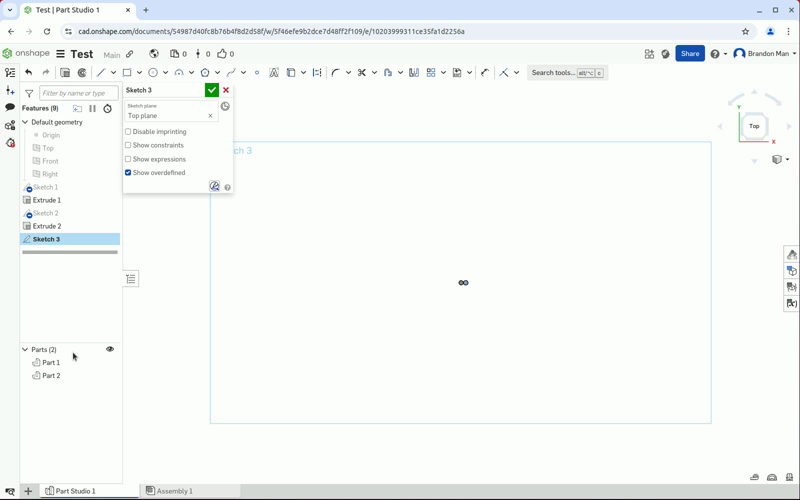
key(y)
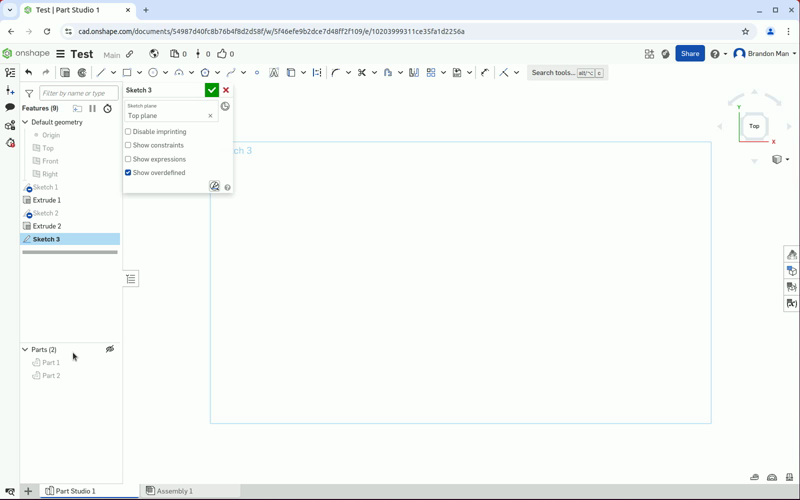
key(c)
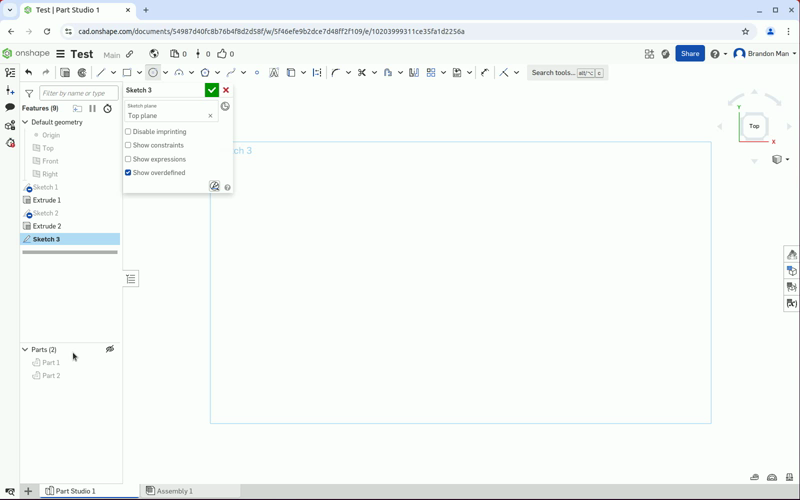
key_down(shift)
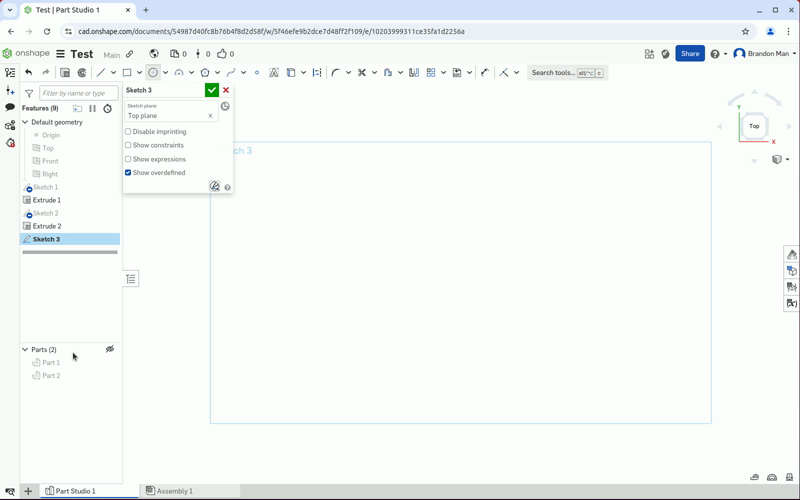
mouse_move(563, 282)
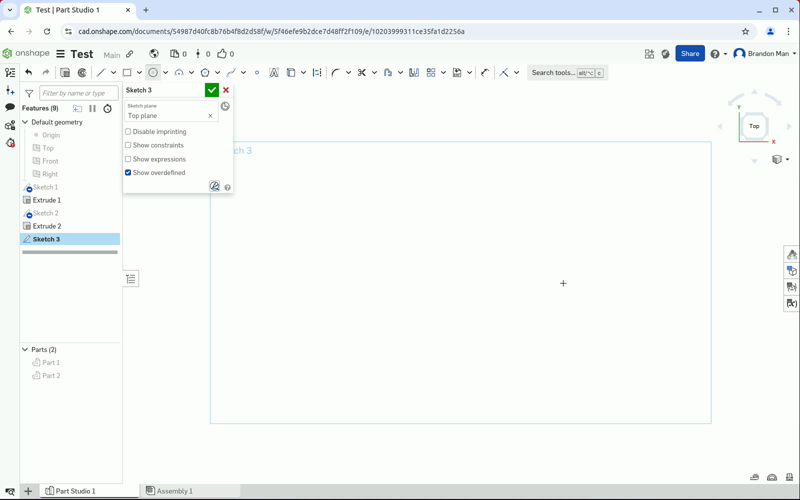
click(563, 282)
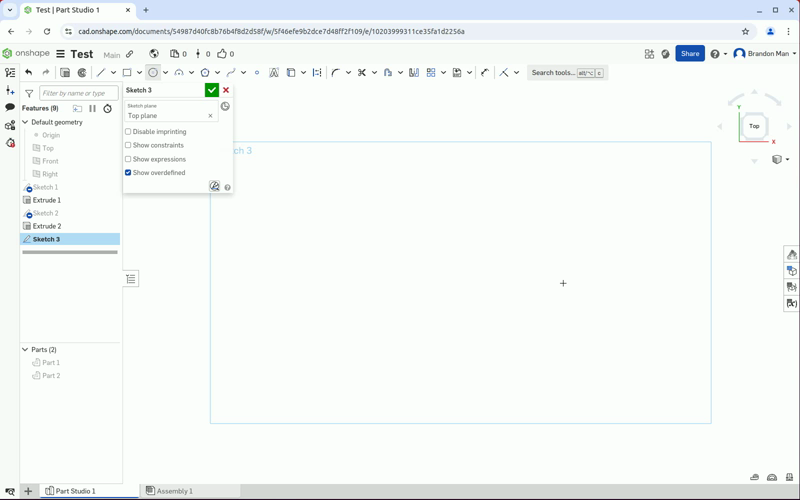
key_up(shift)
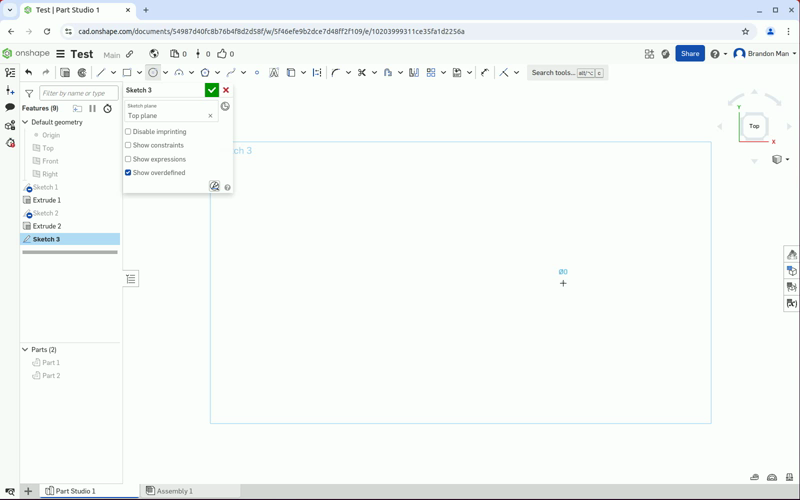
mouse_move(565, 282)
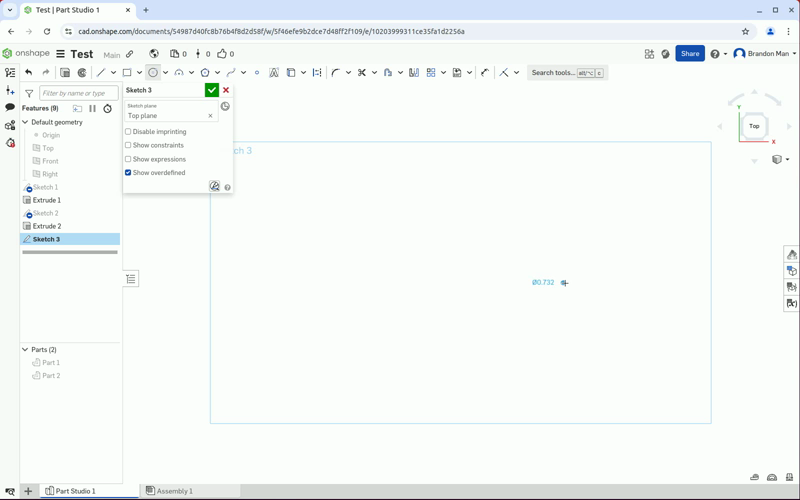
scroll(6)
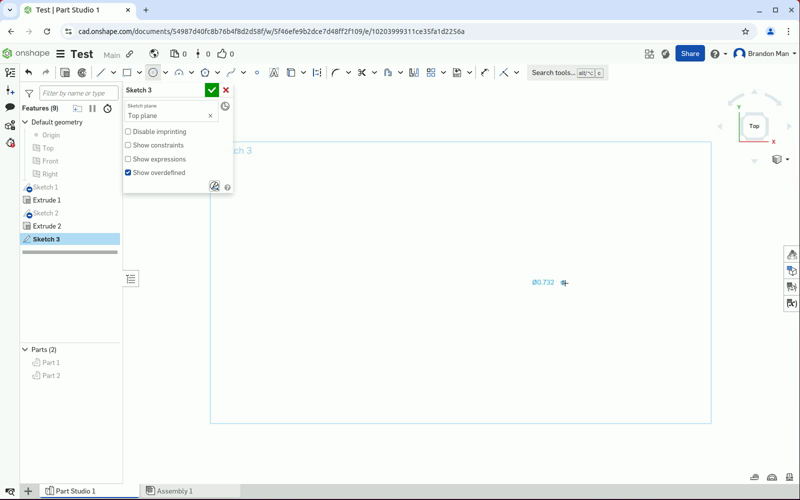
scroll(6)
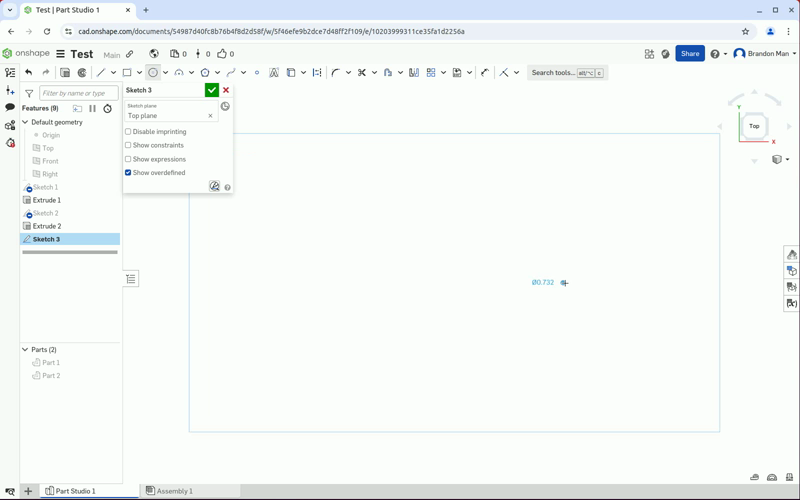
scroll(6)
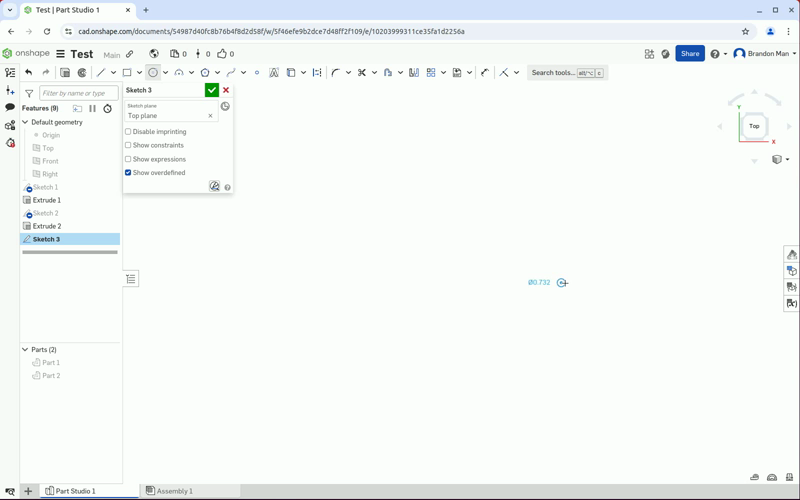
scroll(6)
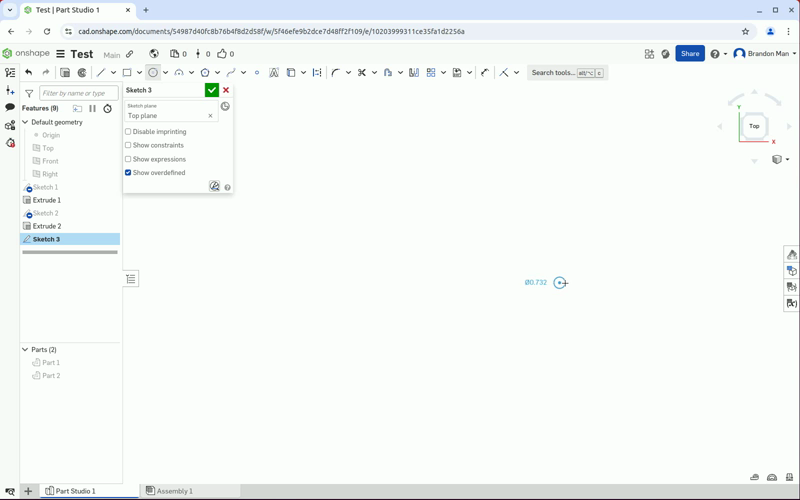
scroll(6)
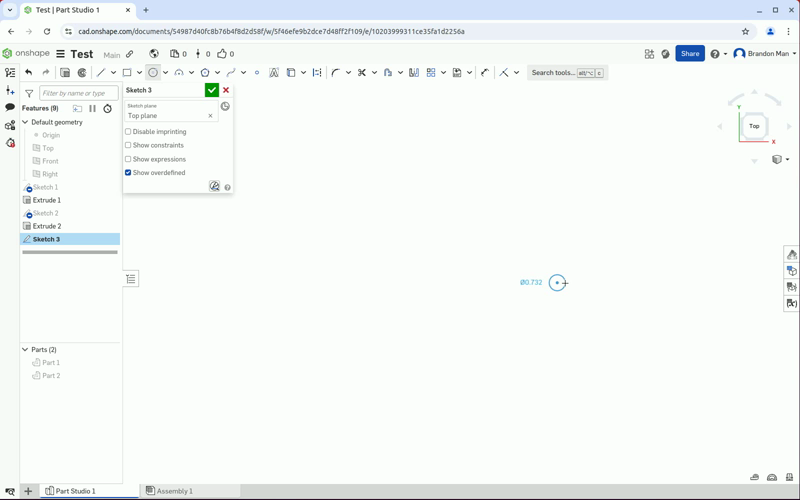
scroll(6)
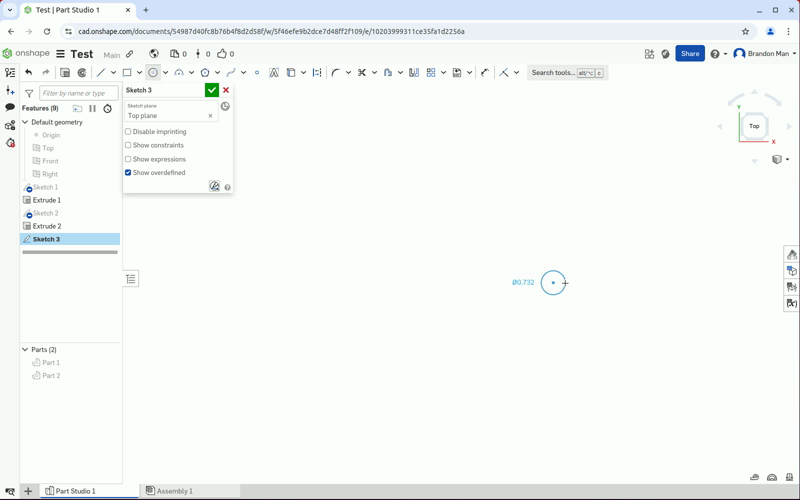
scroll(6)
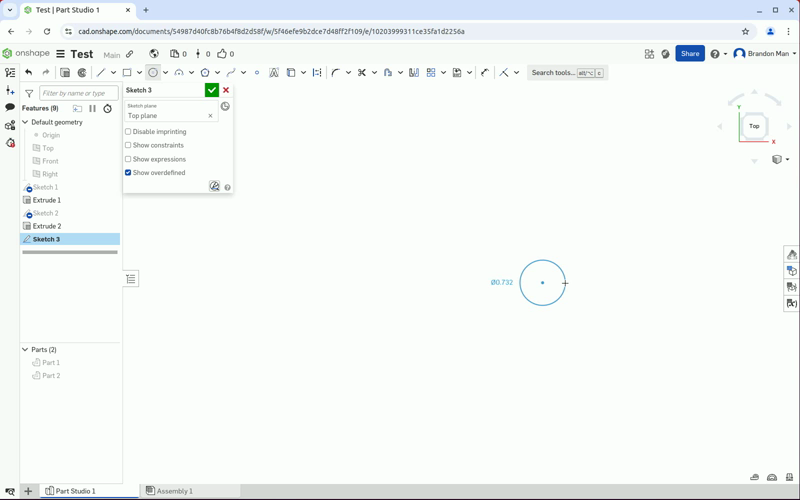
click(565, 282)
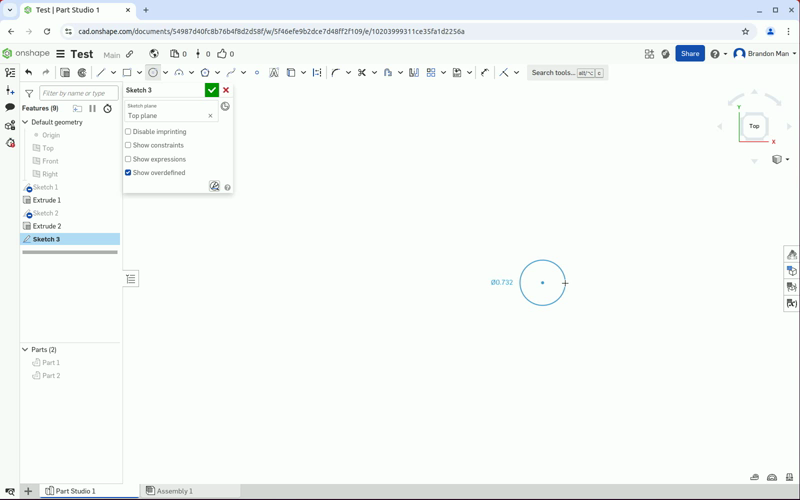
scroll(-6)
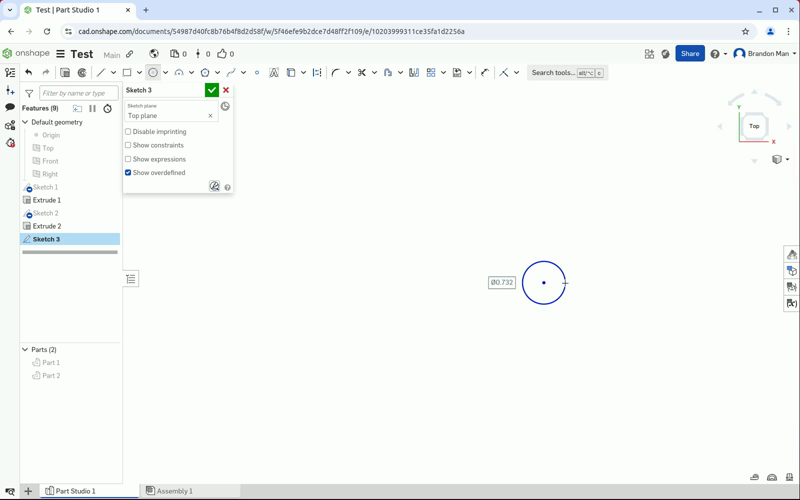
scroll(-6)
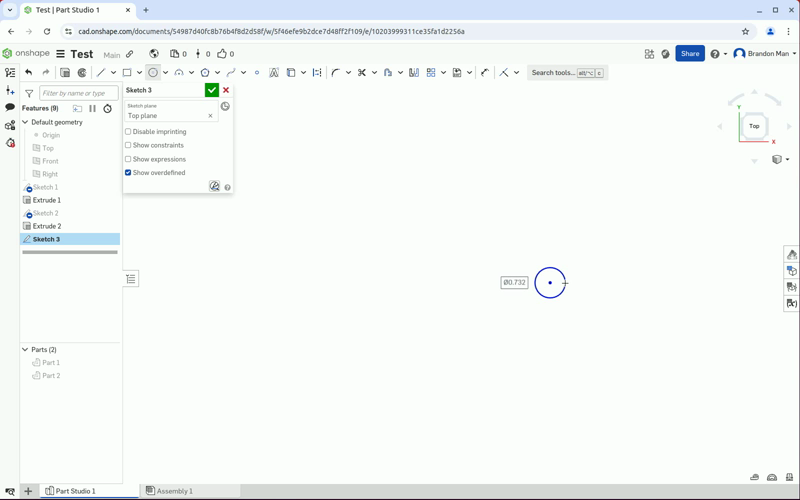
scroll(-6)
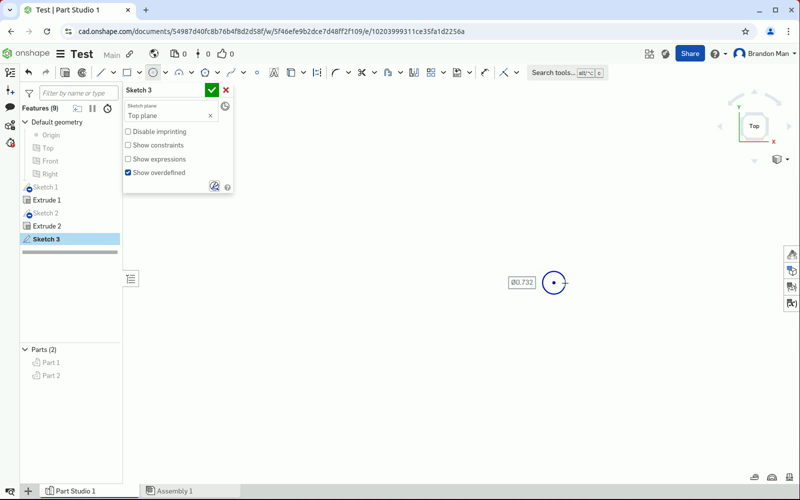
scroll(-6)
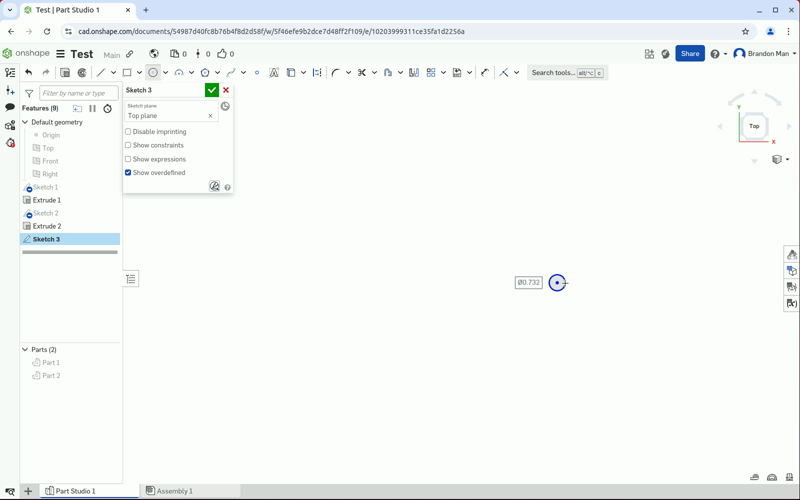
scroll(-6)
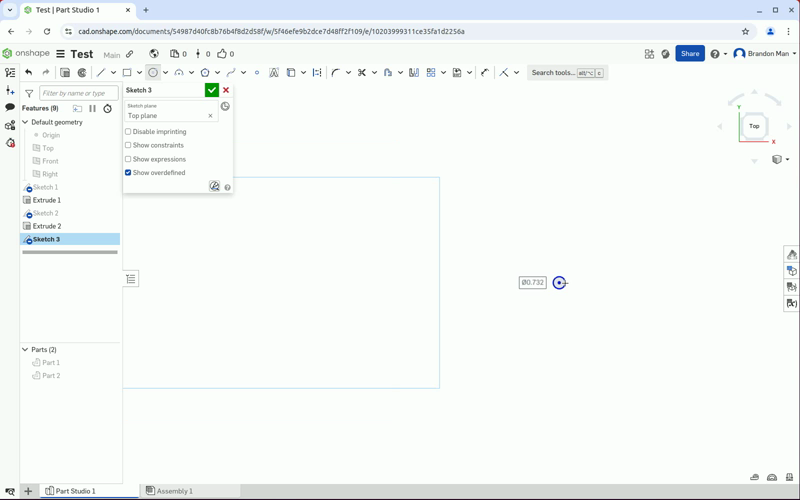
scroll(-6)
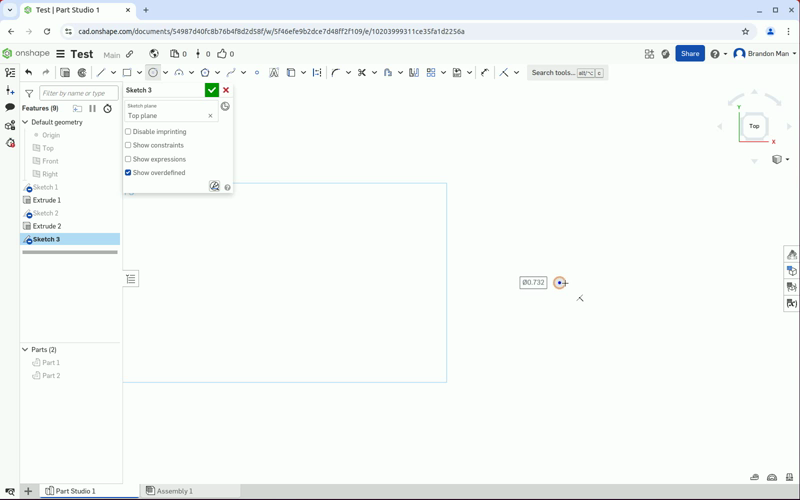
scroll(-6)
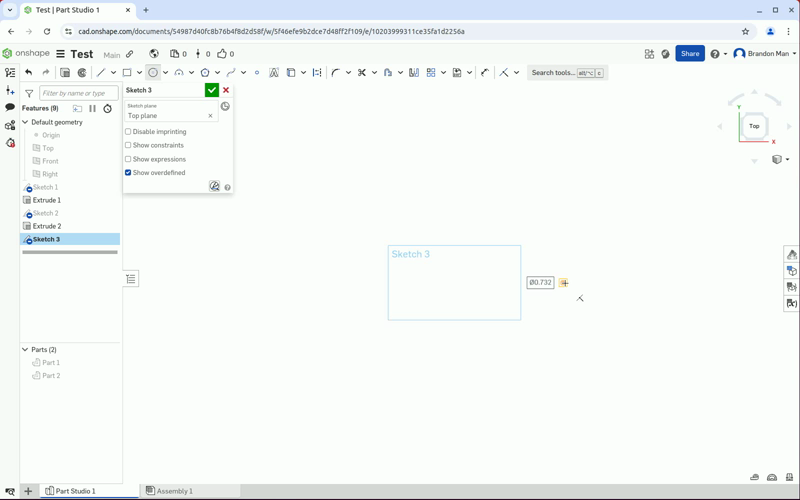
key(esc)
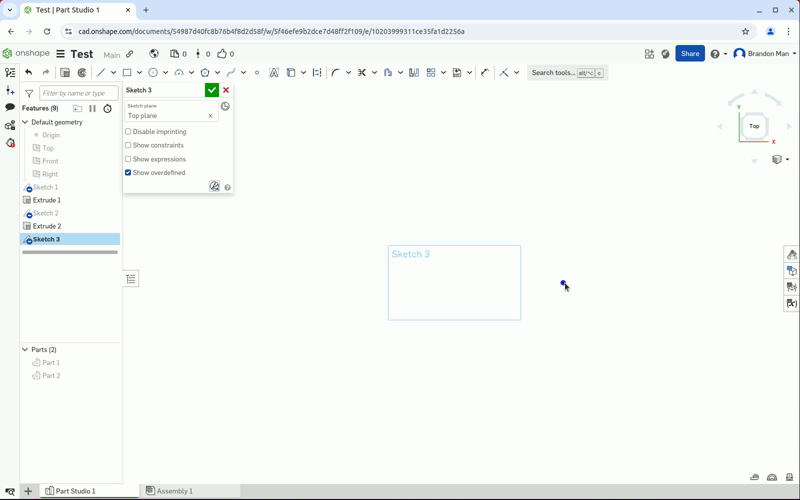
mouse_move(564, 283)
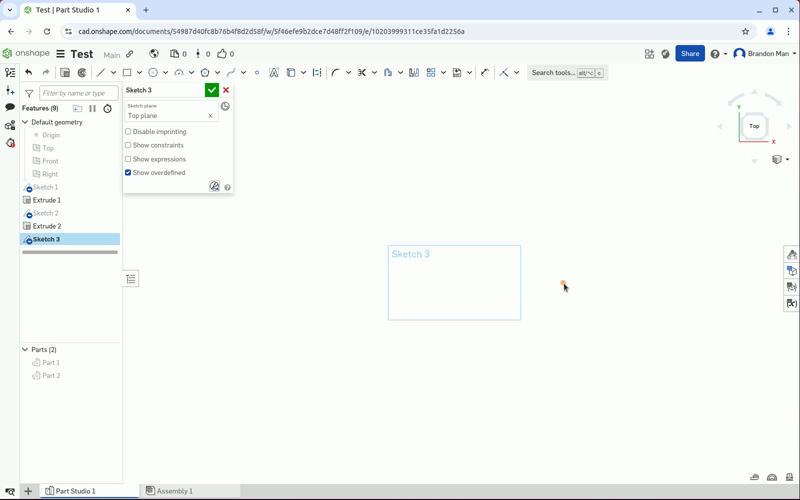
scroll(6)
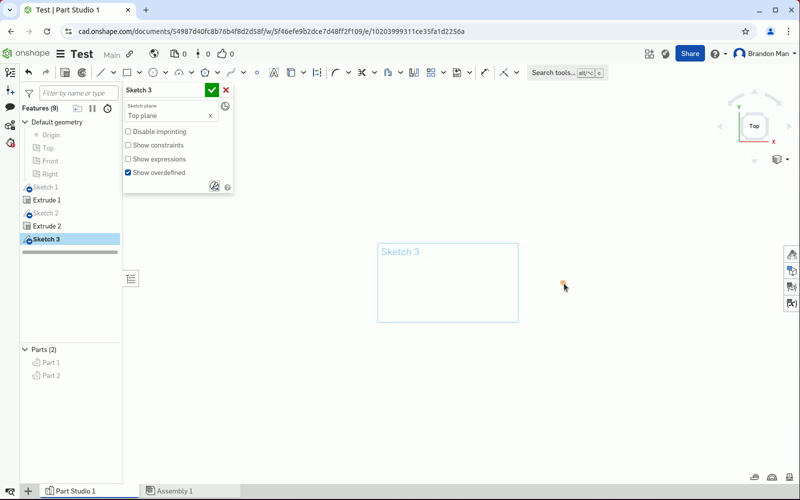
scroll(6)
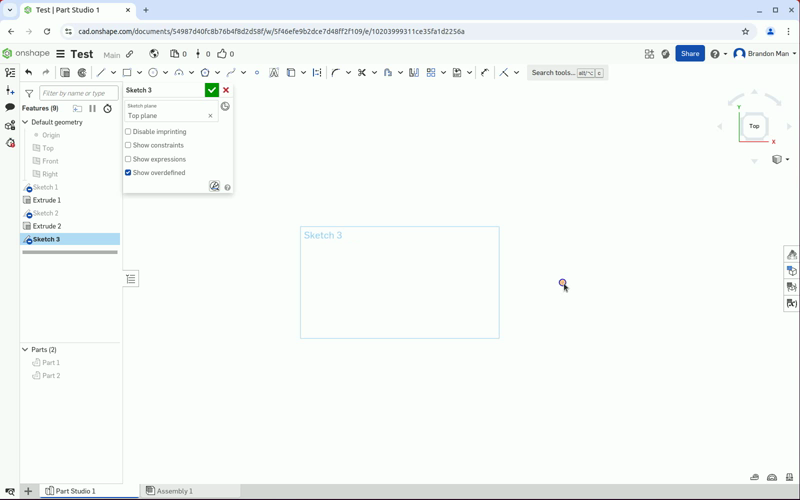
scroll(6)
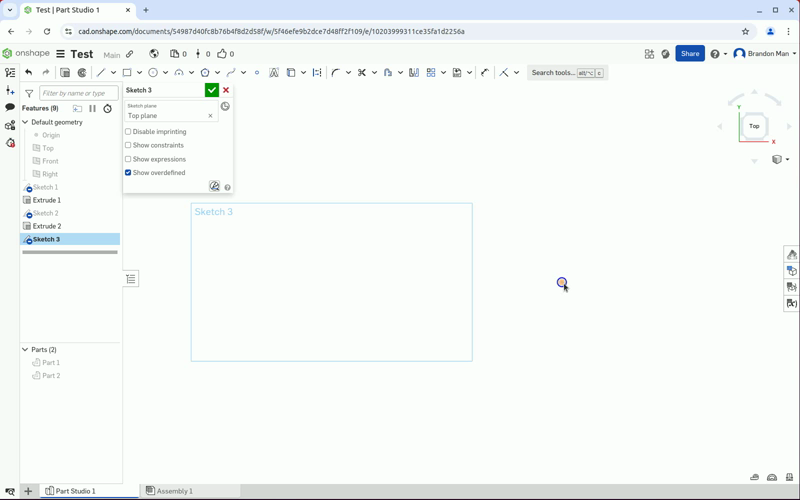
scroll(6)
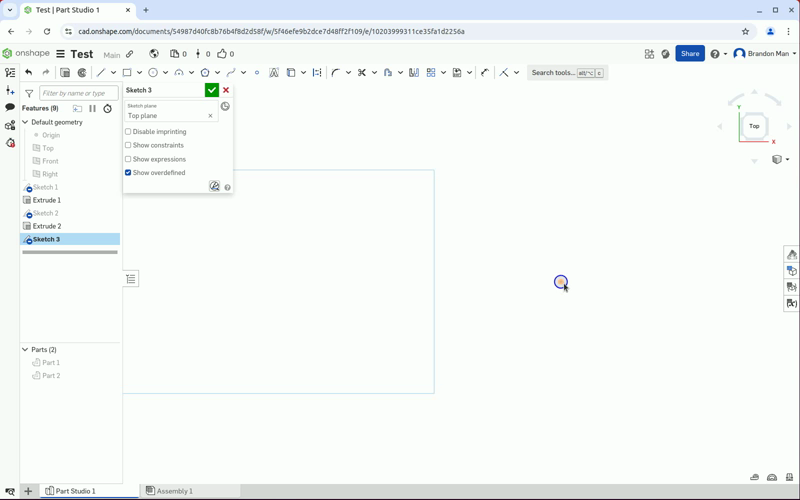
scroll(6)
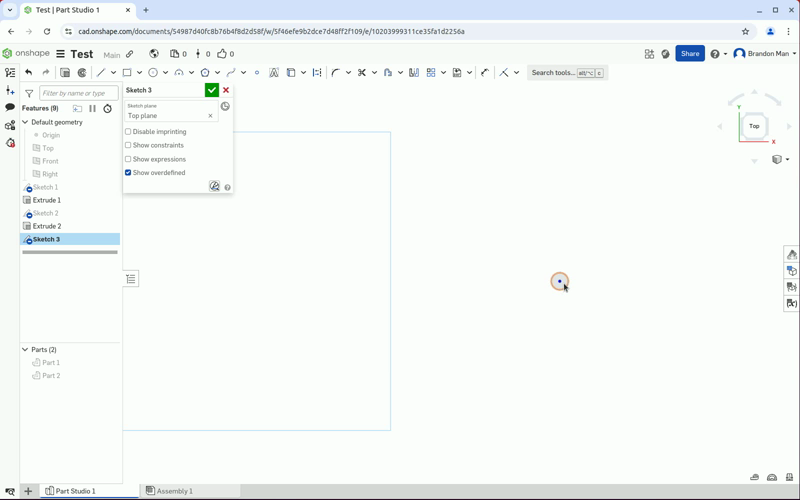
scroll(6)
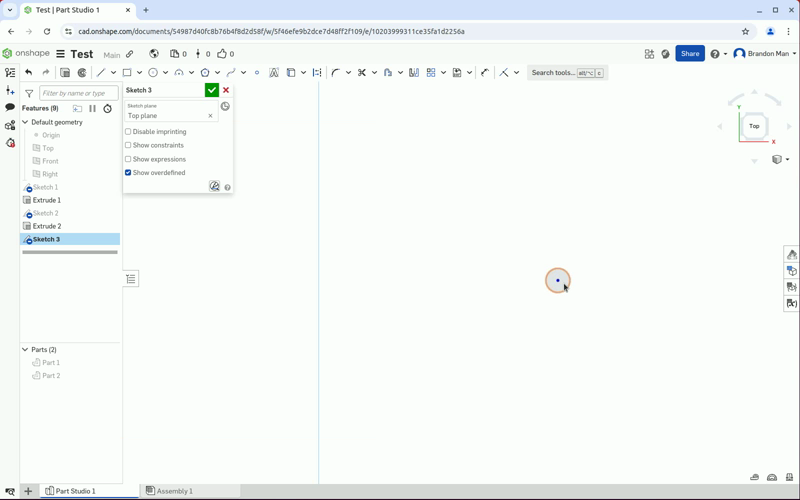
scroll(6)
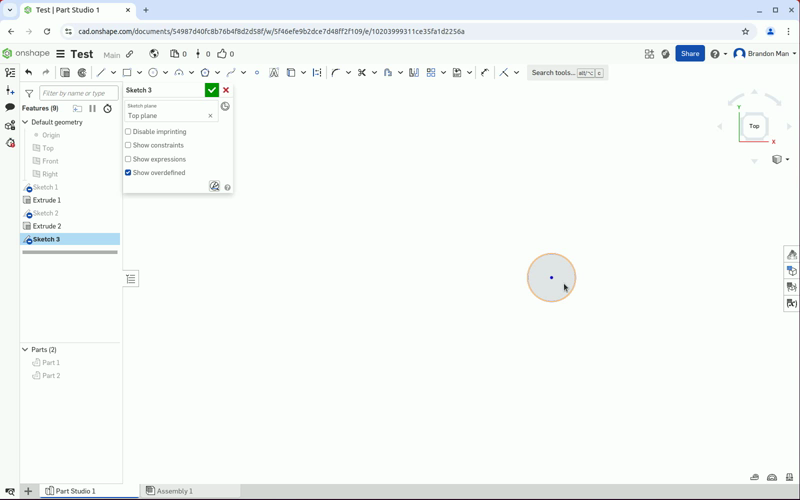
click(564, 283)
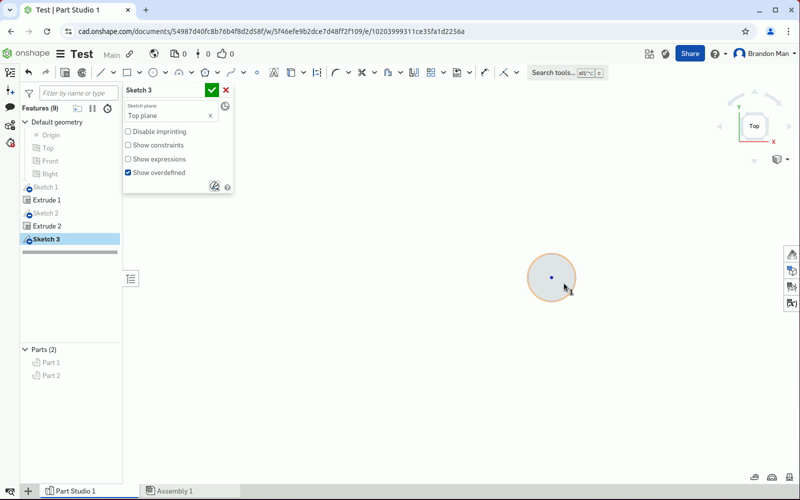
scroll(-6)
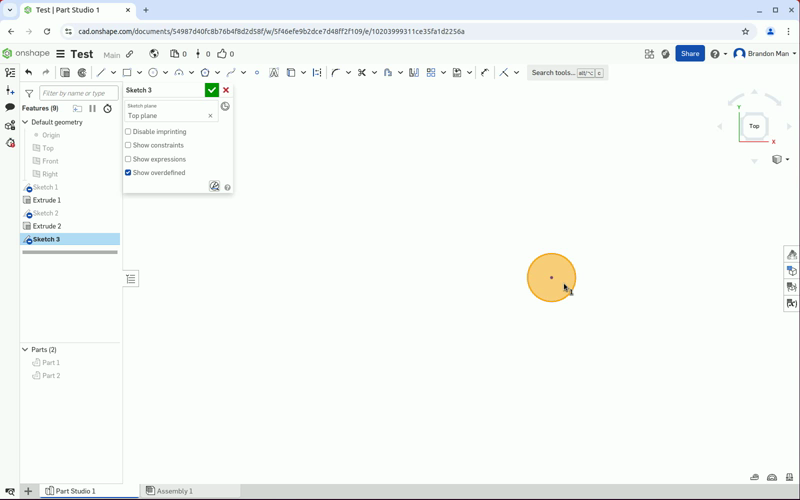
scroll(-6)
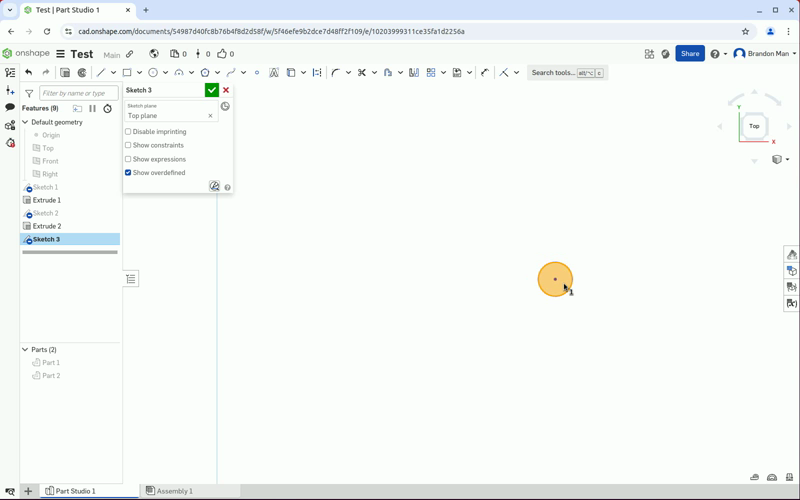
scroll(-6)
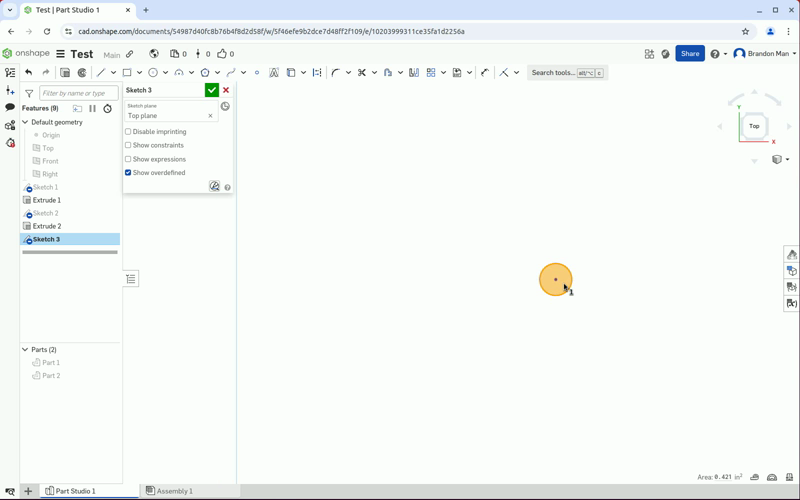
scroll(-6)
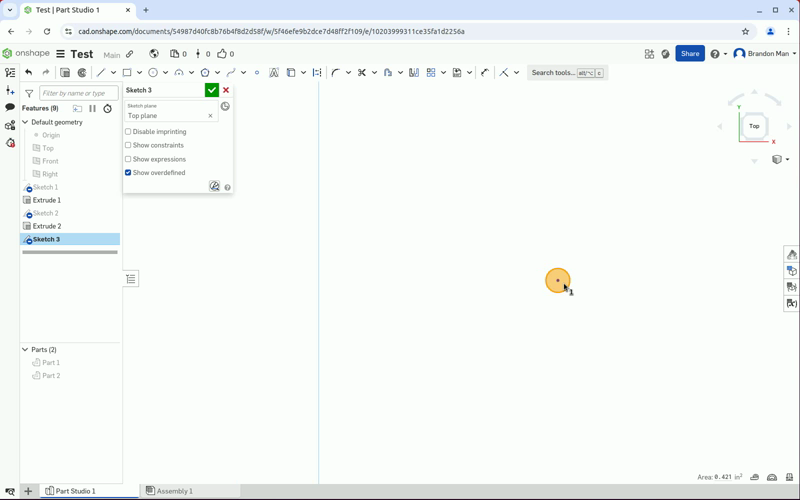
scroll(-6)
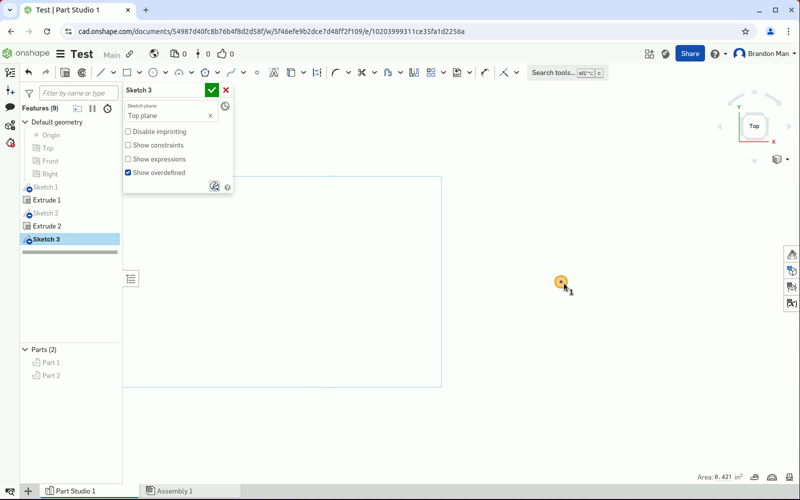
scroll(-6)
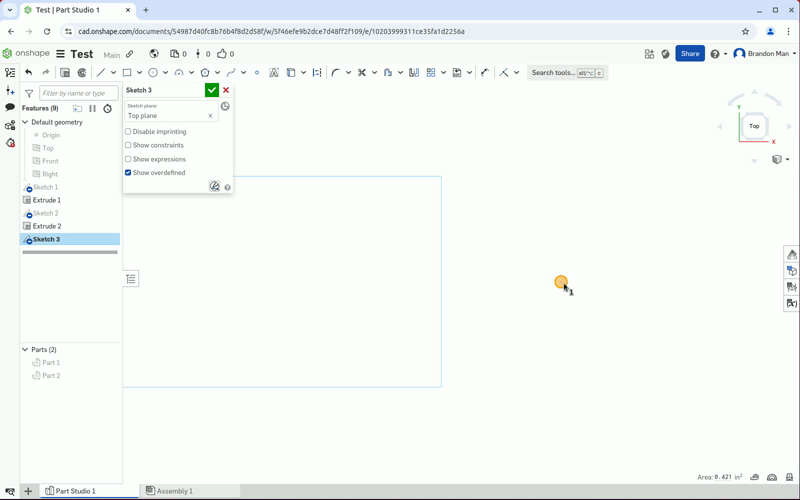
scroll(-6)
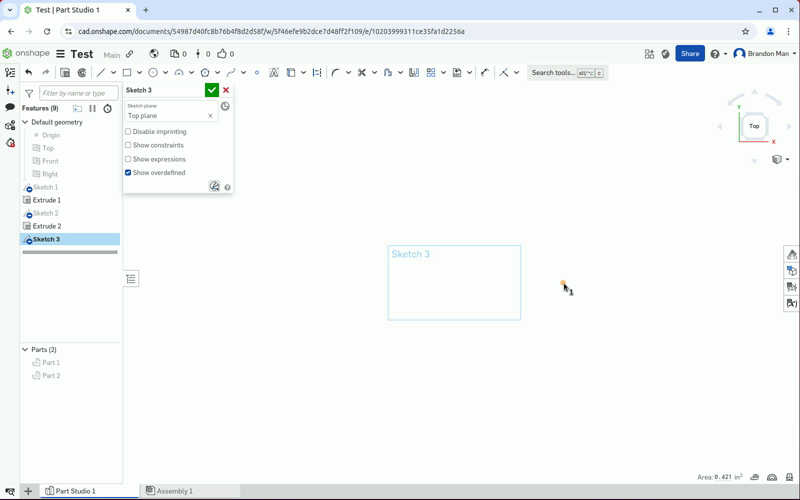
mouse_move(73, 352)
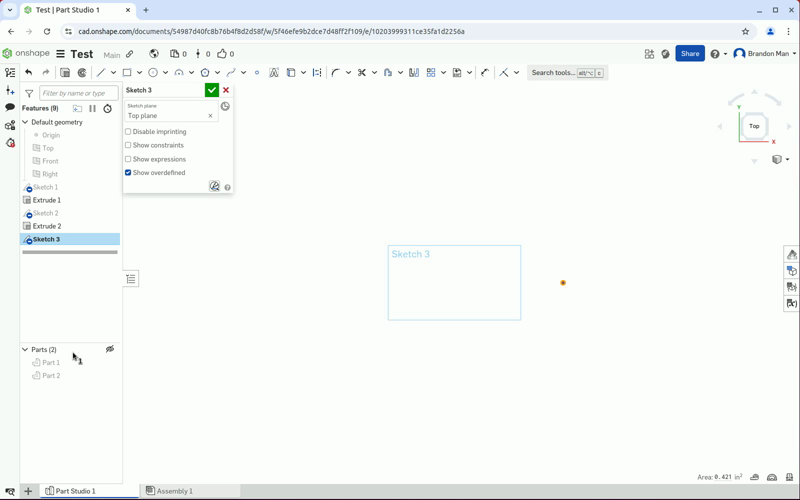
key(shift+y)
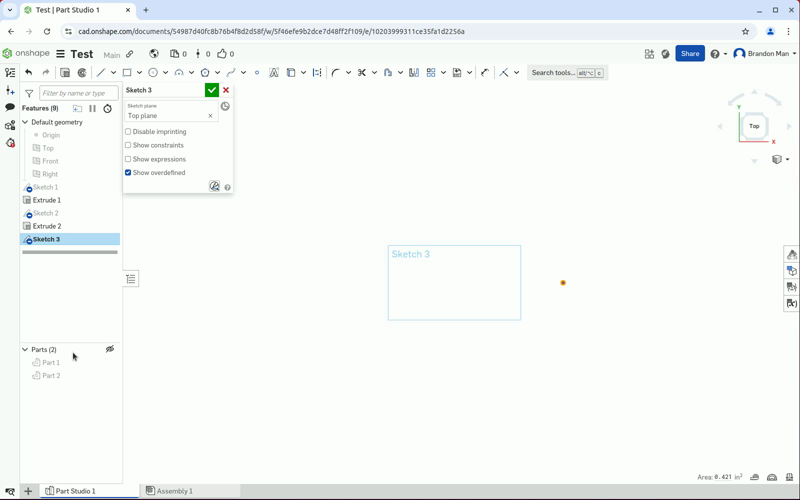
key(shift+e)
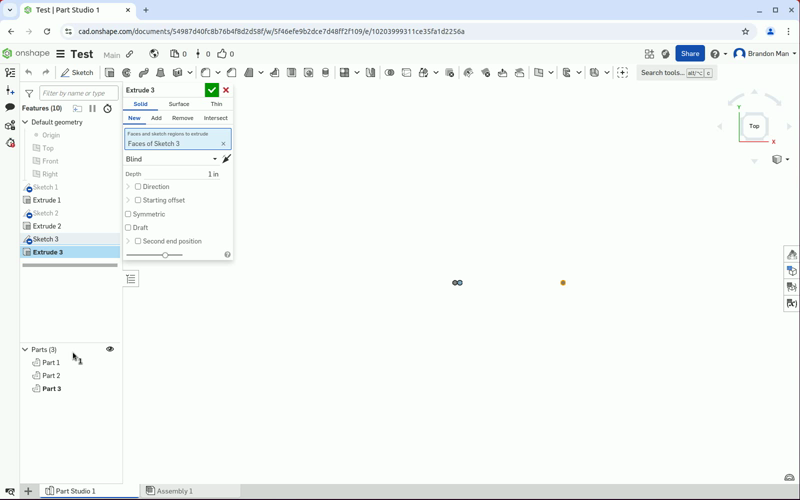
mouse_move(143, 106)
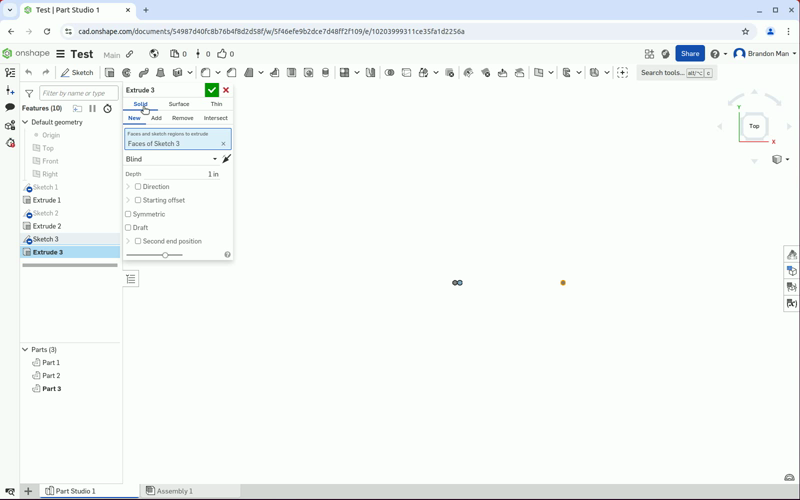
click(143, 106)
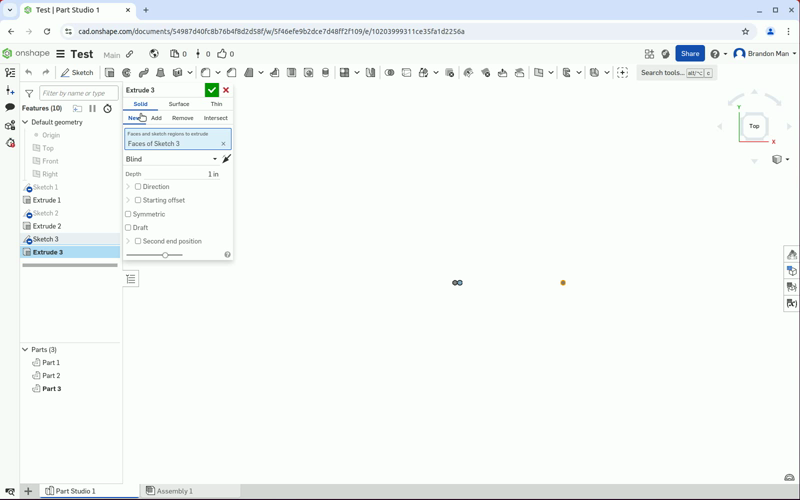
mouse_move(137, 120)
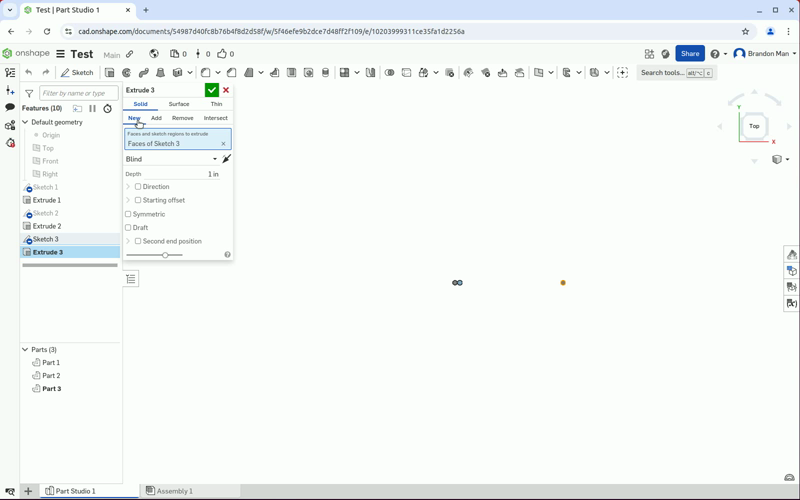
click(137, 120)
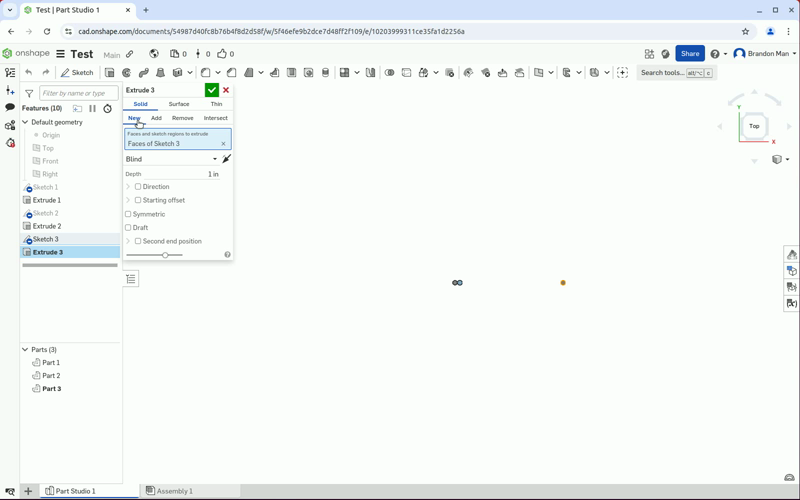
key(tab, 4)
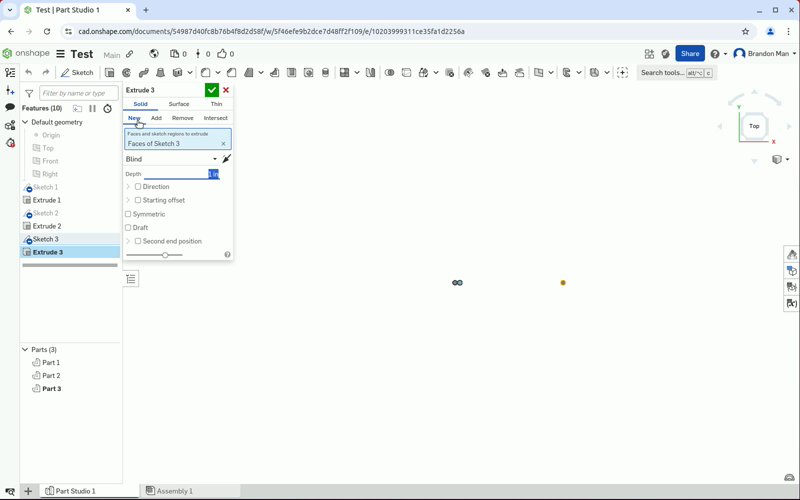
text(23.108)
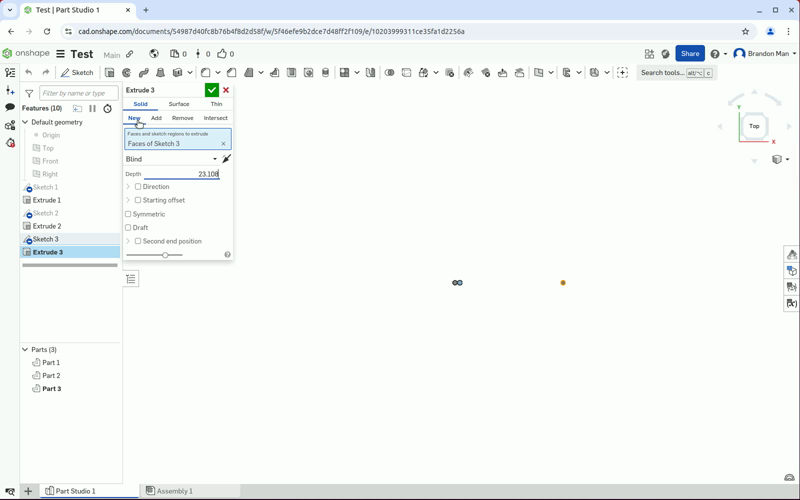
key(enter)
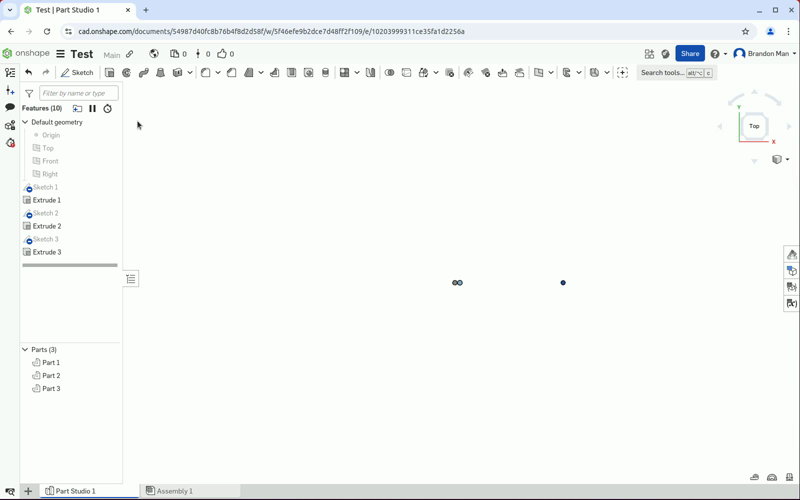
key(shift+h)
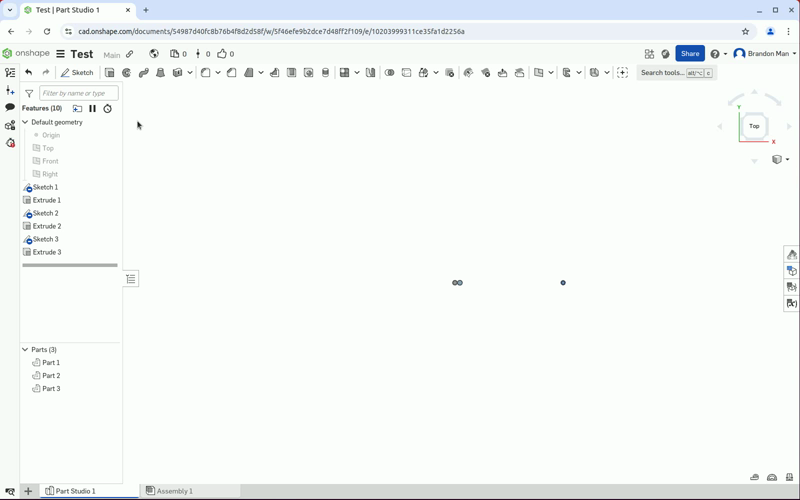
key(shift+h)
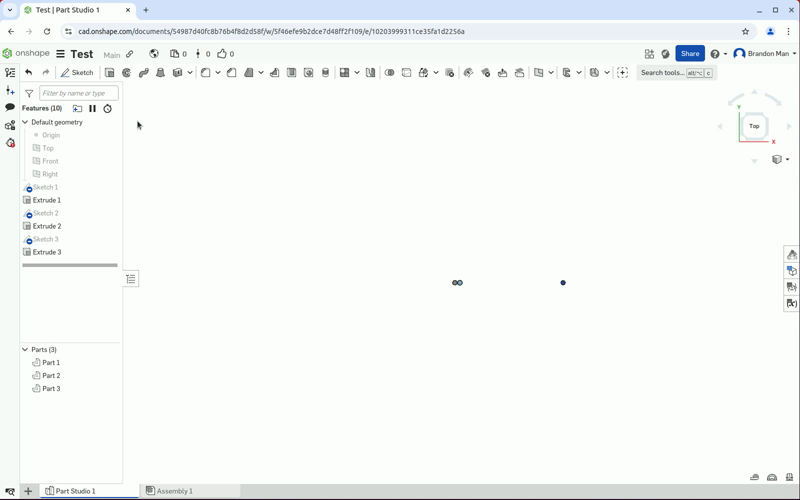
mouse_move(73, 189)
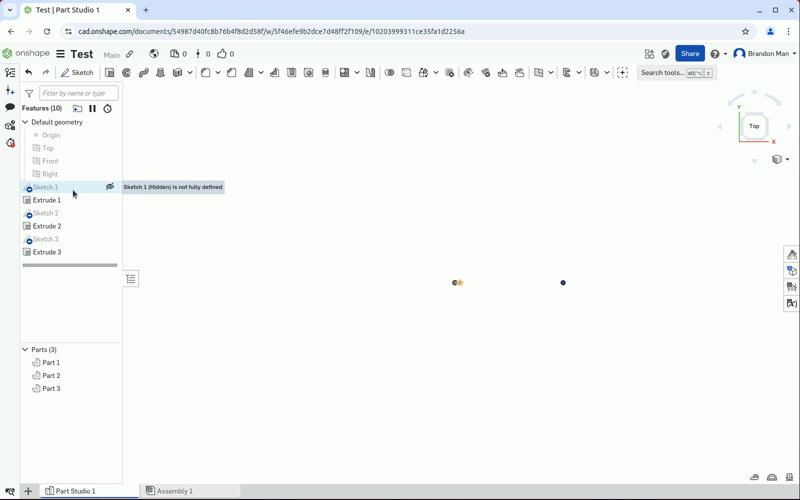
click(73, 189)
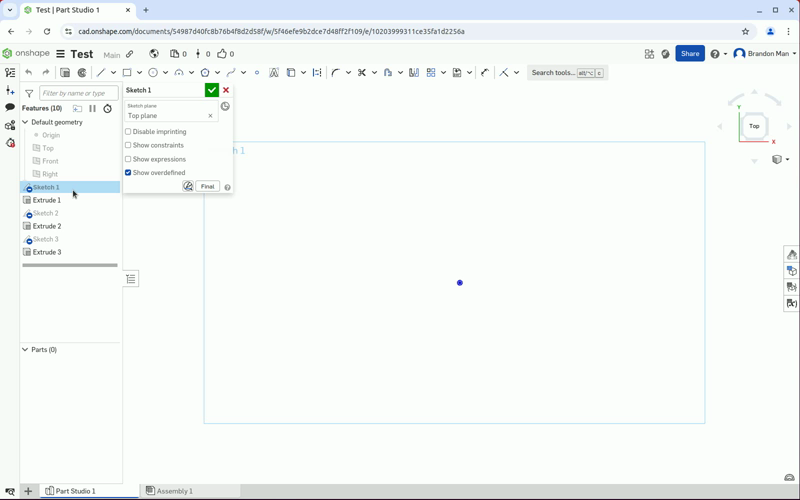
mouse_move(229, 92)
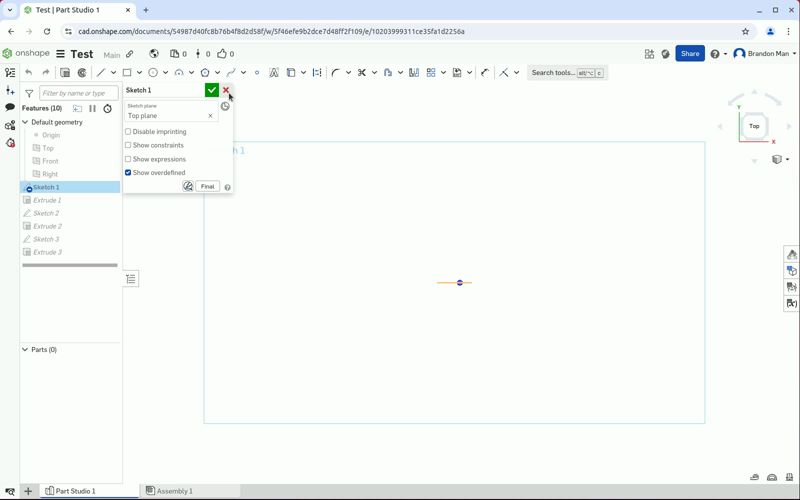
click(229, 92)
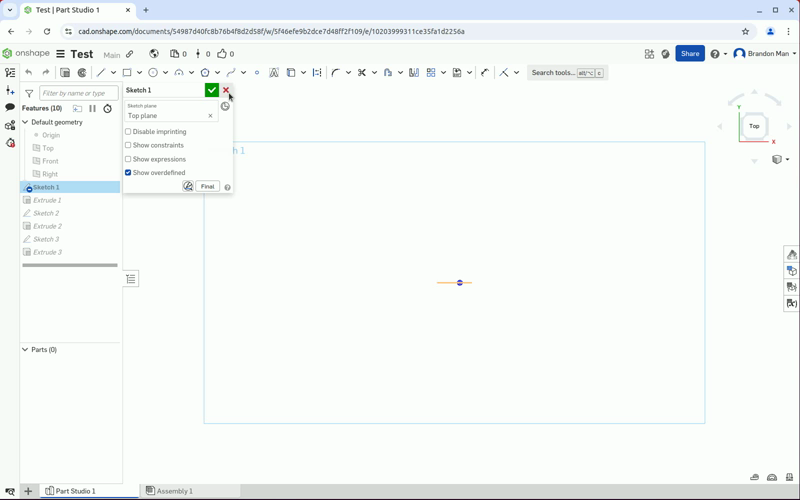
key(shift+s)
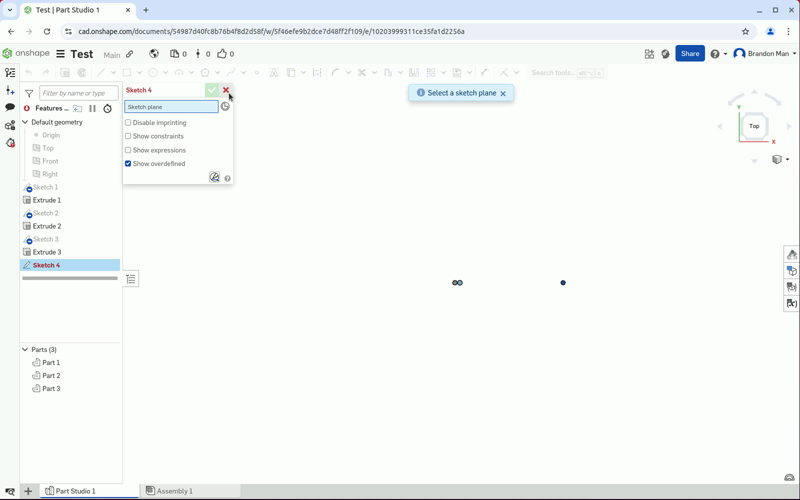
mouse_move(73, 150)
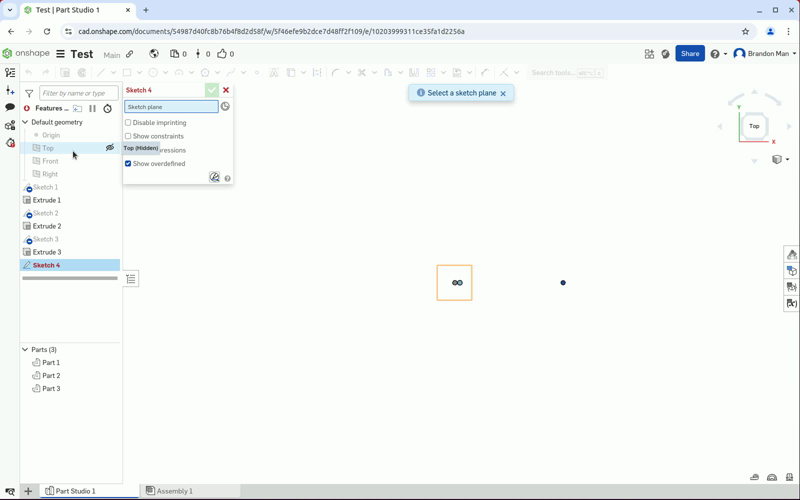
click(73, 150)
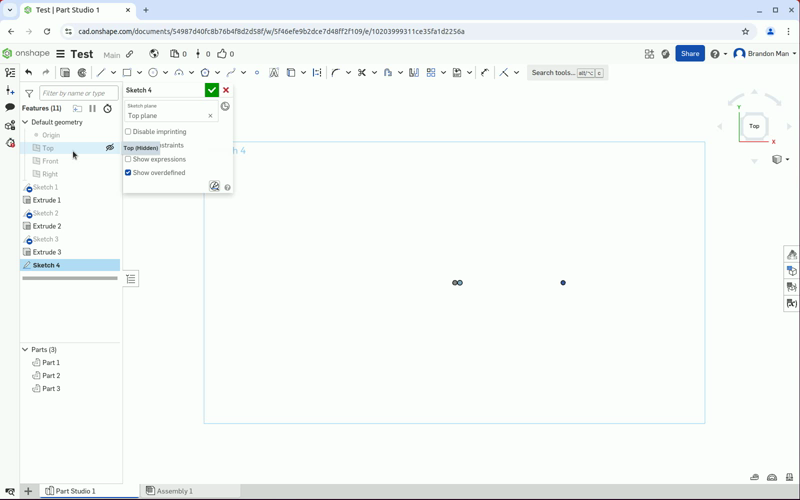
mouse_move(73, 352)
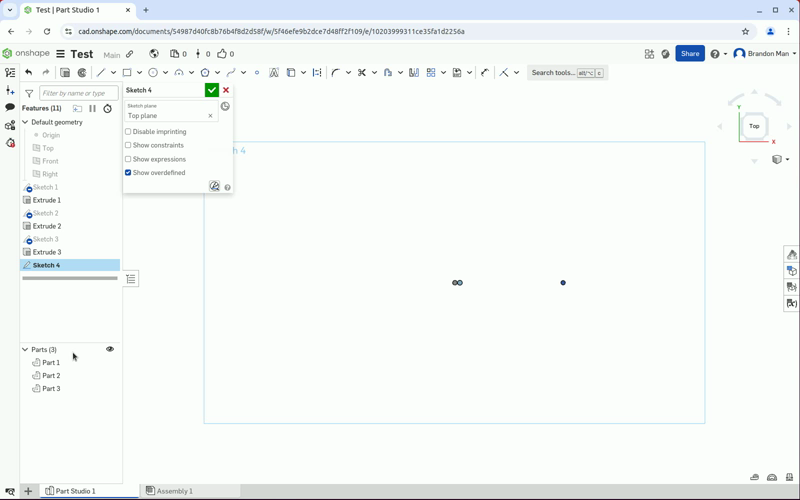
key(y)
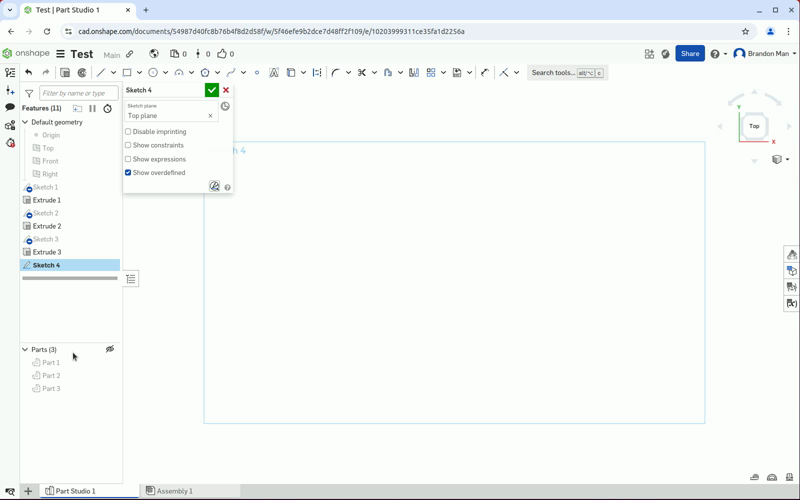
key(c)
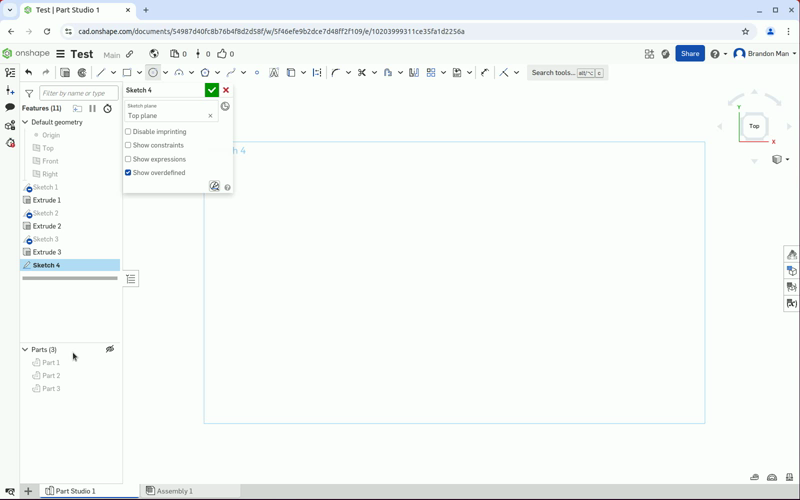
key_down(shift)
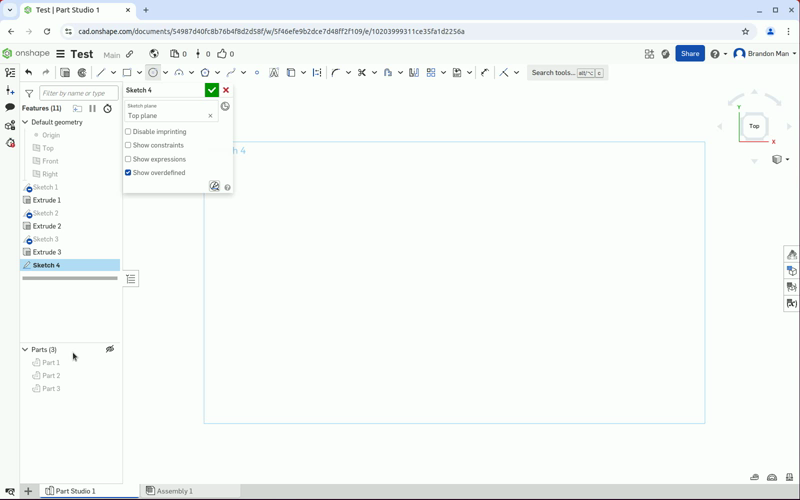
mouse_move(569, 282)
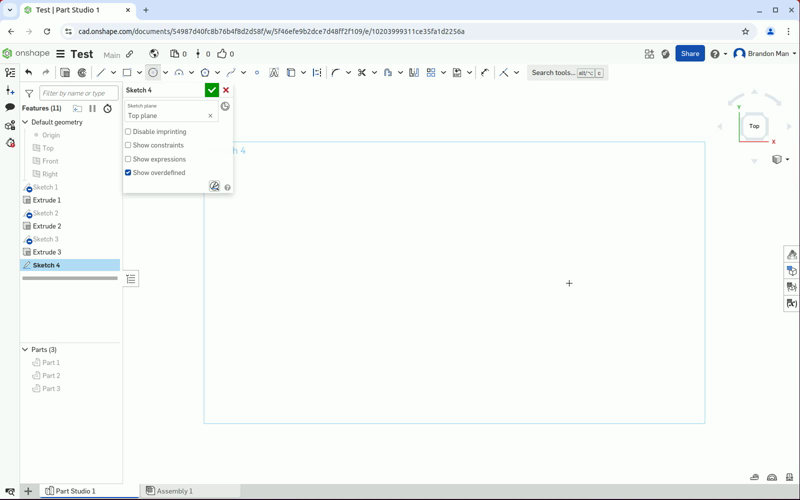
click(569, 282)
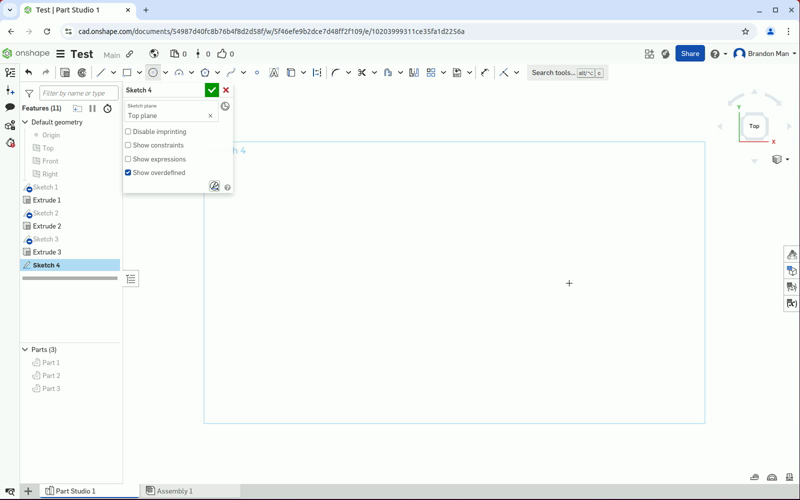
key_up(shift)
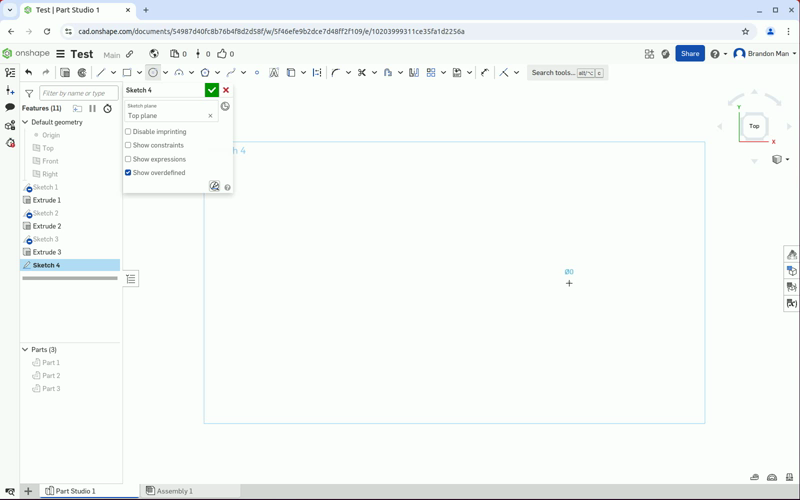
mouse_move(570, 282)
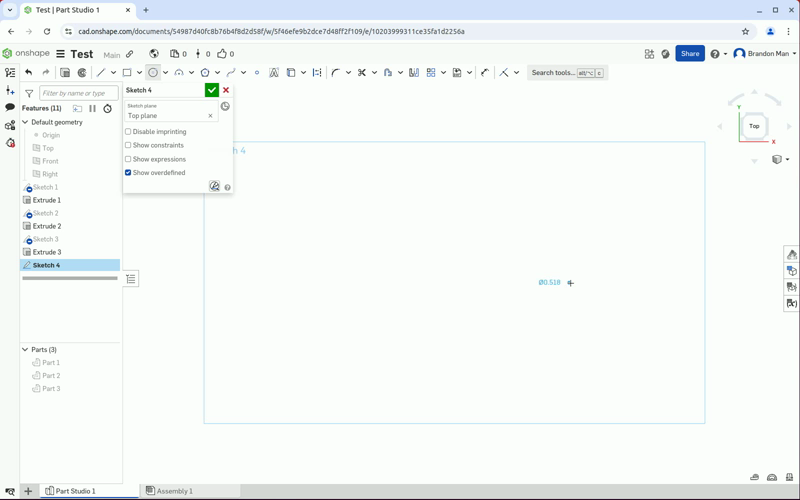
scroll(6)
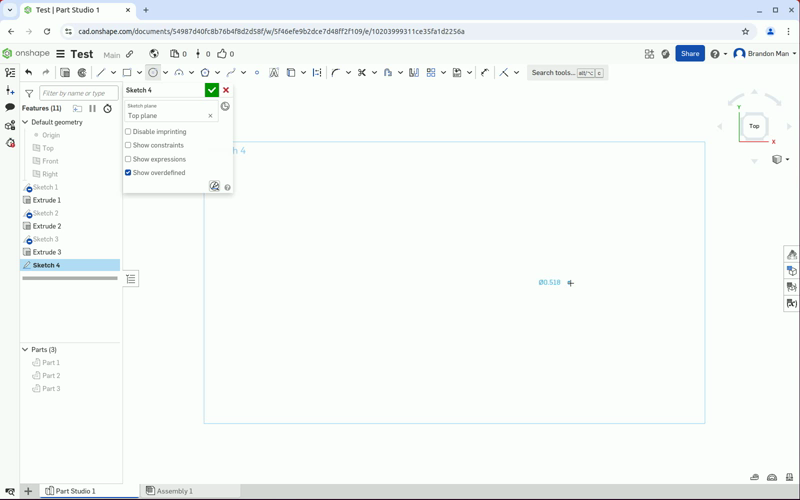
scroll(6)
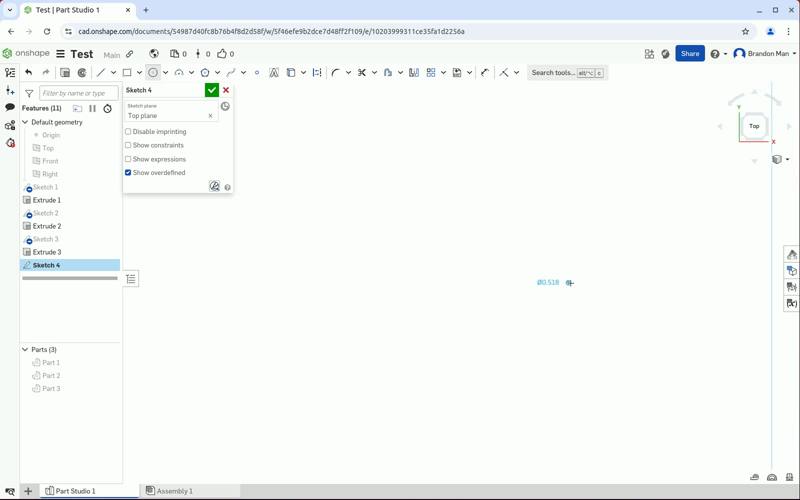
scroll(6)
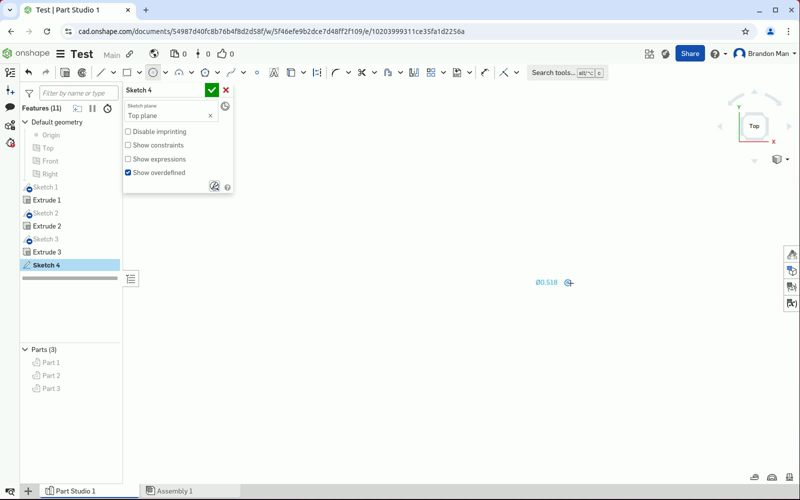
scroll(6)
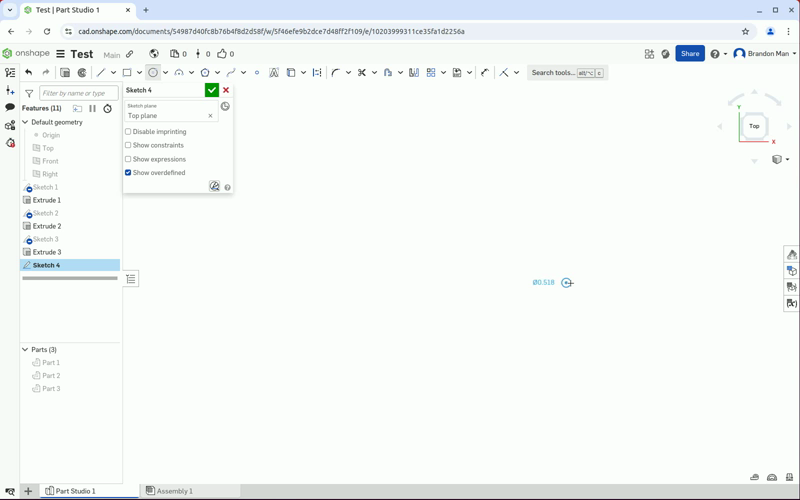
scroll(6)
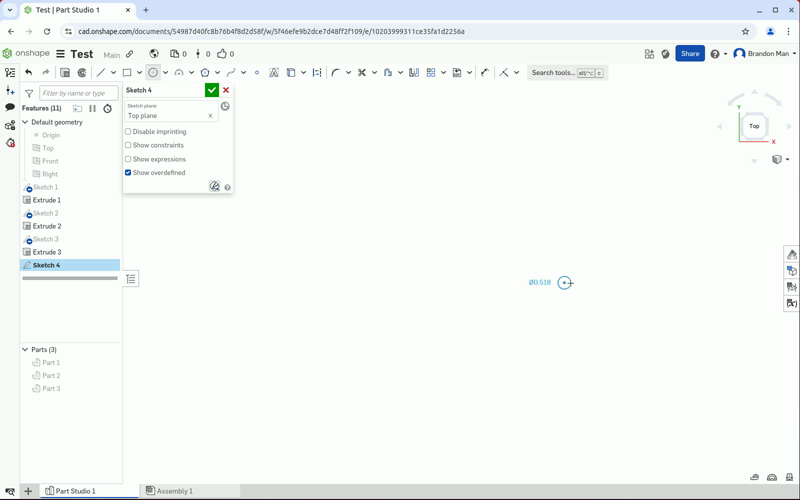
scroll(6)
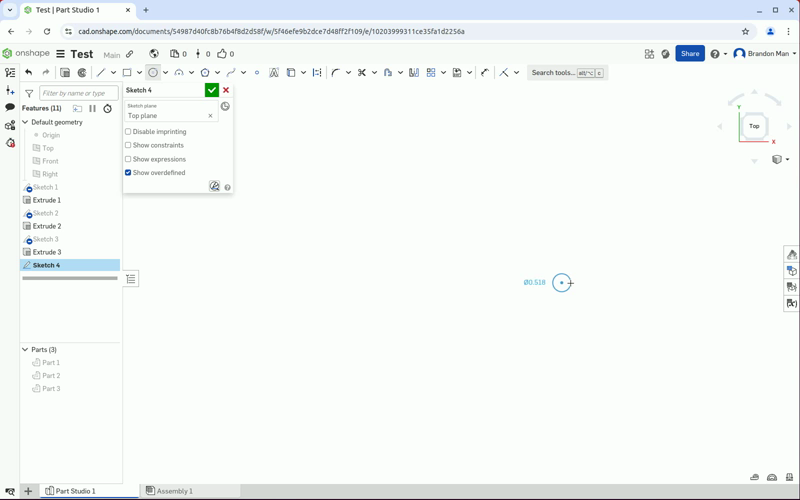
scroll(6)
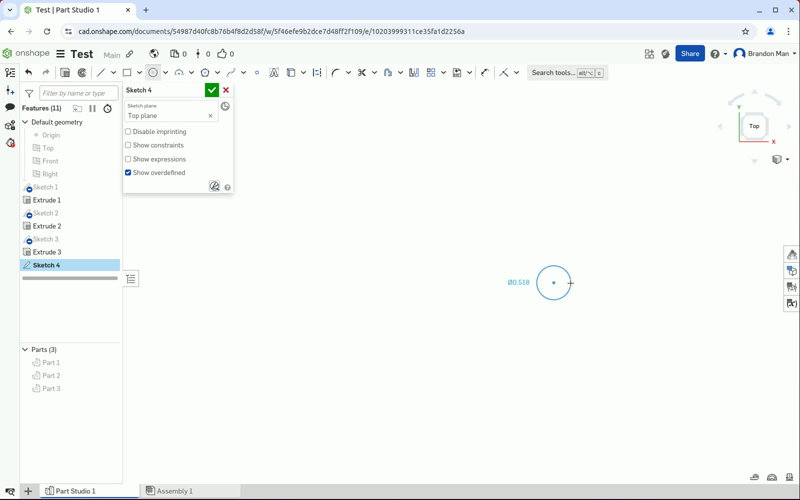
click(570, 282)
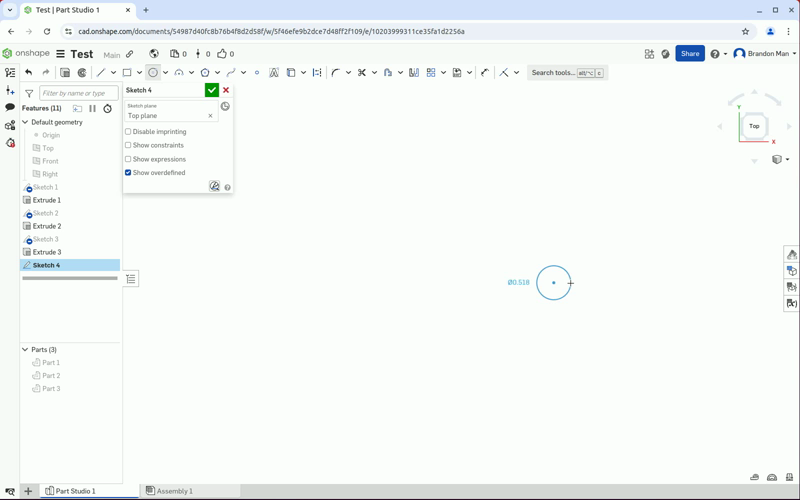
scroll(-6)
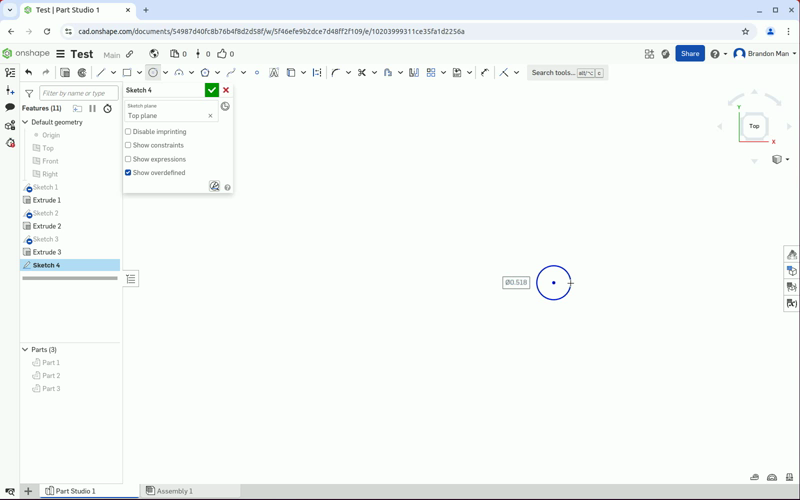
scroll(-6)
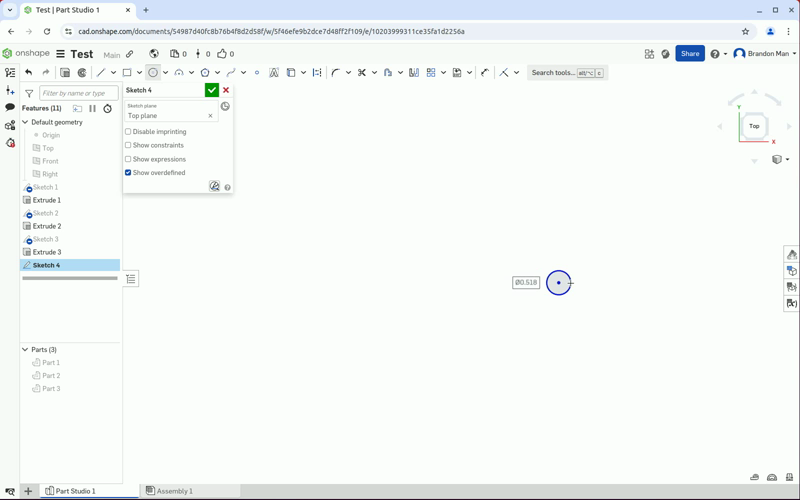
scroll(-6)
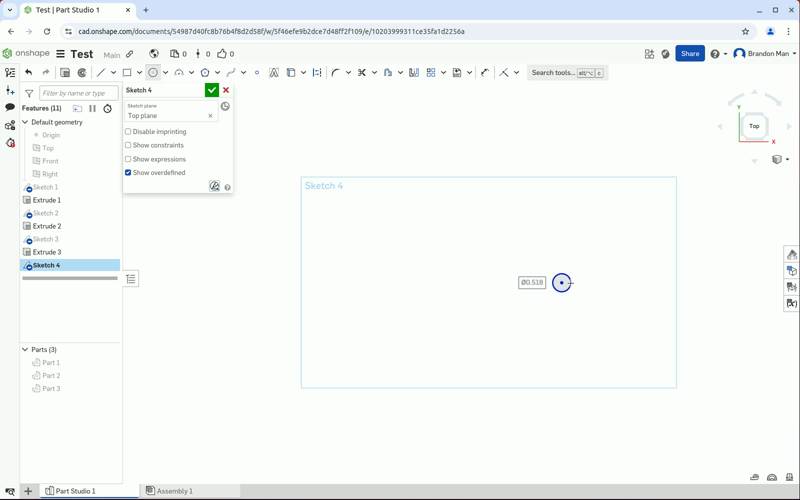
scroll(-6)
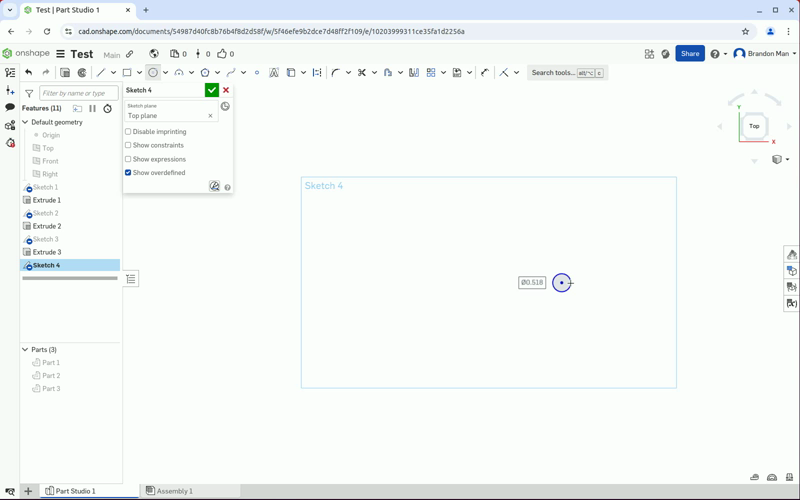
scroll(-6)
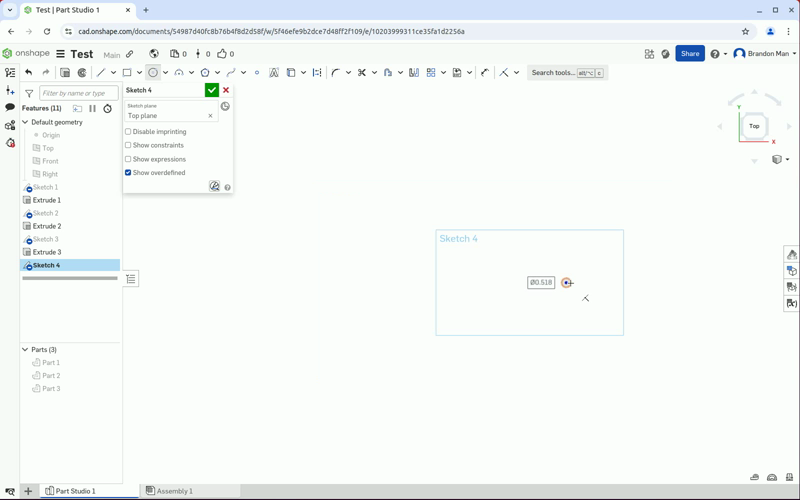
scroll(-6)
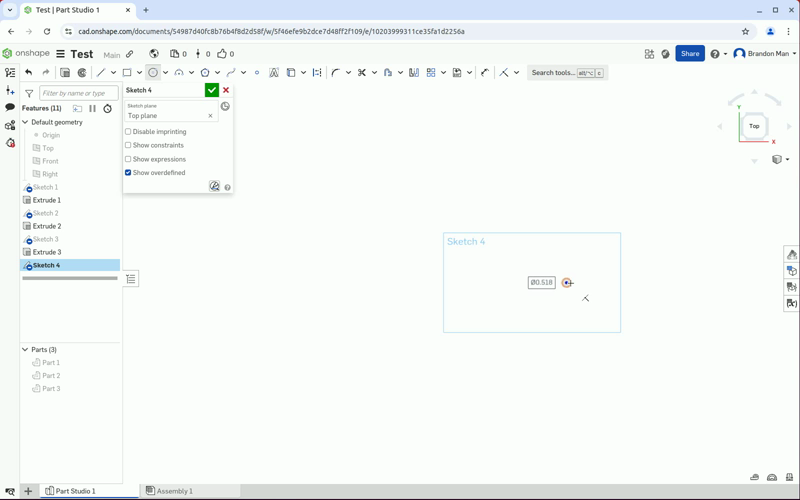
scroll(-6)
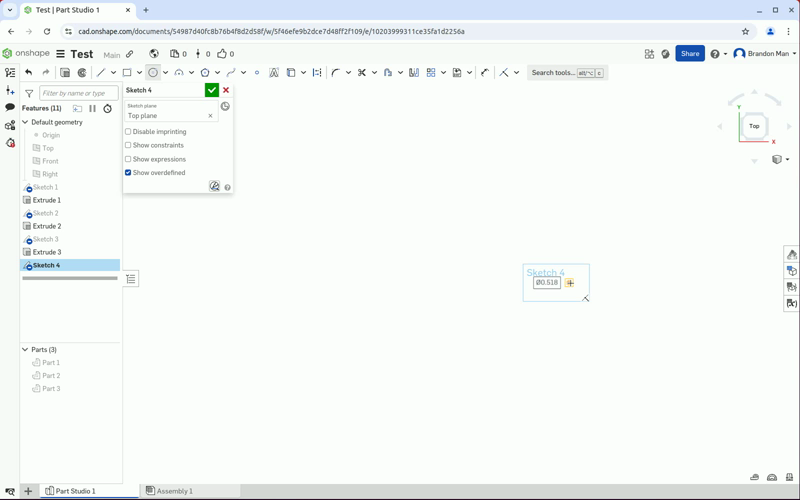
key(esc)
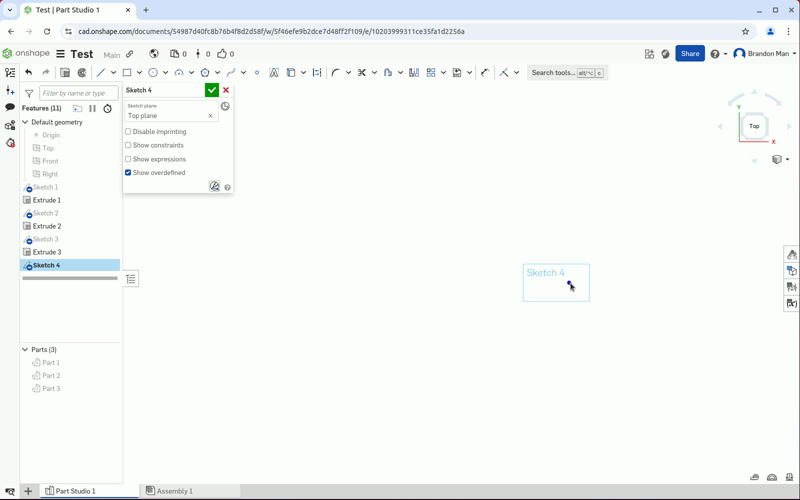
mouse_move(569, 284)
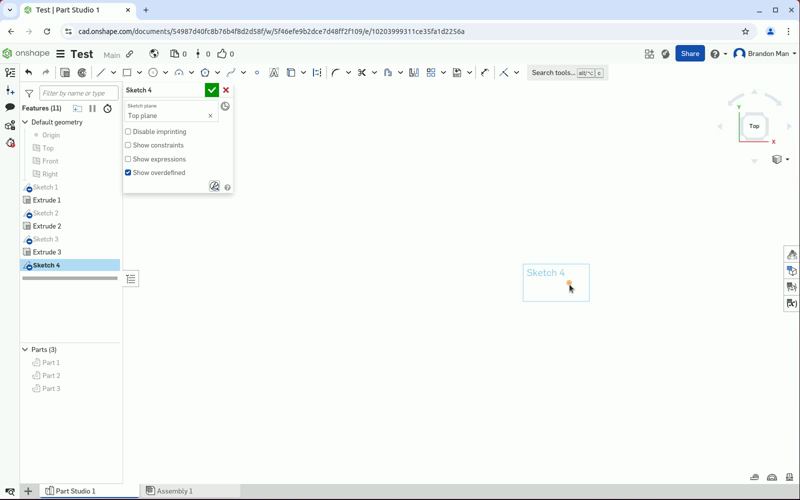
scroll(6)
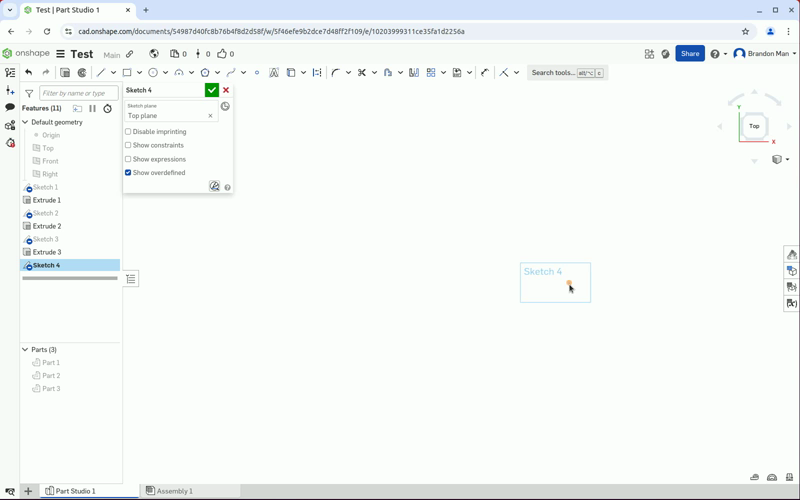
scroll(6)
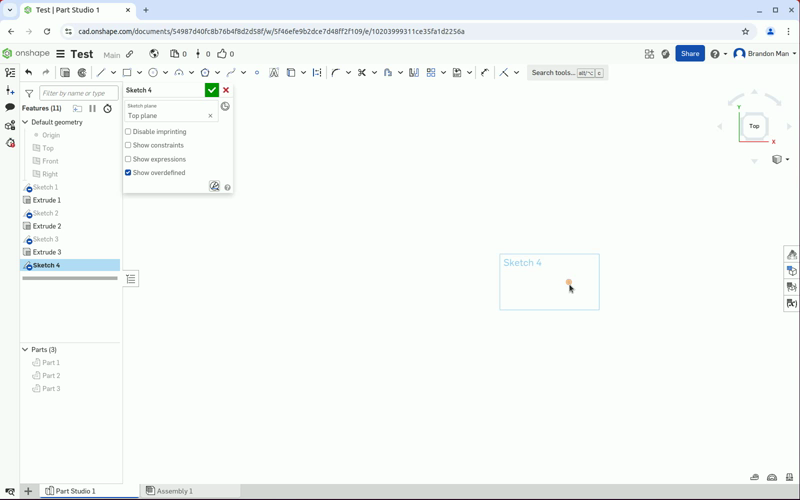
scroll(6)
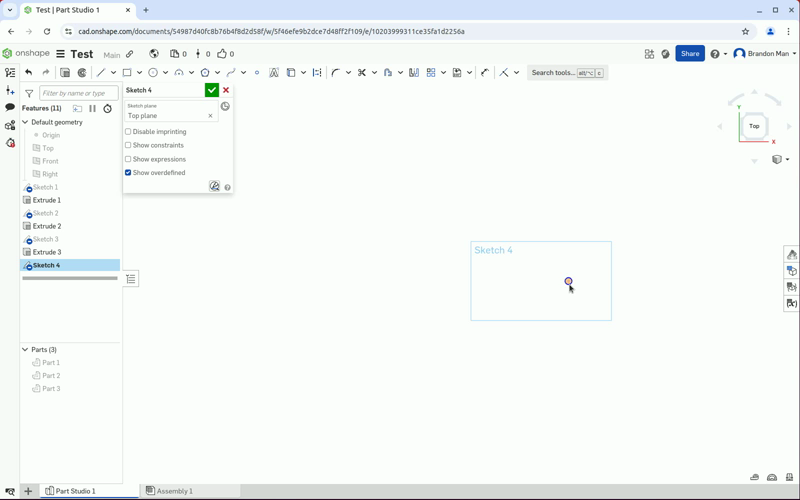
scroll(6)
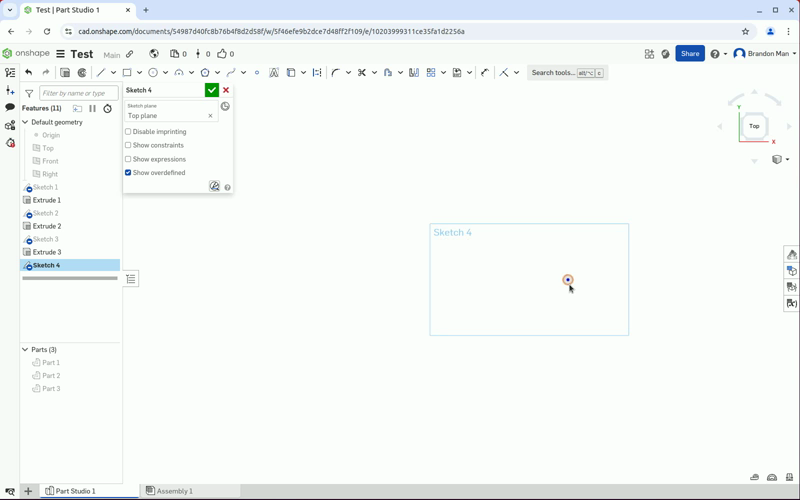
scroll(6)
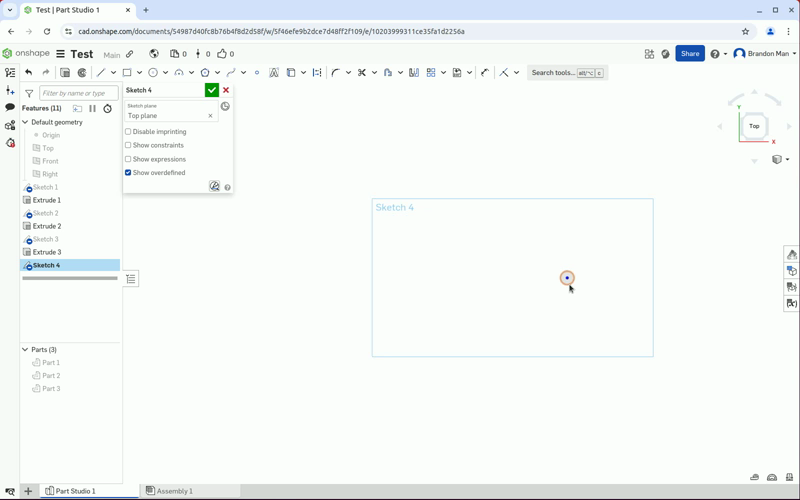
scroll(6)
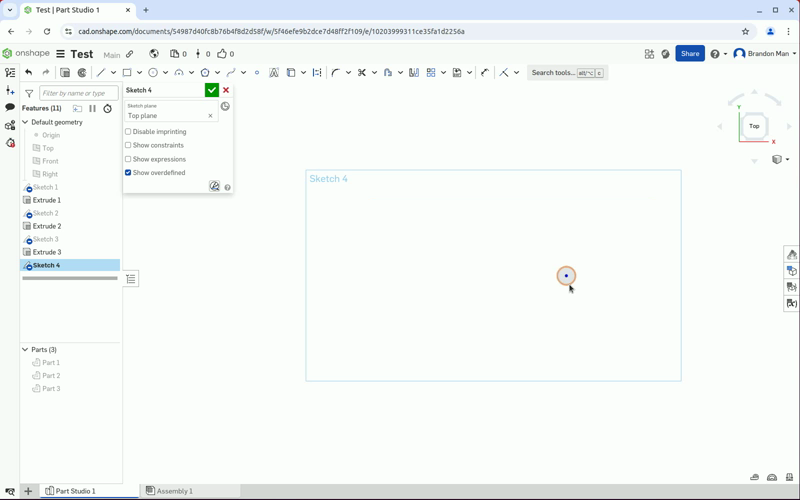
scroll(6)
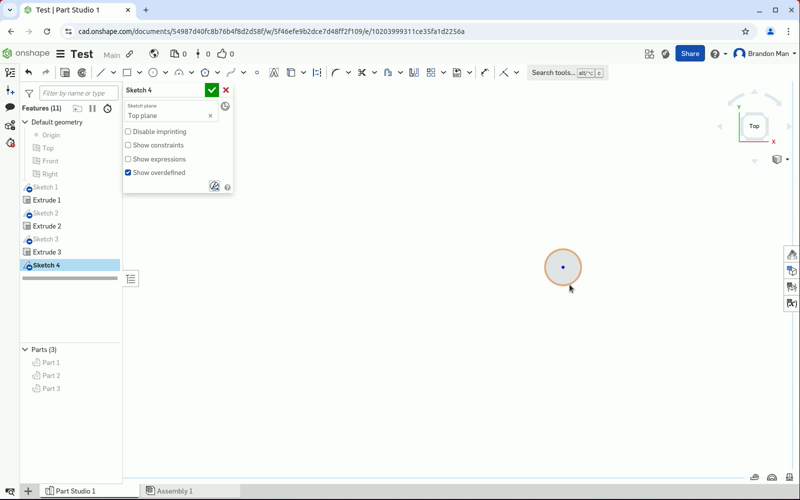
click(569, 284)
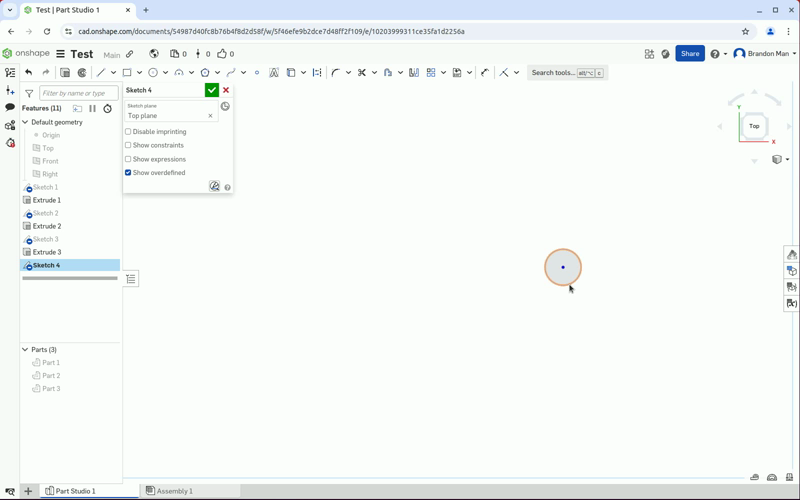
scroll(-6)
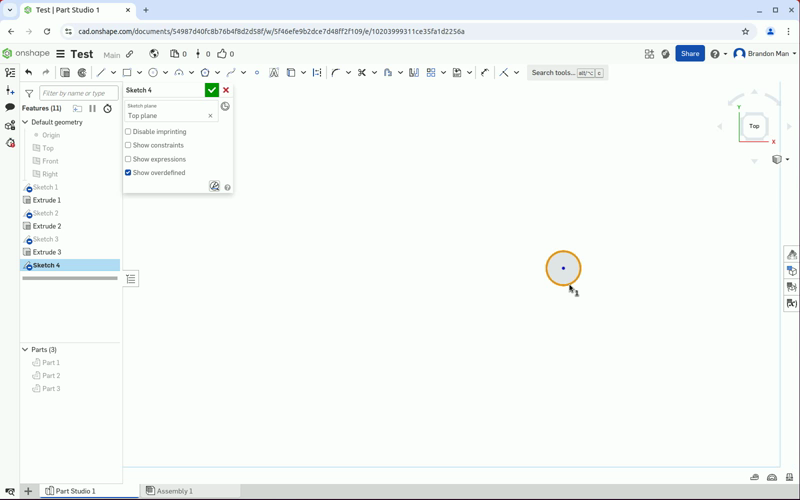
scroll(-6)
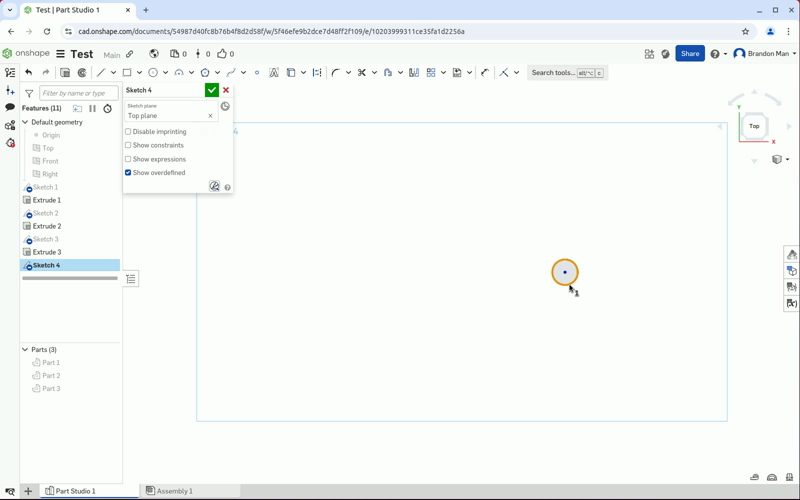
scroll(-6)
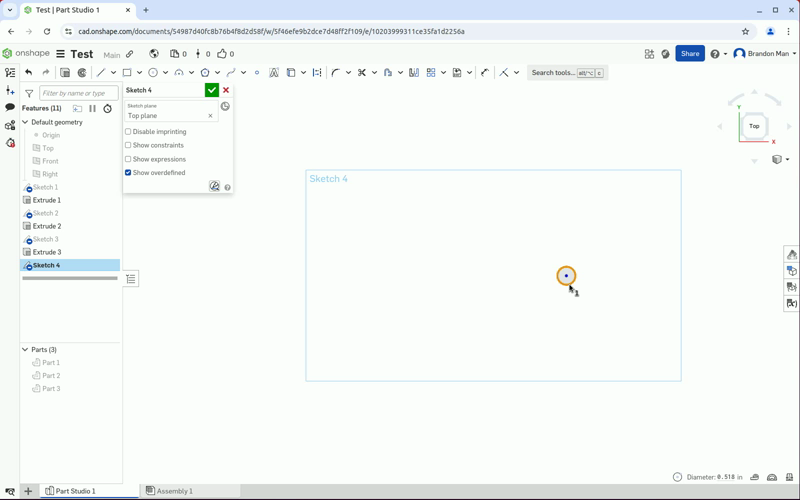
scroll(-6)
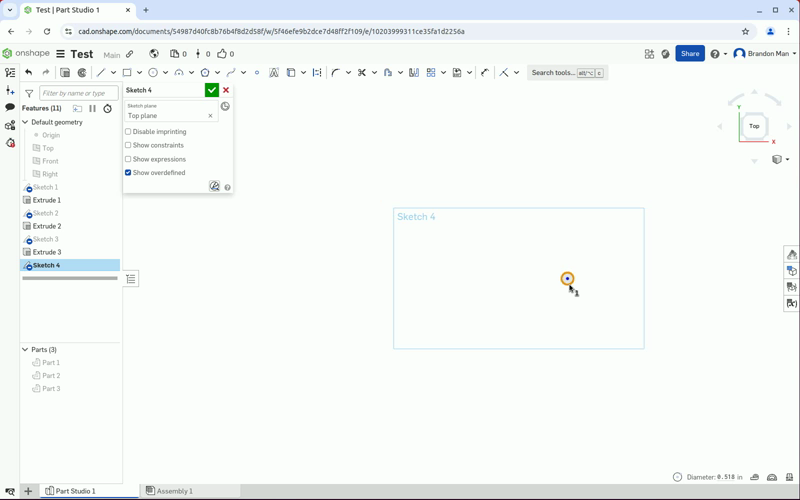
scroll(-6)
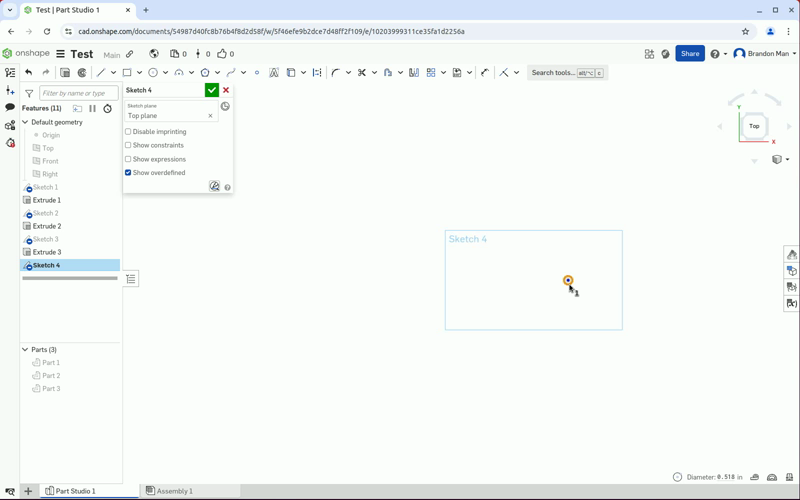
scroll(-6)
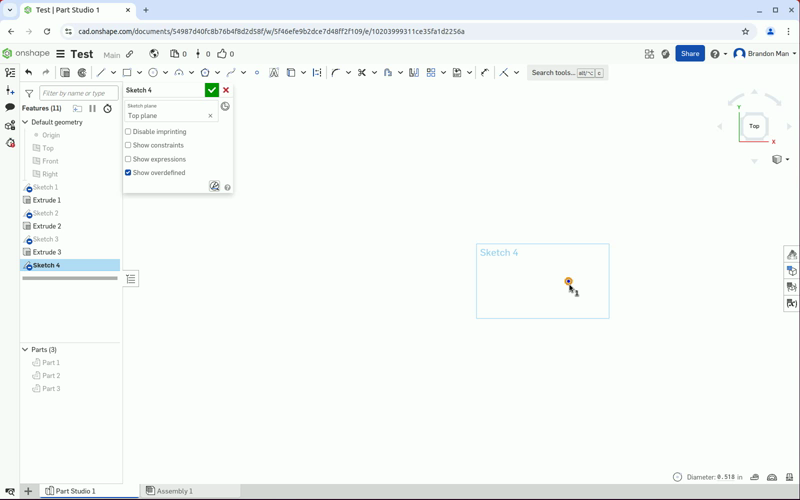
scroll(-6)
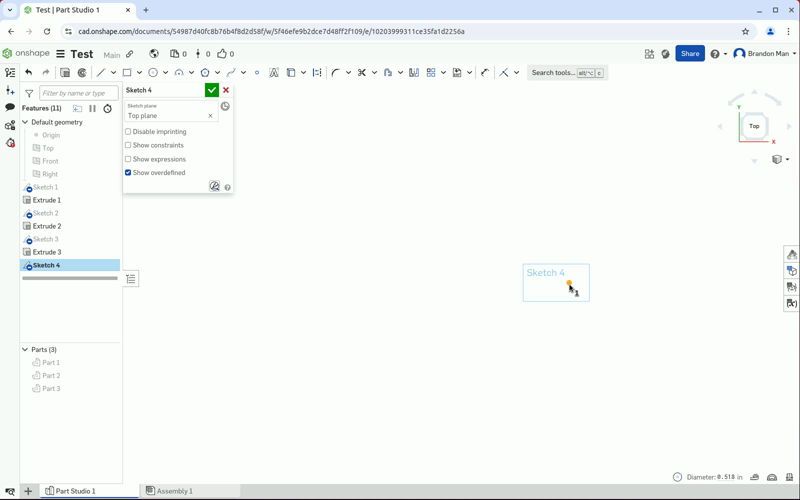
mouse_move(73, 352)
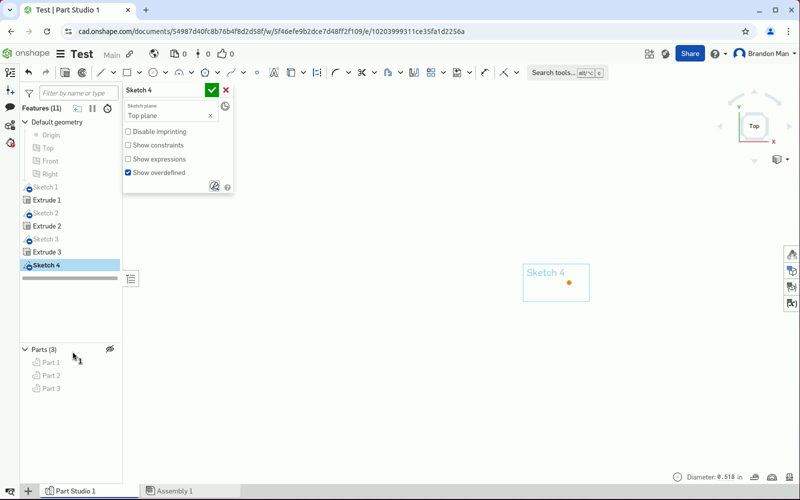
key(shift+y)
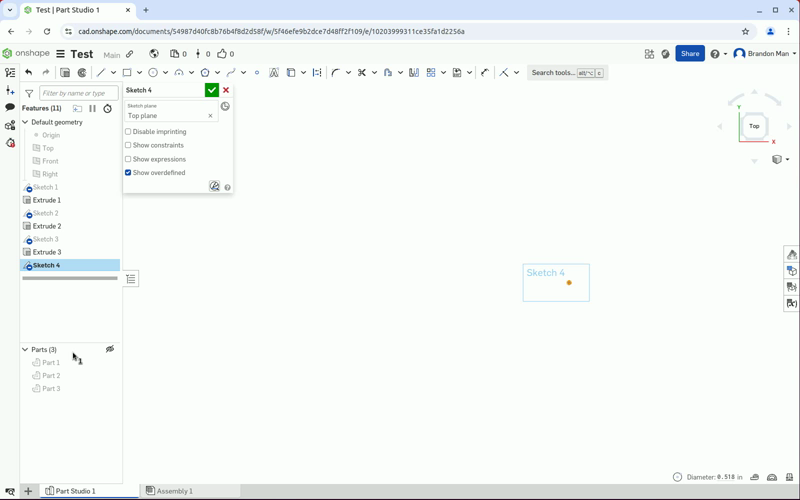
key(shift+e)
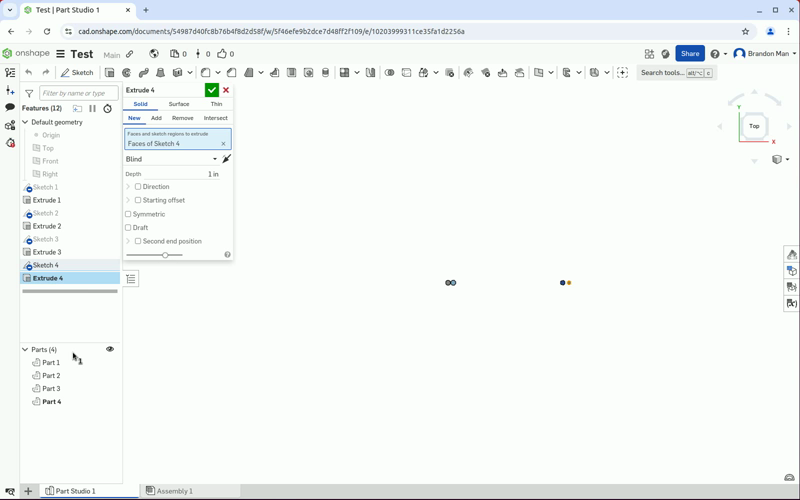
mouse_move(143, 106)
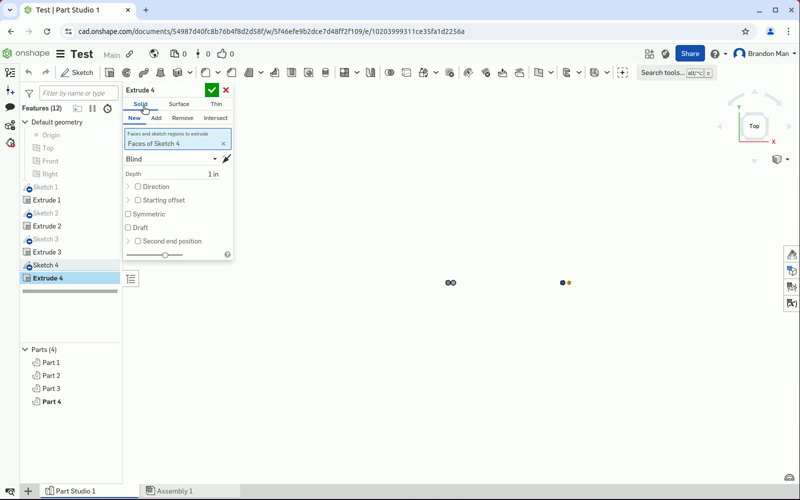
click(143, 106)
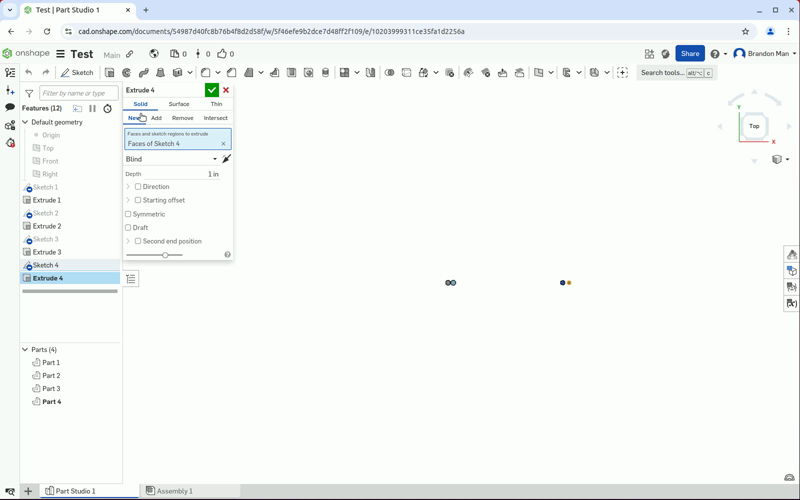
mouse_move(137, 120)
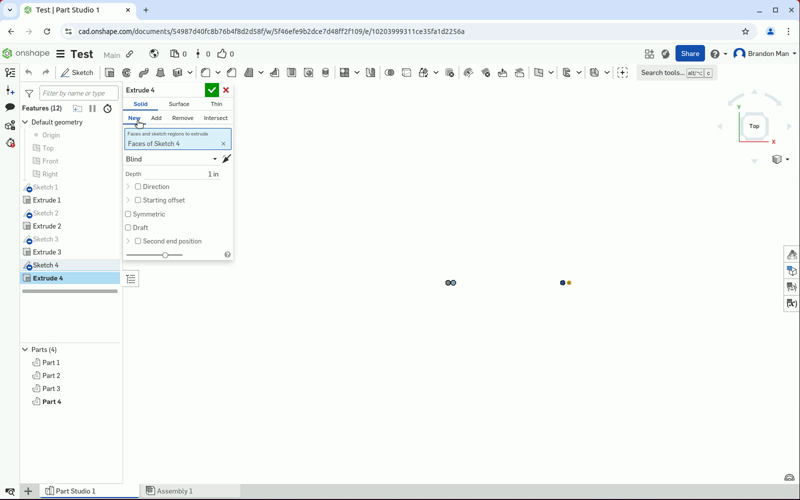
click(137, 120)
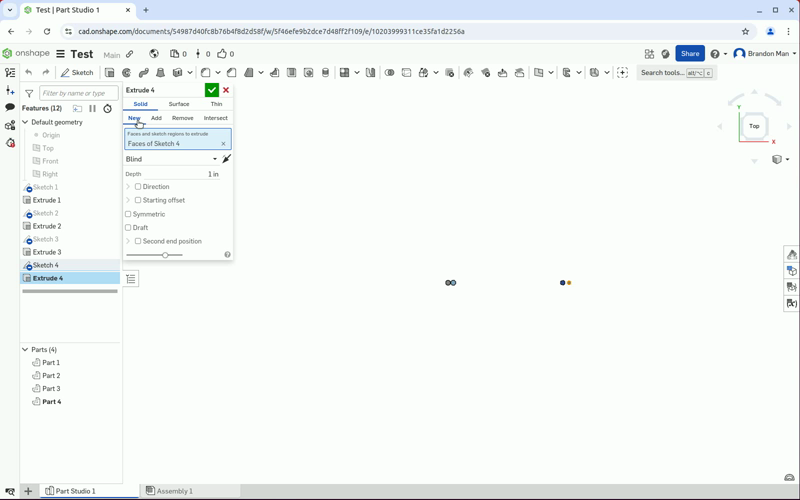
key(tab, 4)
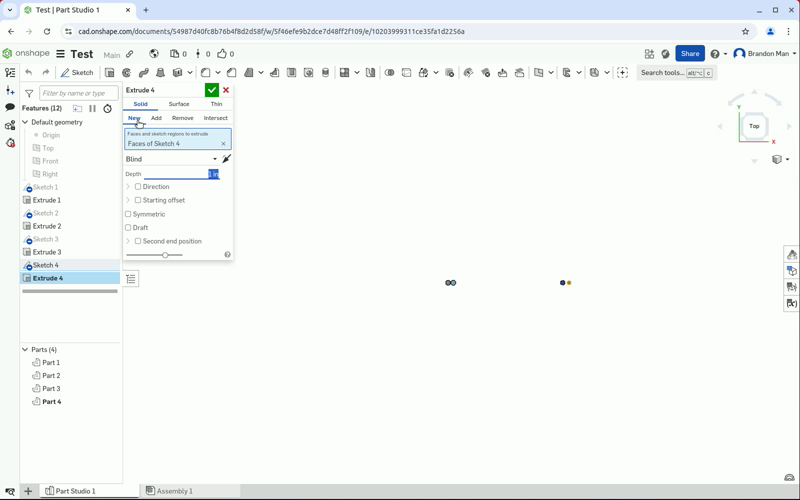
text(23.108)
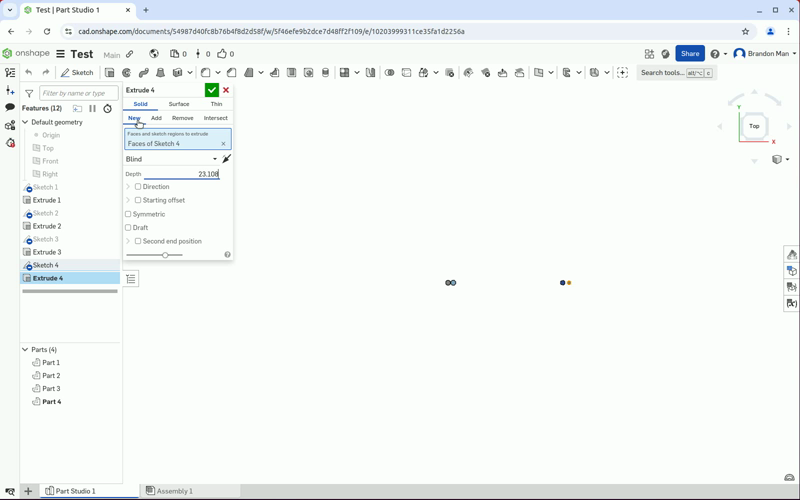
key(enter)
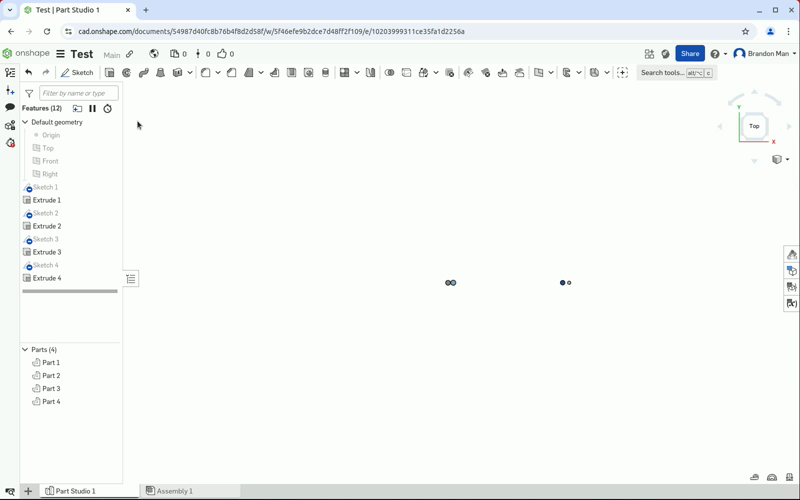
key(shift+h)
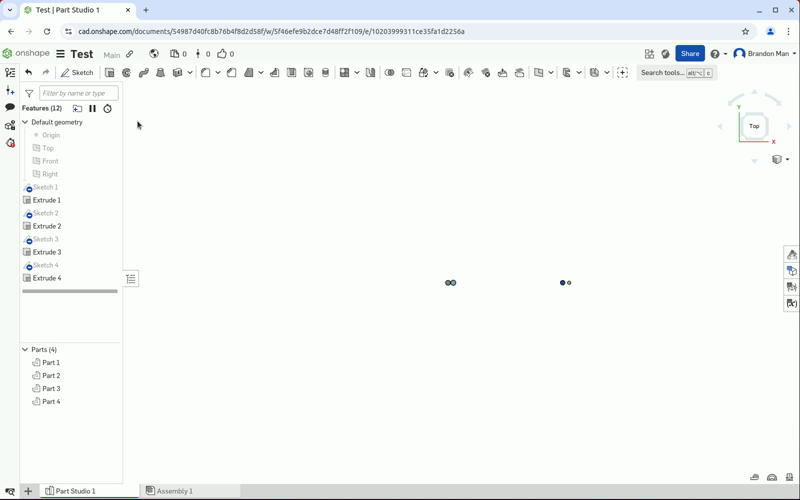
key(shift+h)
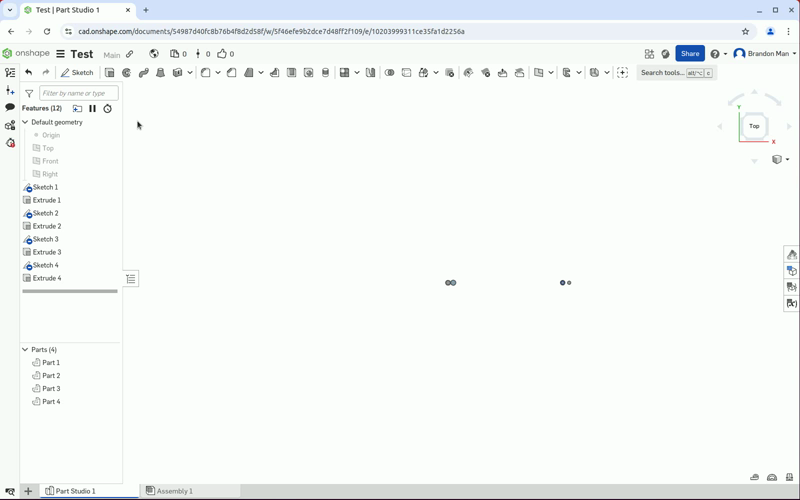
key(shift+7)
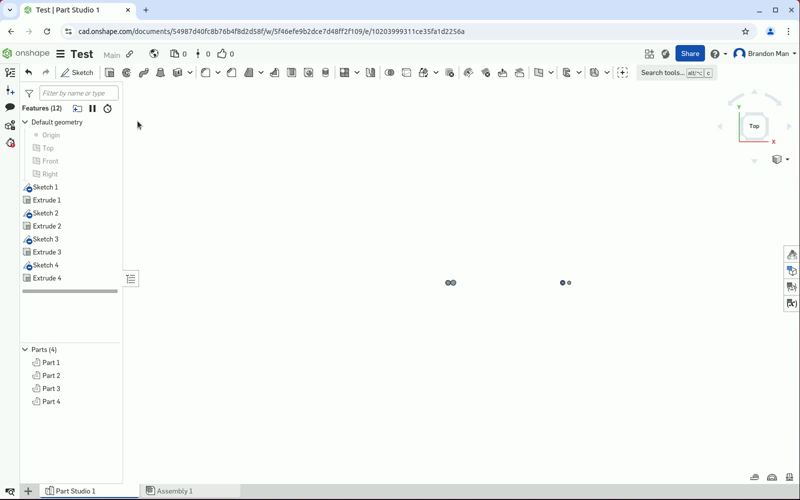
key(up, 3)
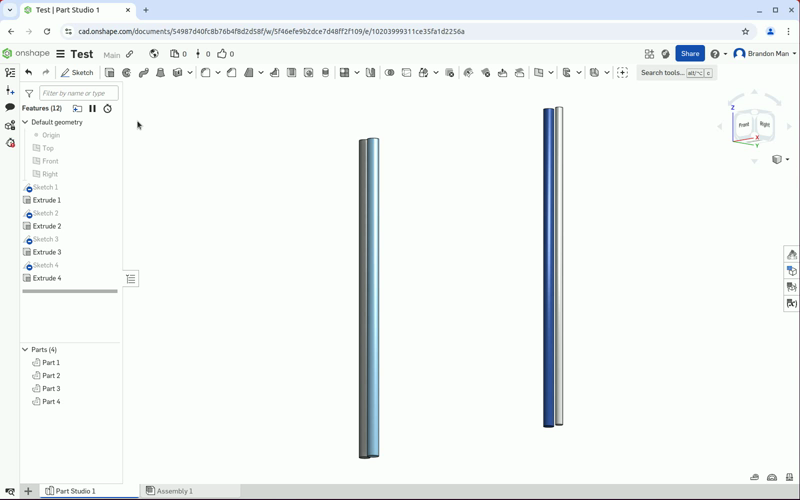
key(left, 3)
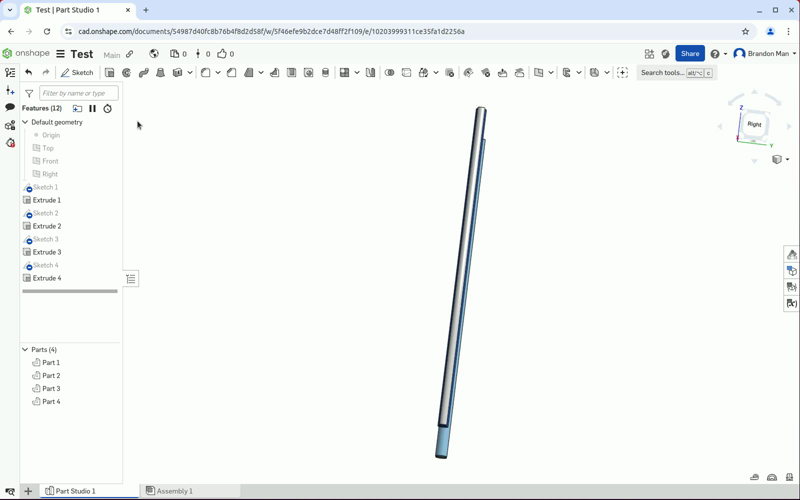
key(right, 3)
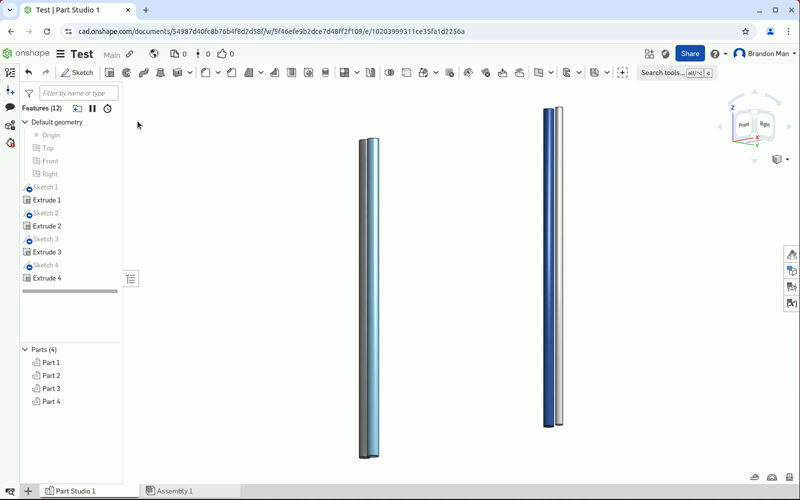
key(down, 3)
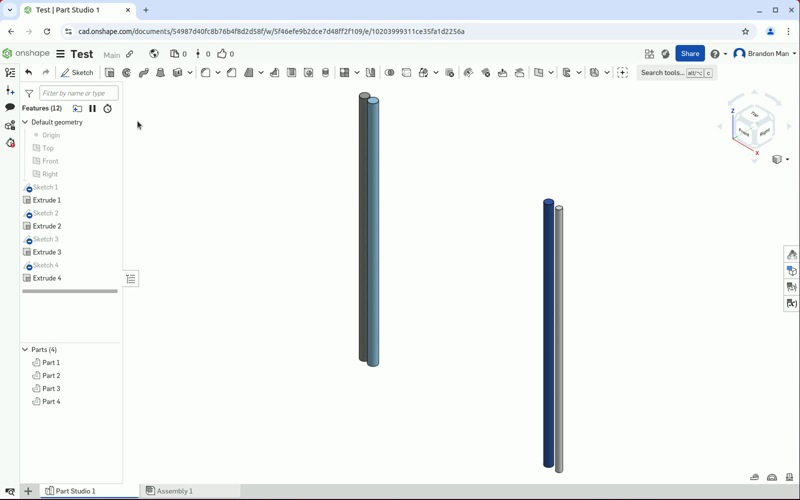
mouse_move(73, 189)
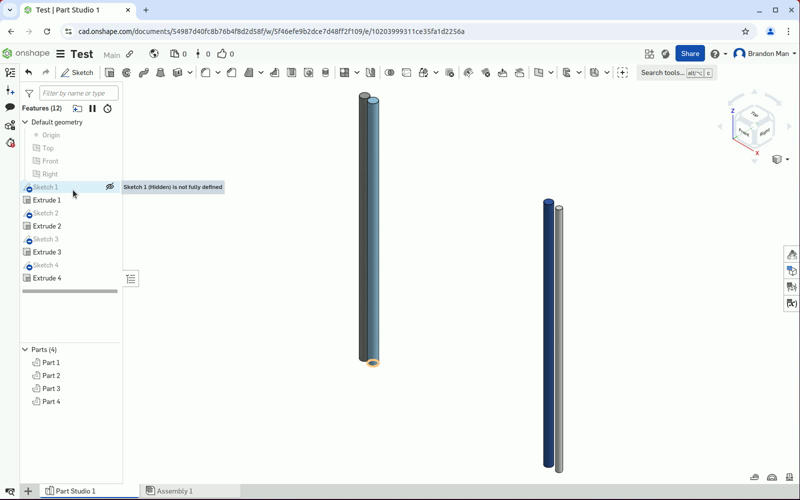
click(73, 189)